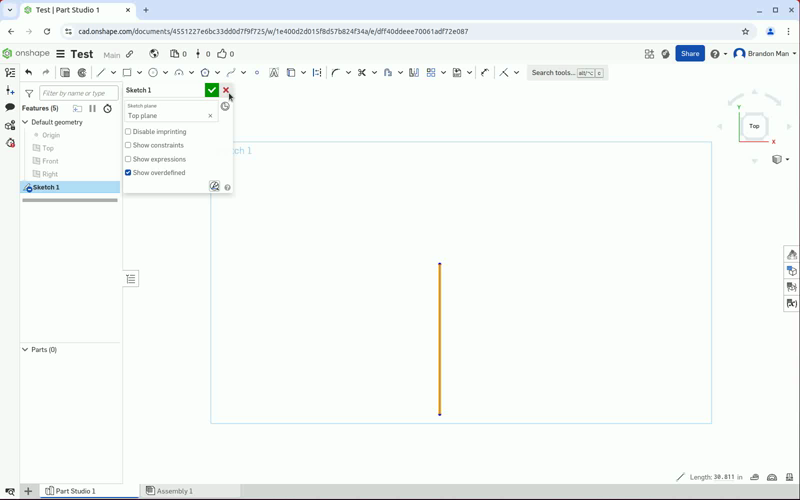
key(shift+h)
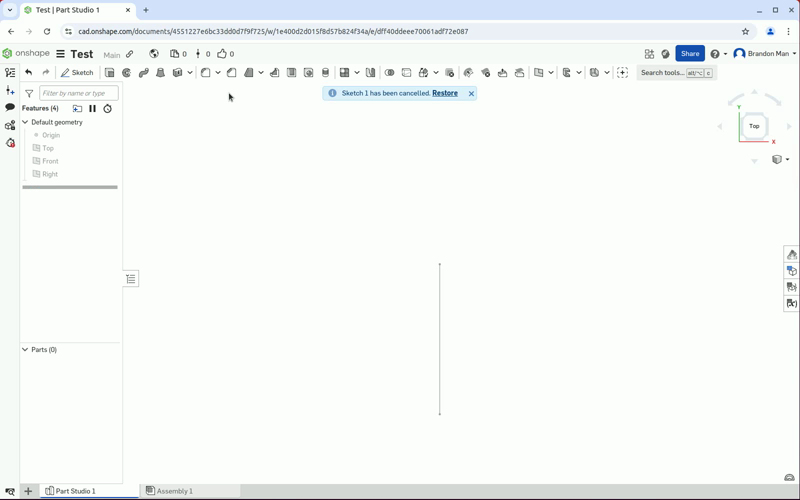
mouse_move(73, 352)
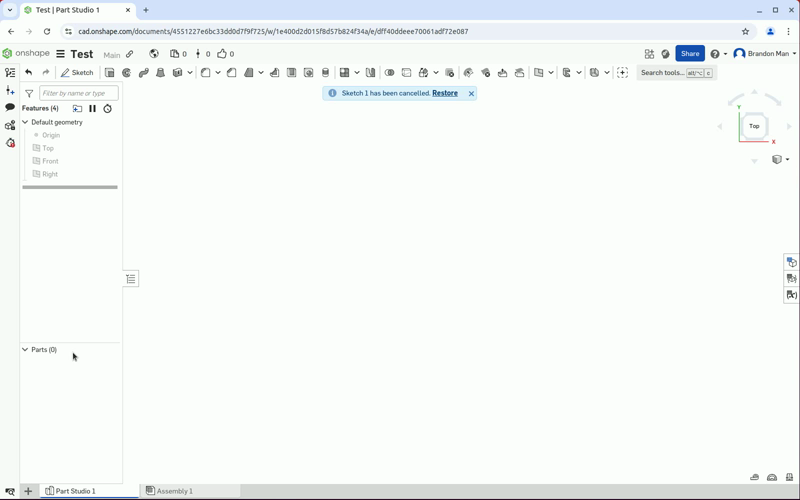
key(y)
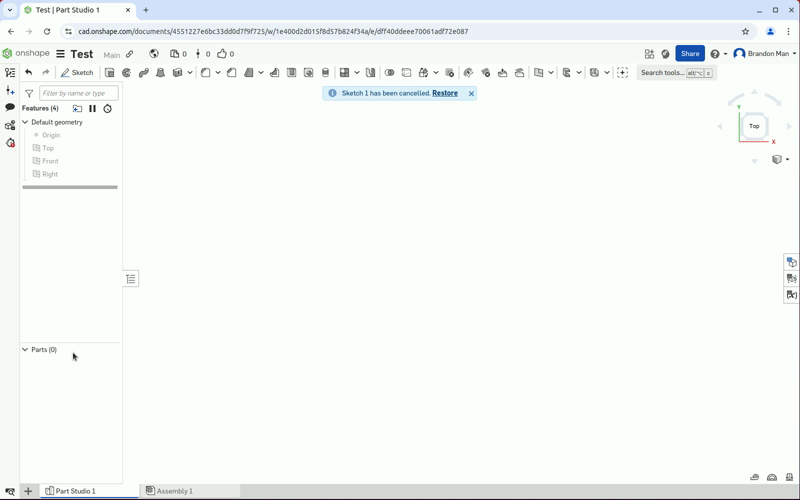
key(shift+p)
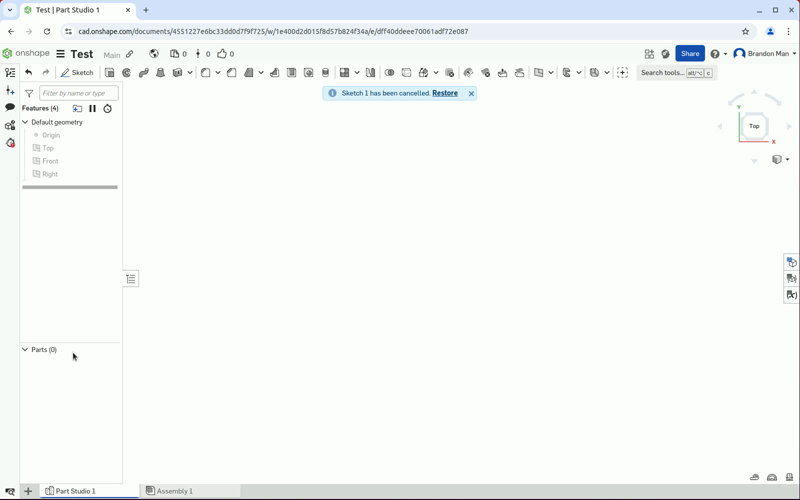
key(space)
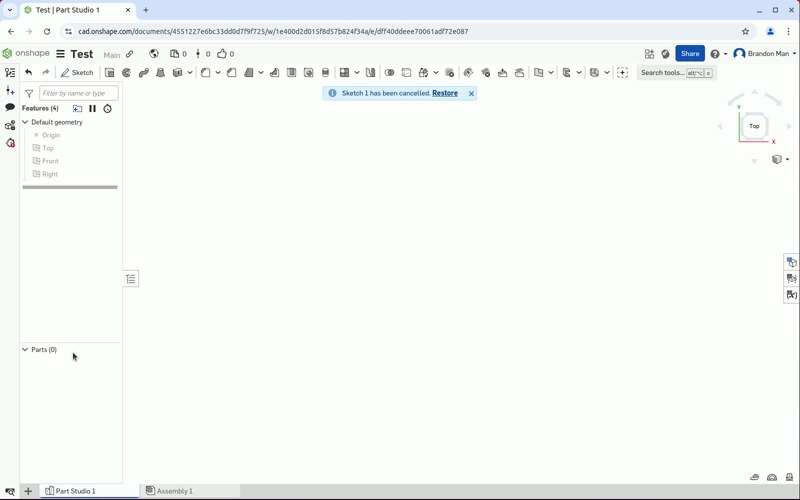
key_down(shift)
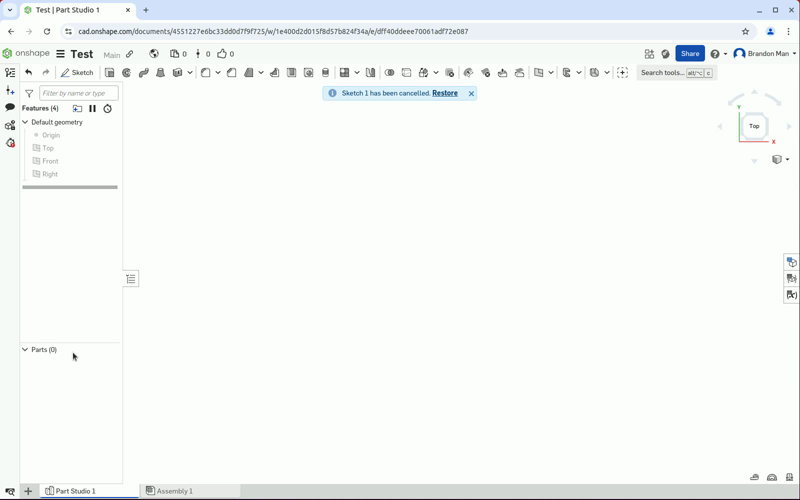
key(up)
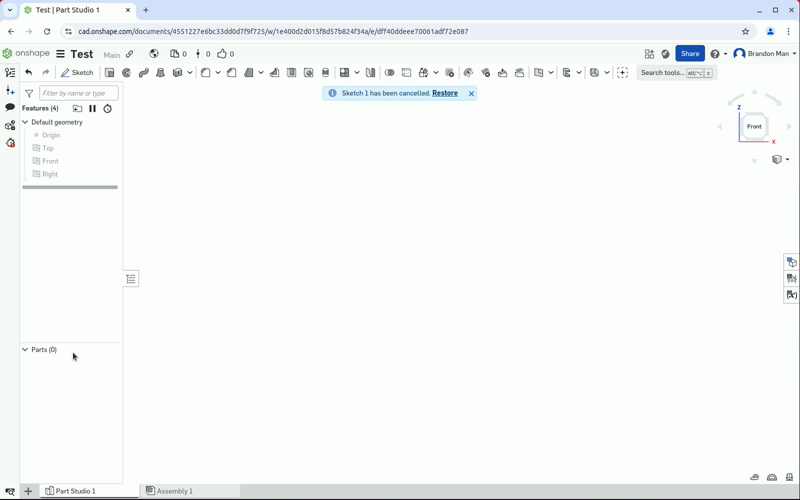
key_up(shift)
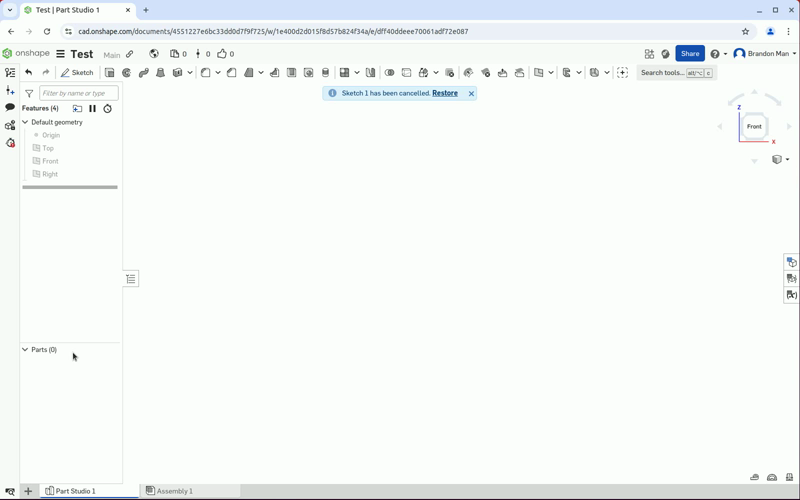
mouse_move(73, 352)
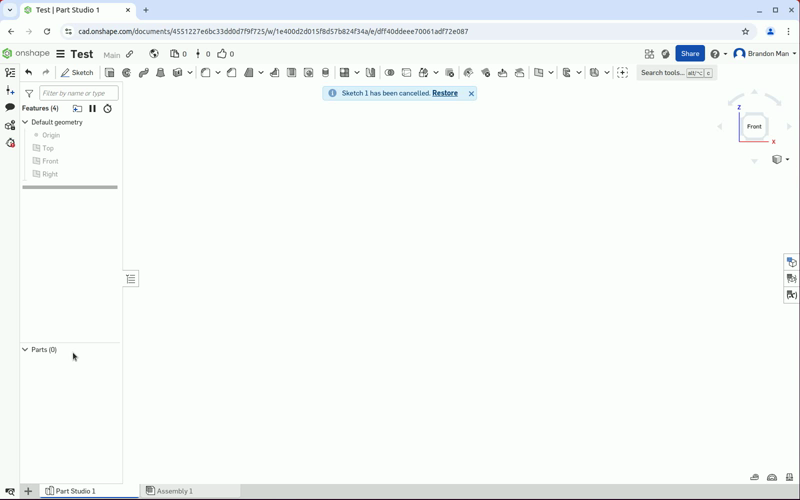
key(shift+y)
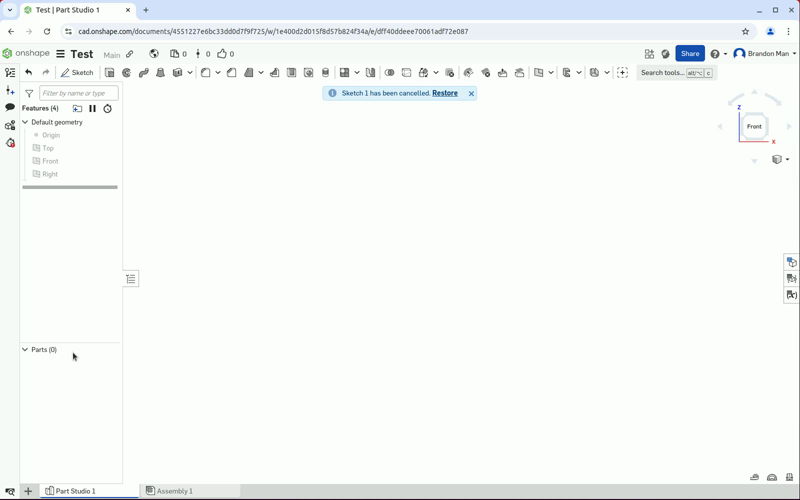
key(shift+s)
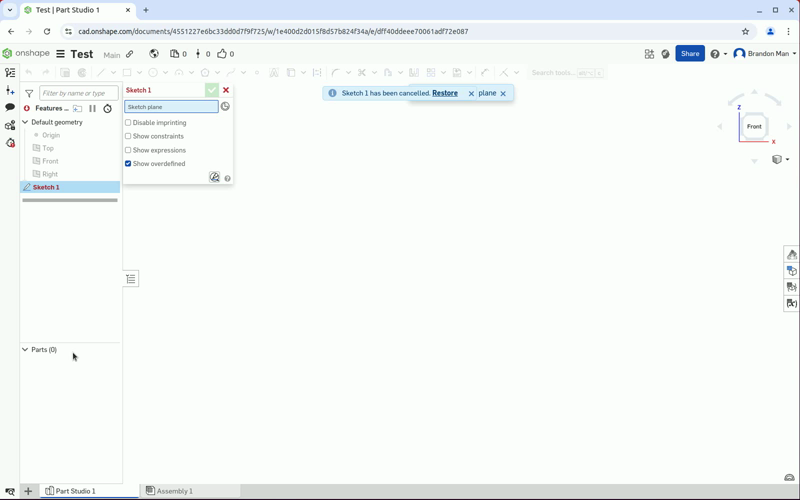
mouse_move(73, 163)
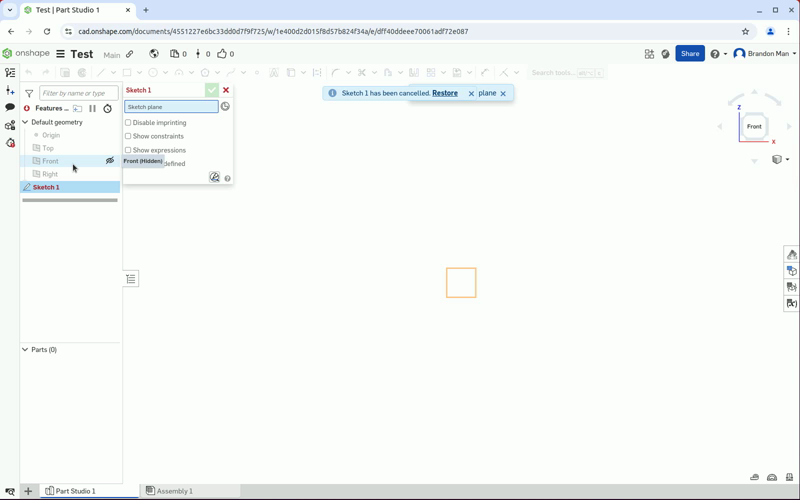
click(73, 163)
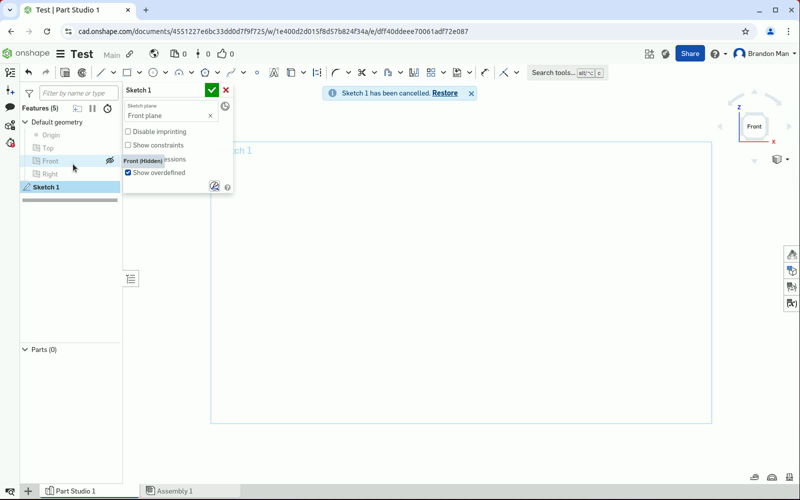
mouse_move(73, 352)
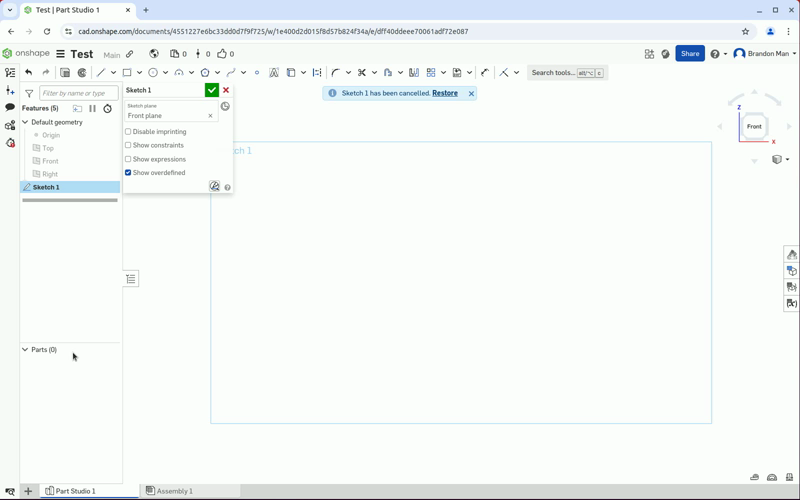
key(y)
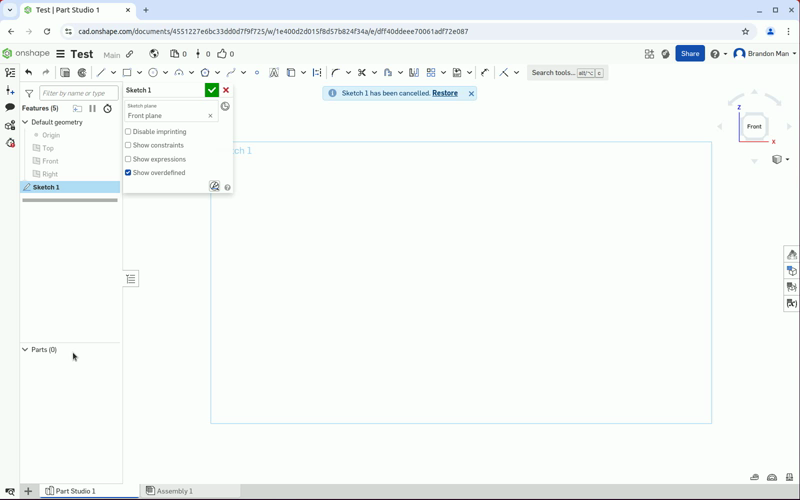
key(l)
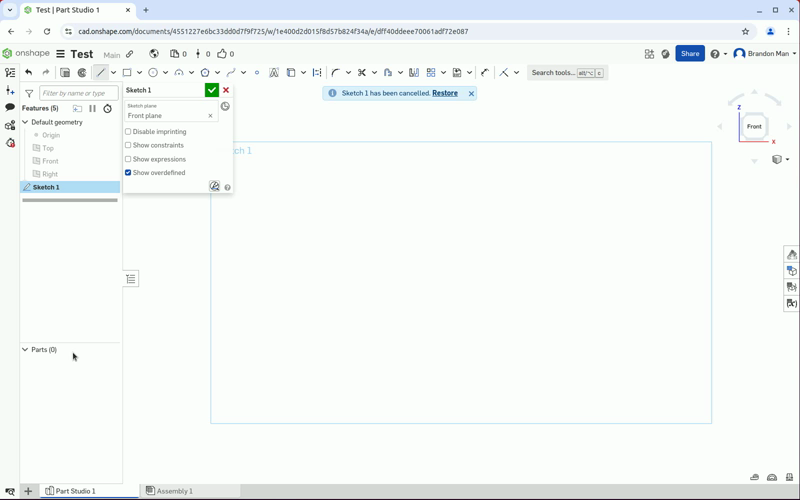
key_down(shift)
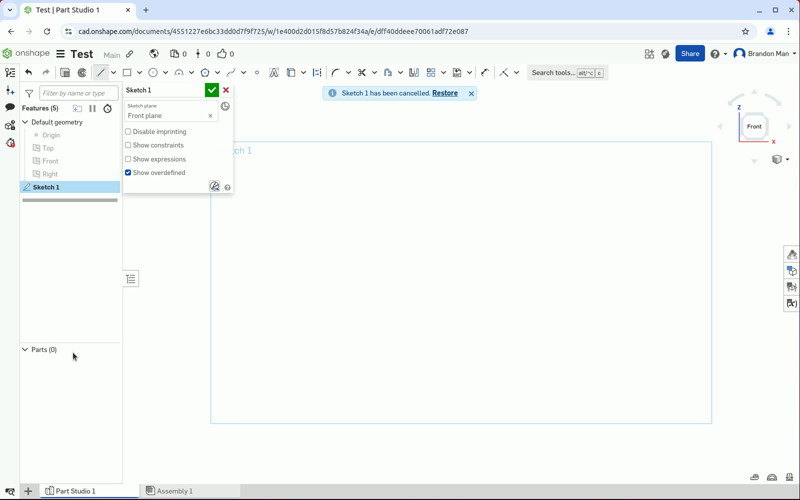
mouse_move(460, 282)
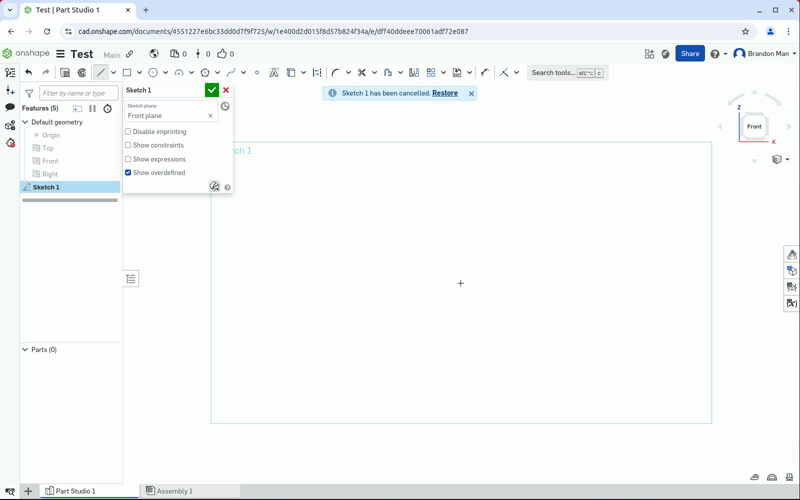
click(460, 282)
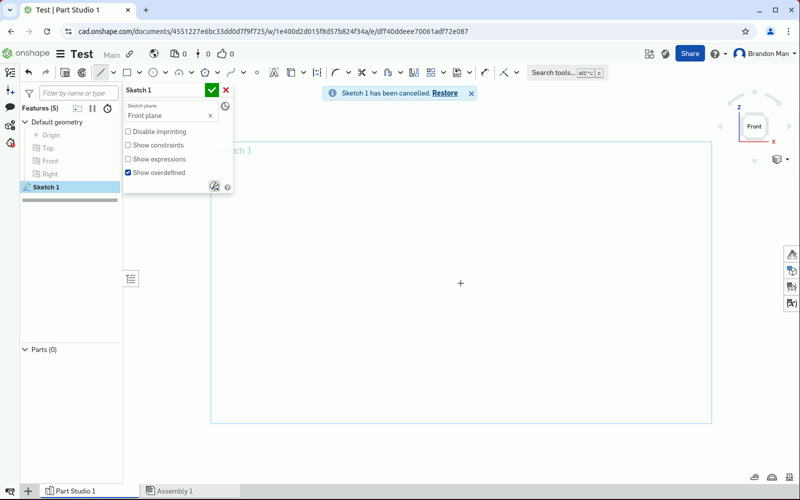
key_up(shift)
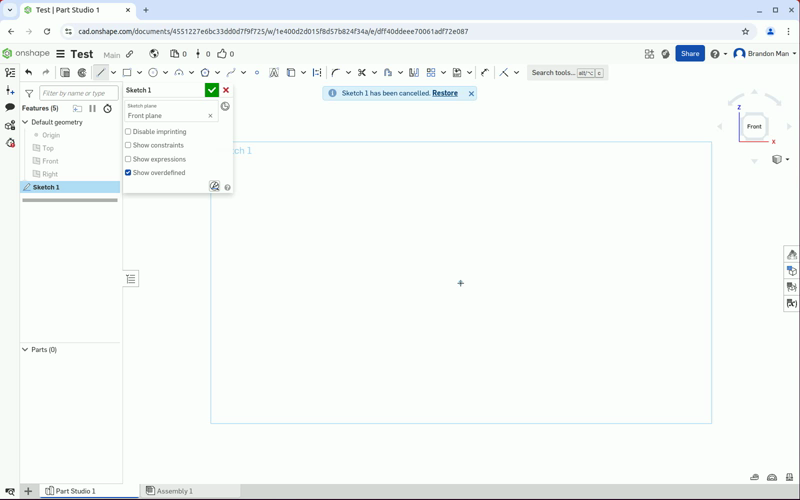
key_down(shift)
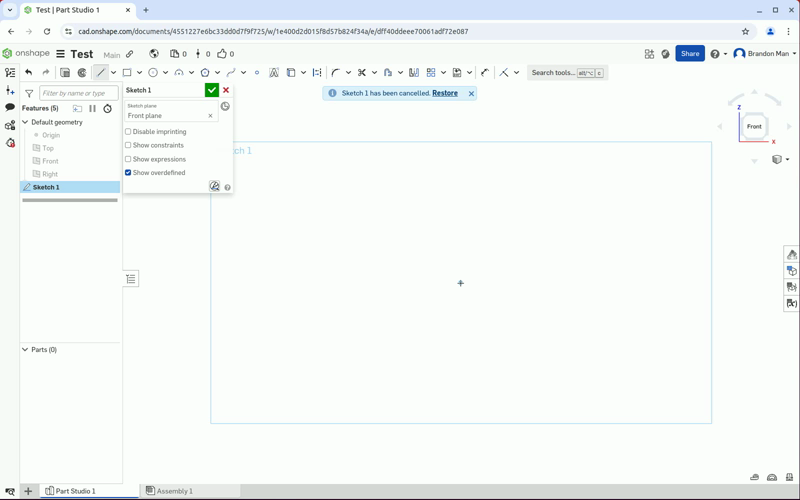
mouse_move(573, 282)
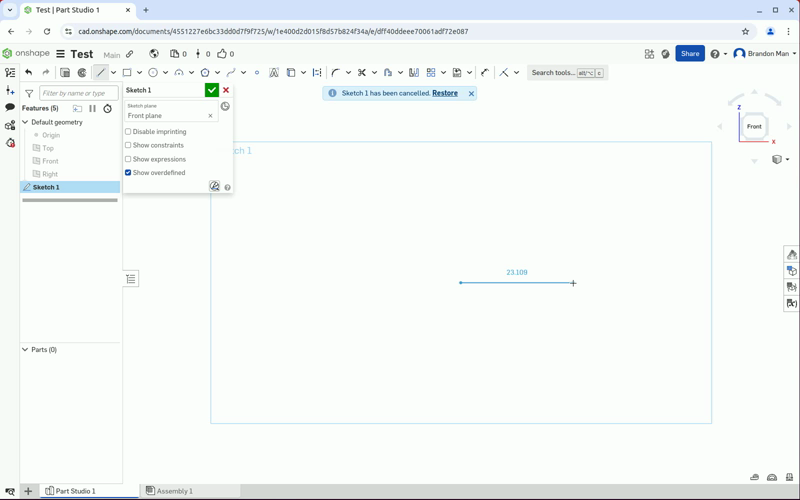
click(573, 282)
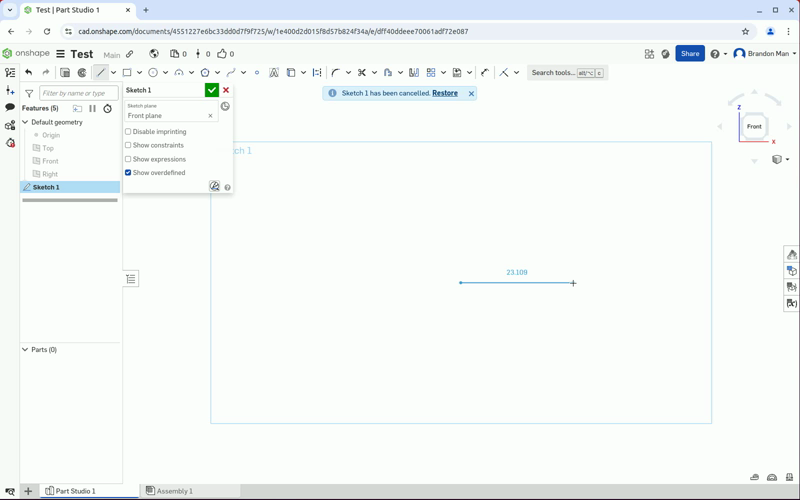
key_up(shift)
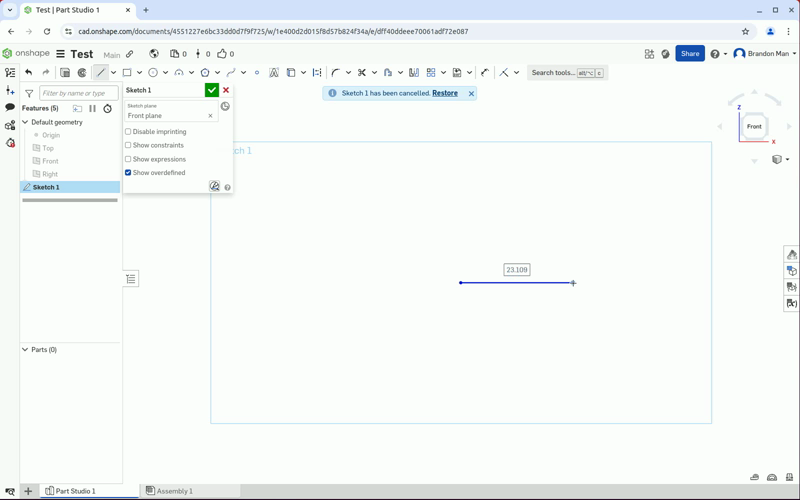
key_down(shift)
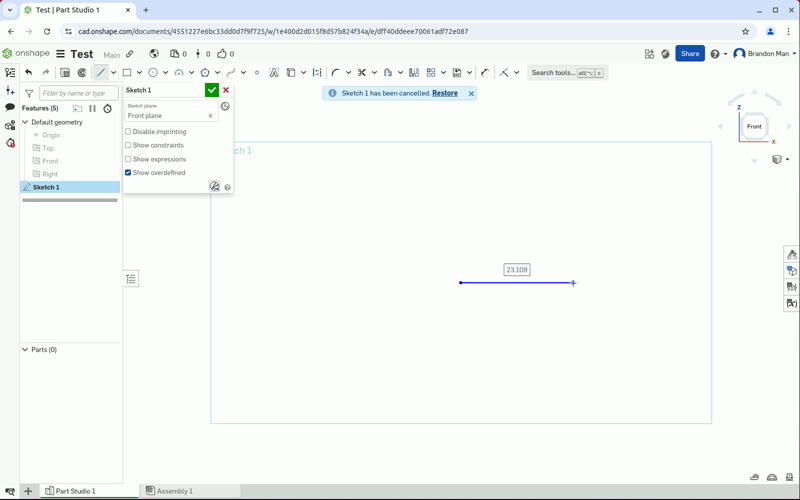
mouse_move(589, 282)
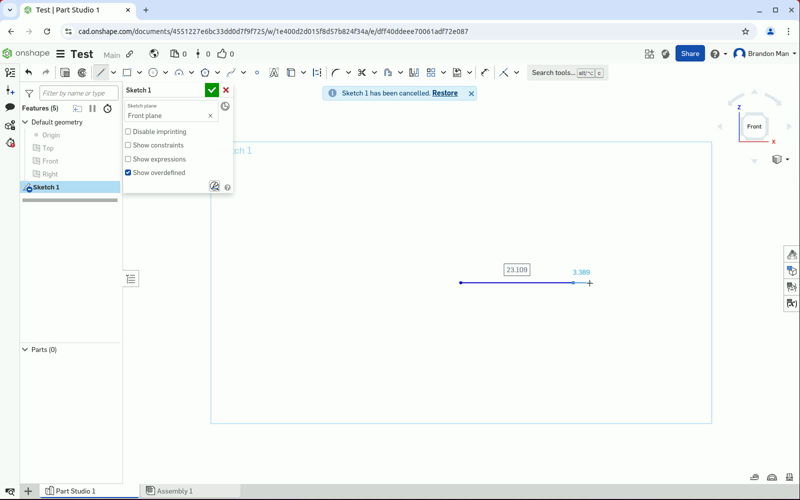
mouse_move(573, 245)
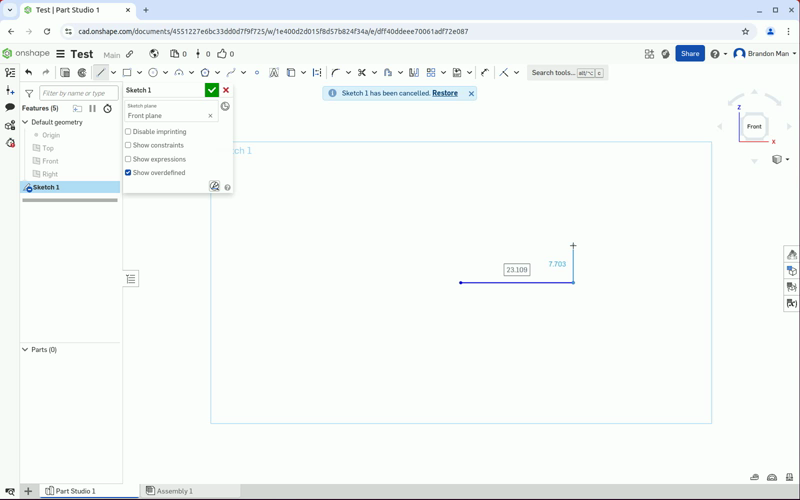
click(573, 245)
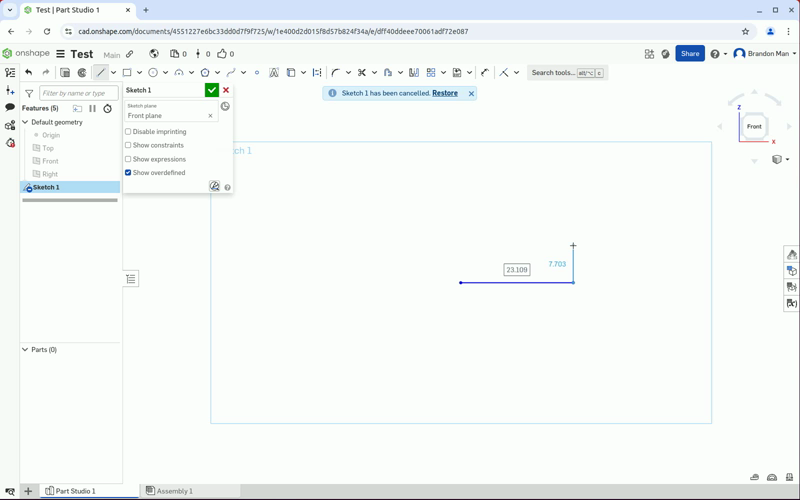
key_up(shift)
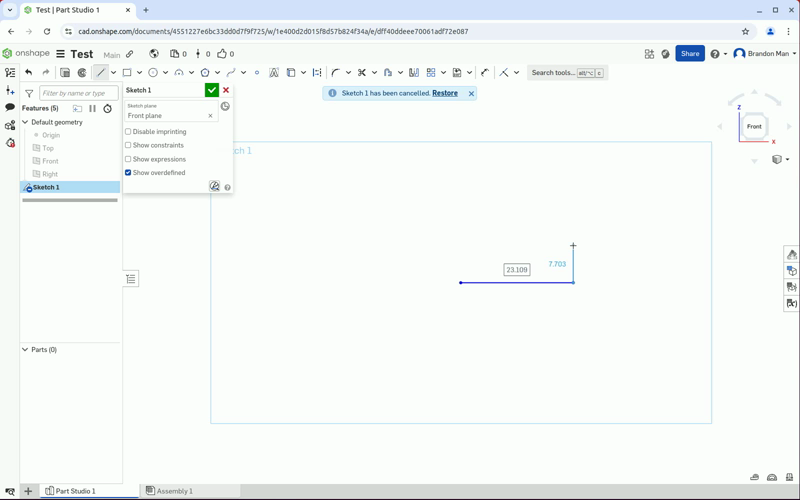
key_down(shift)
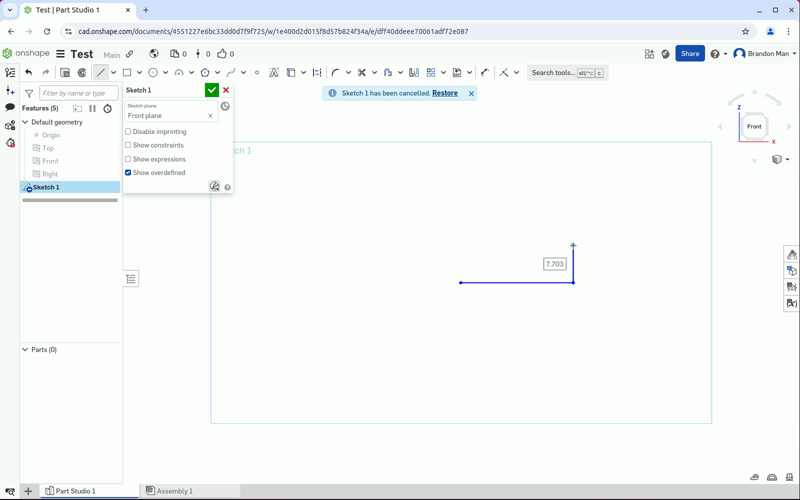
mouse_move(479, 245)
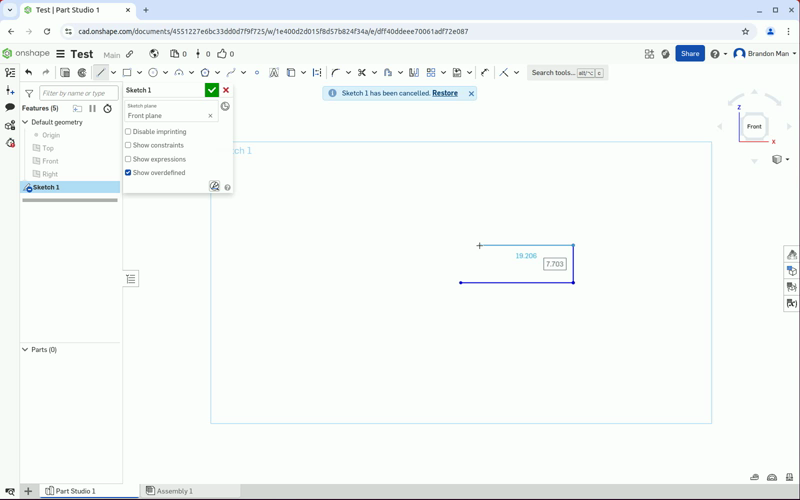
click(479, 245)
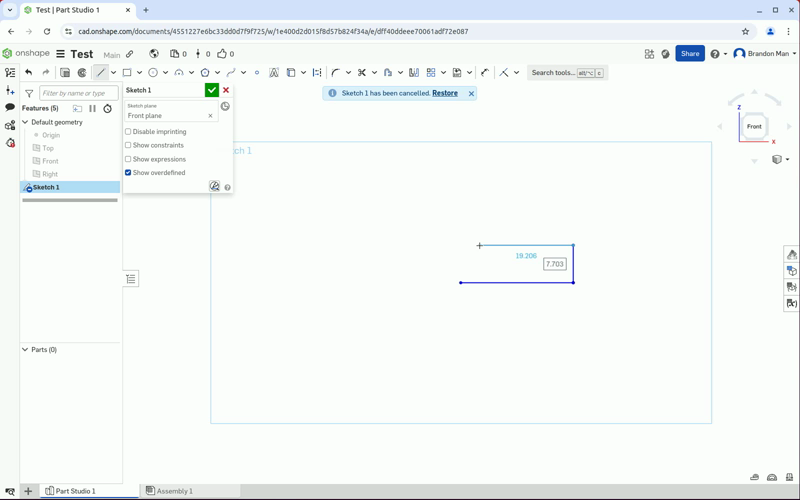
key_up(shift)
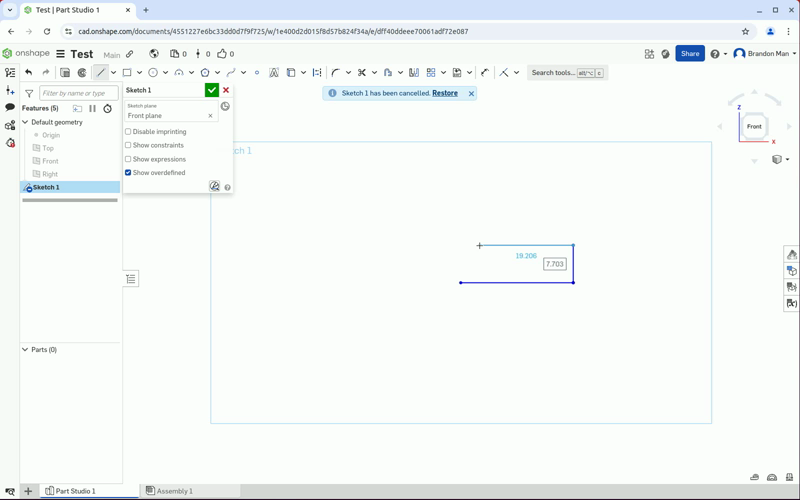
key_down(shift)
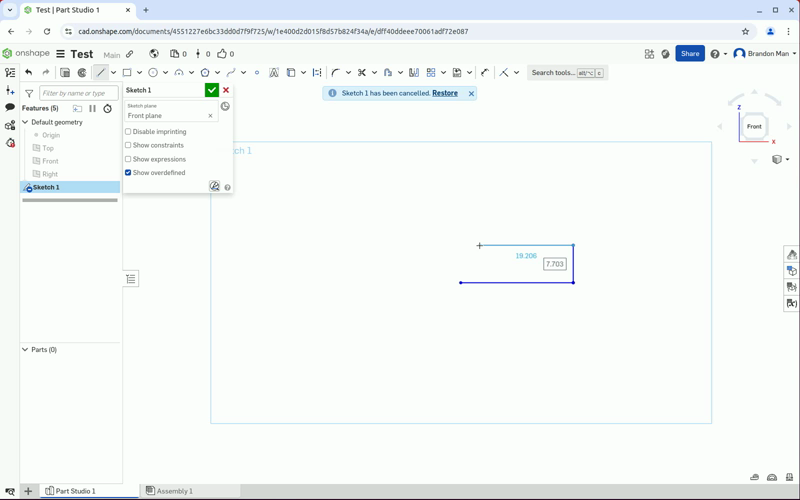
mouse_move(509, 245)
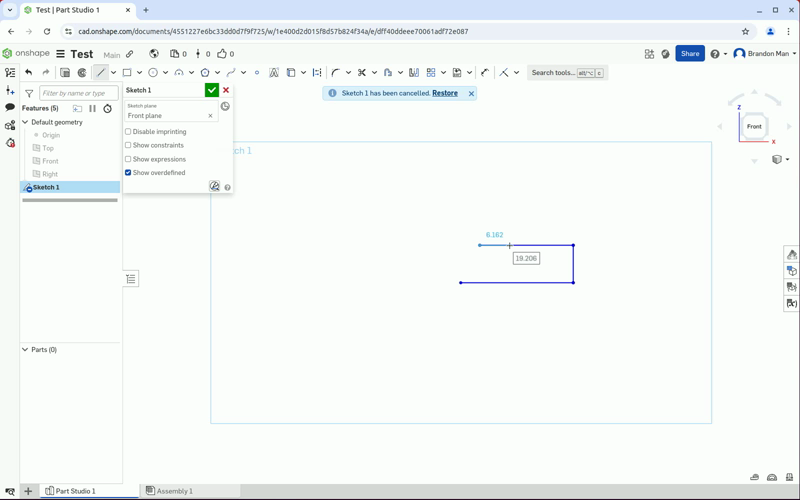
mouse_move(460, 245)
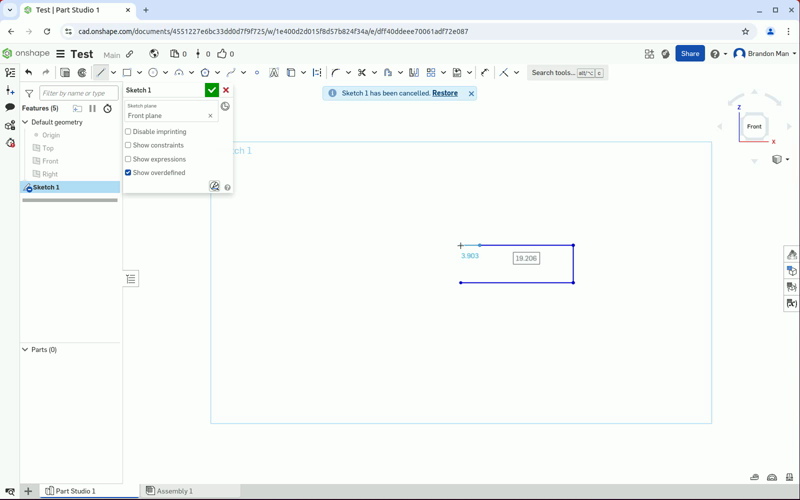
click(460, 245)
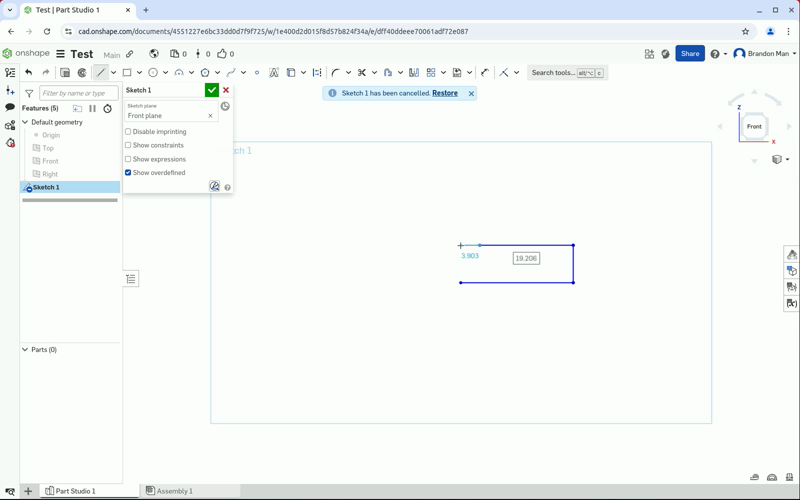
key_up(shift)
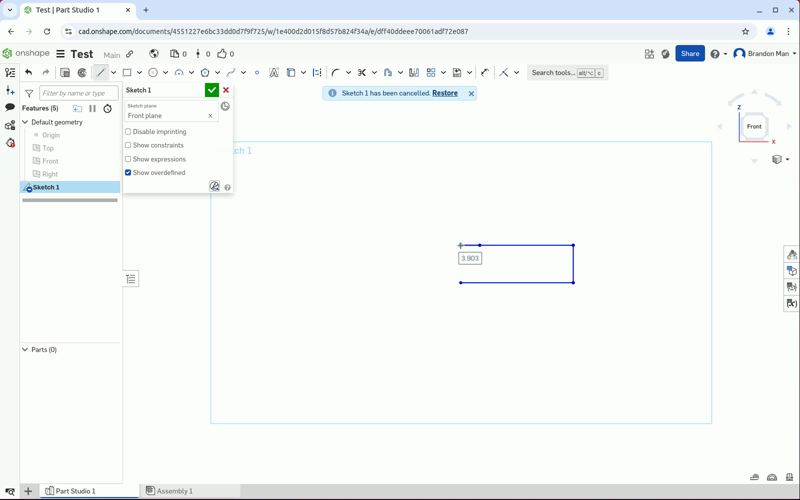
mouse_move(490, 245)
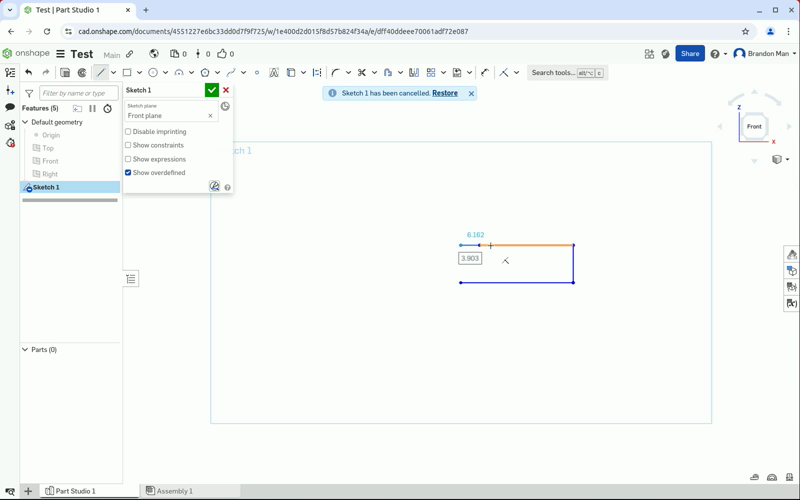
key_down(shift)
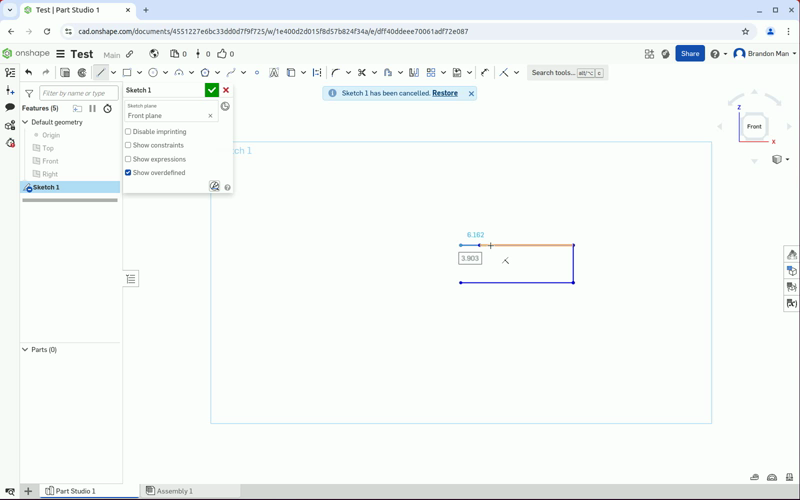
mouse_move(460, 282)
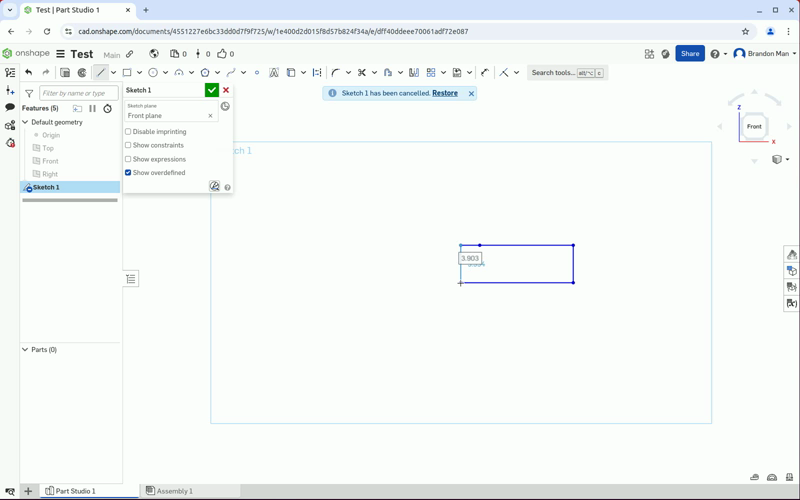
key_up(shift)
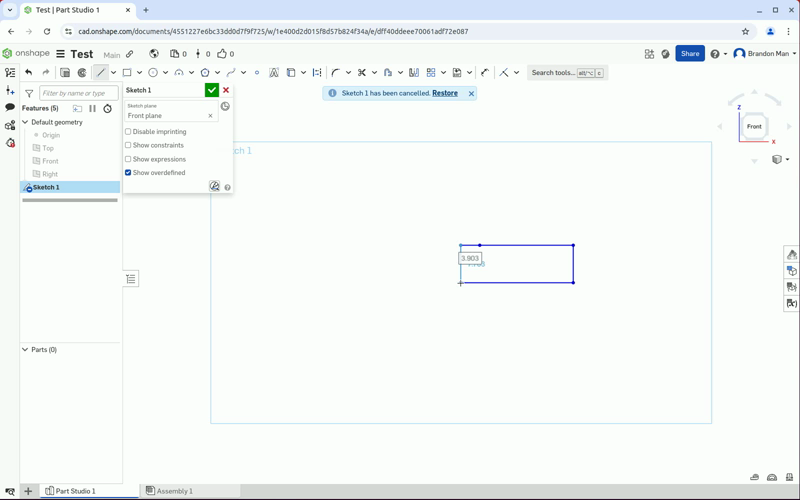
click(460, 282)
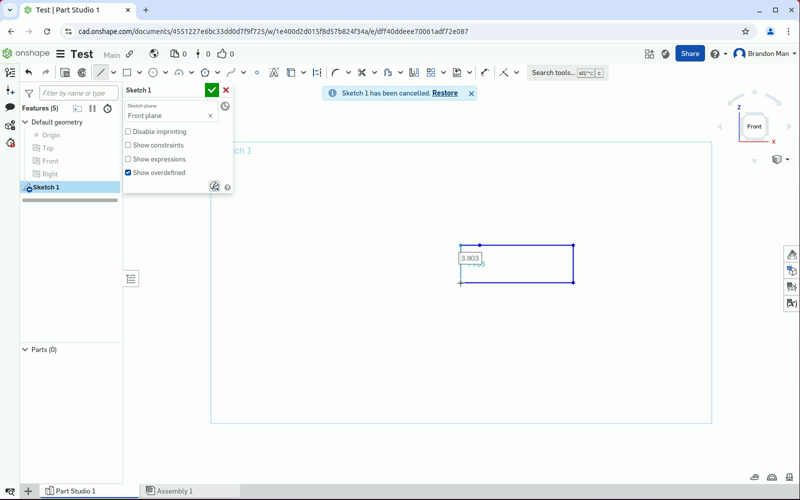
key(esc)
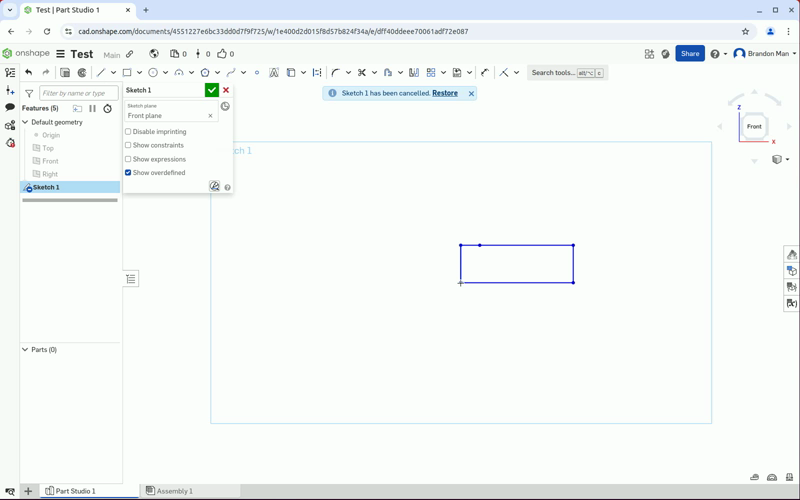
mouse_move(507, 254)
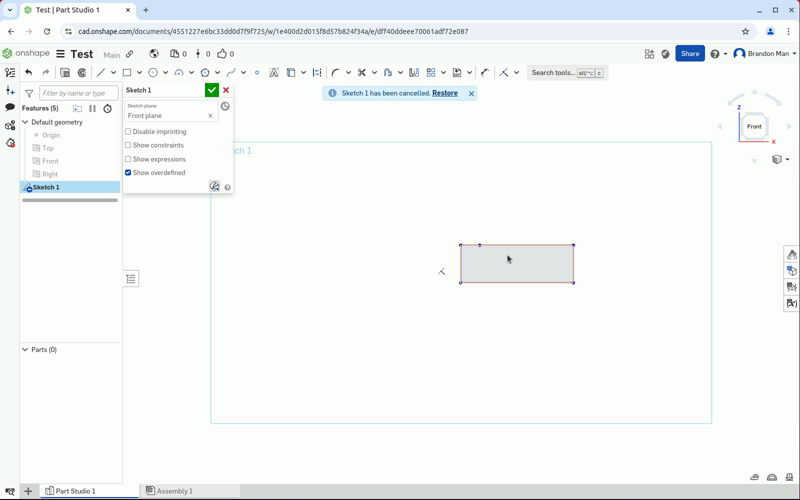
click(507, 254)
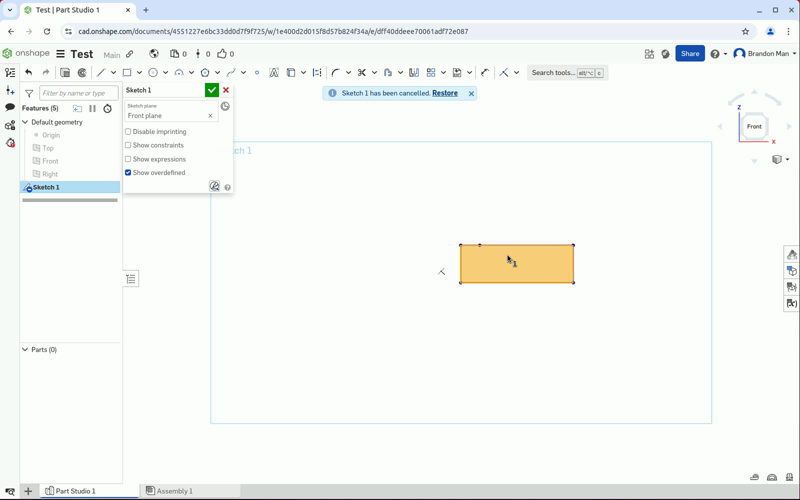
mouse_move(73, 352)
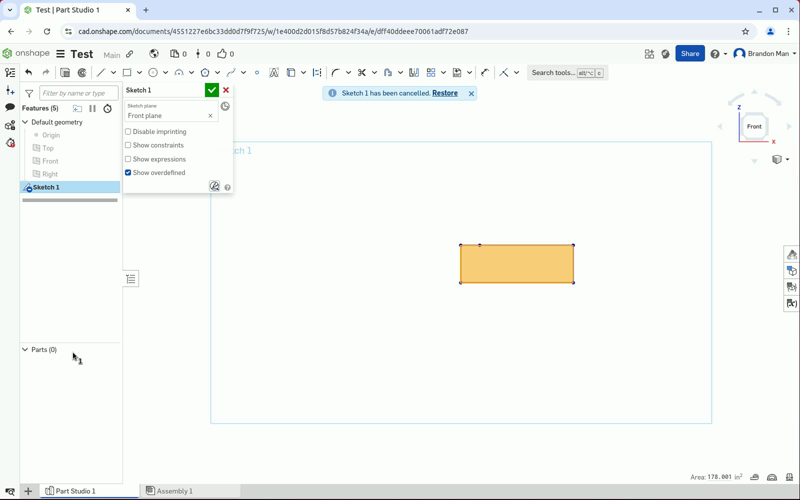
key(shift+y)
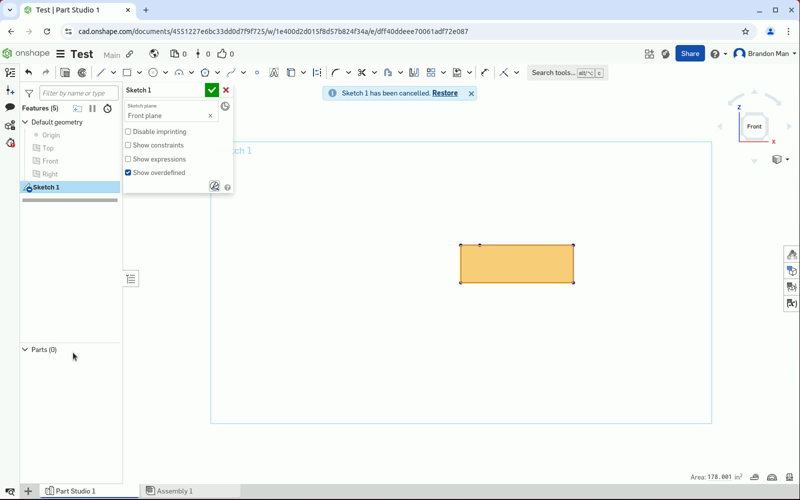
key(shift+e)
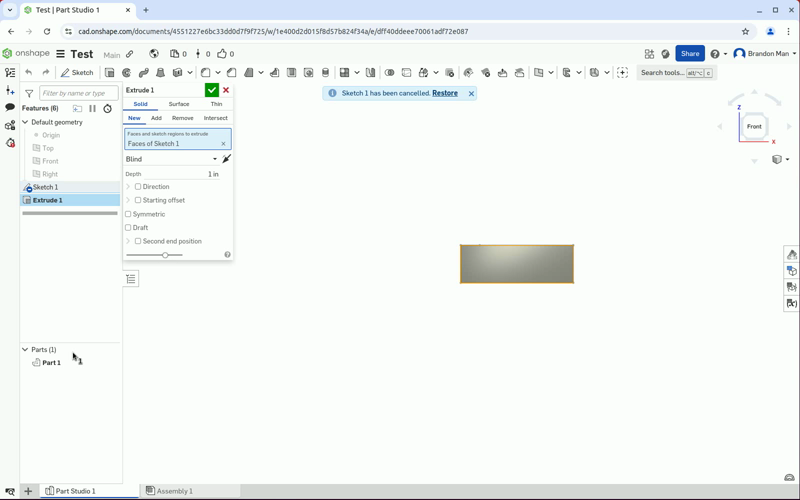
mouse_move(143, 106)
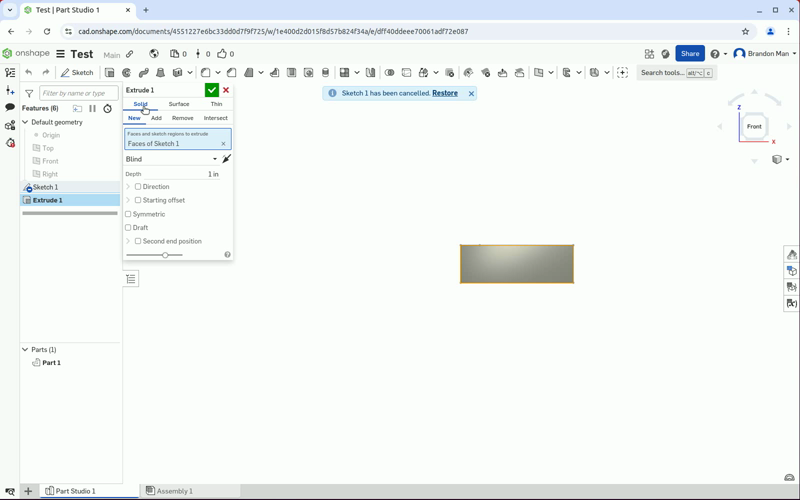
click(143, 106)
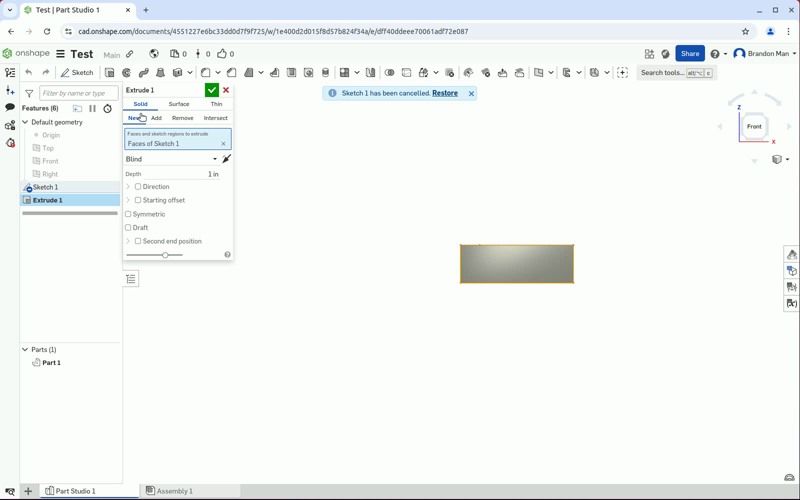
mouse_move(137, 120)
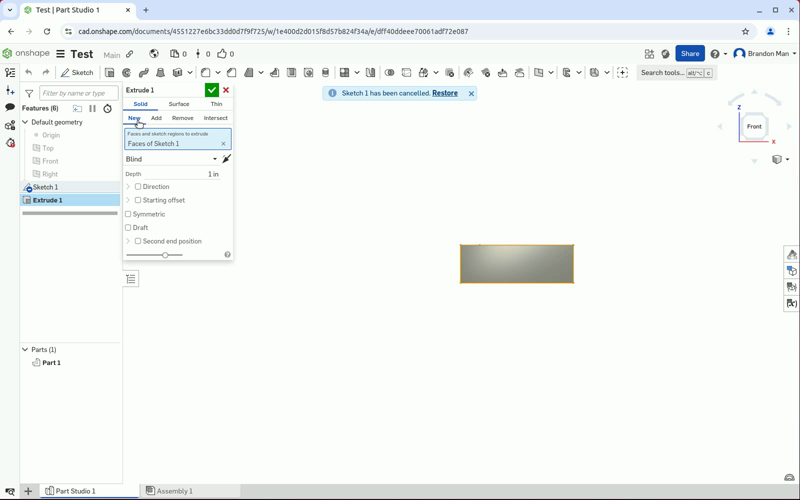
click(137, 120)
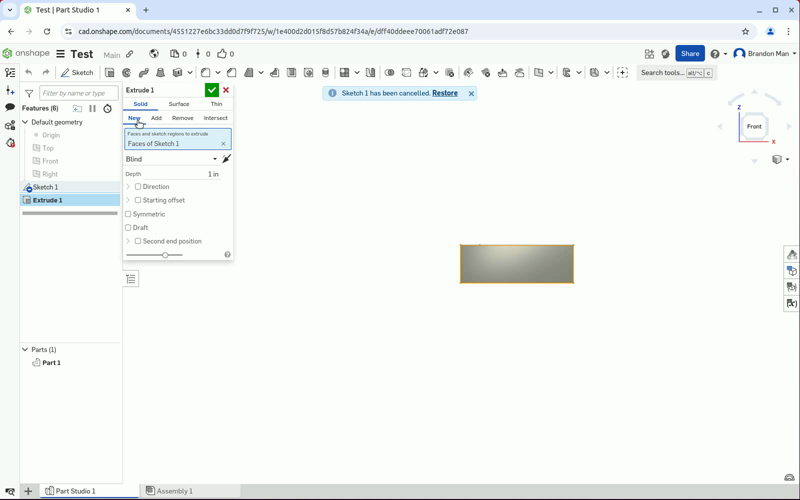
key(tab, 4)
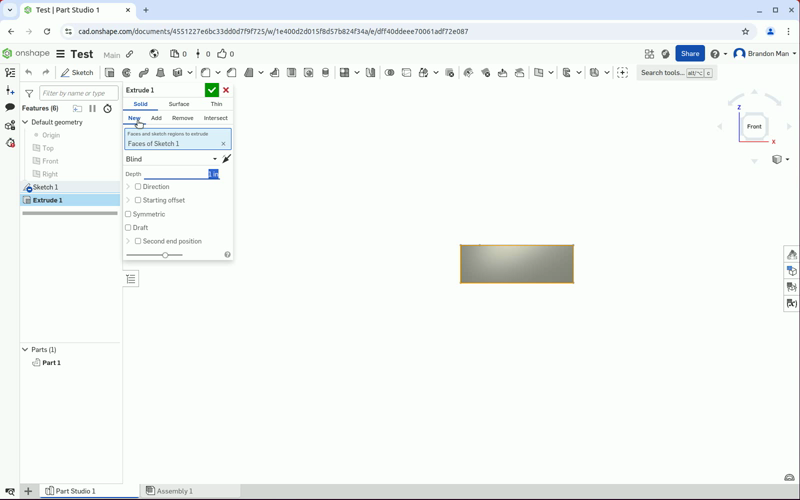
text(15.406)
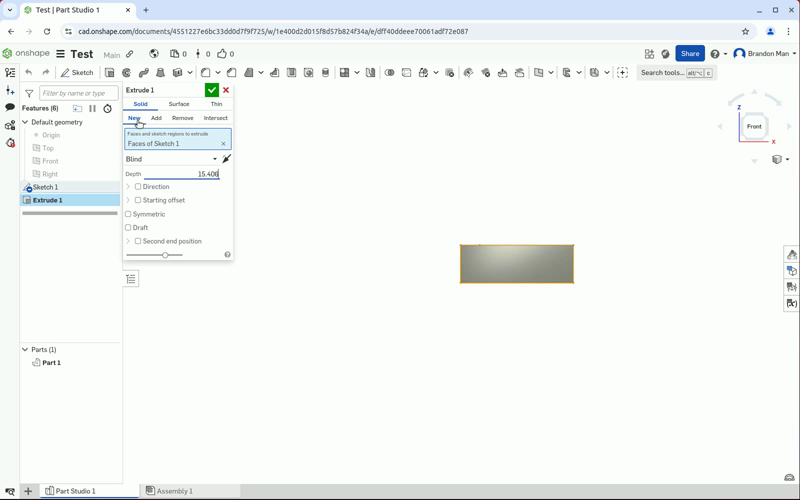
key(tab, 3)
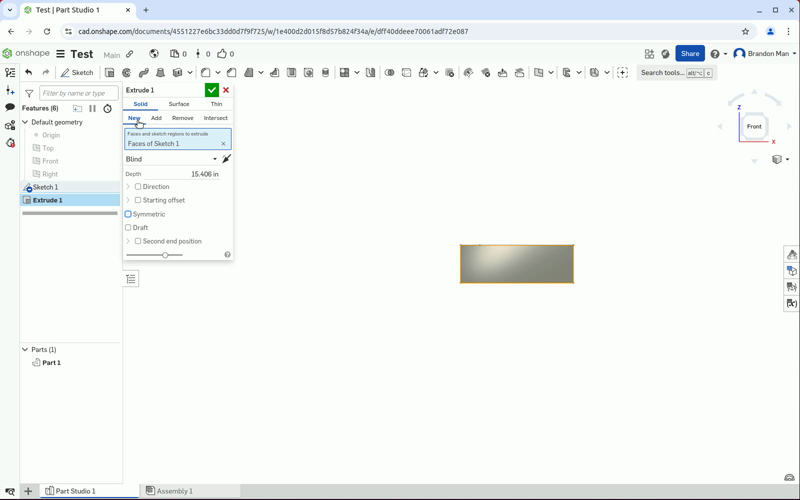
key(space)
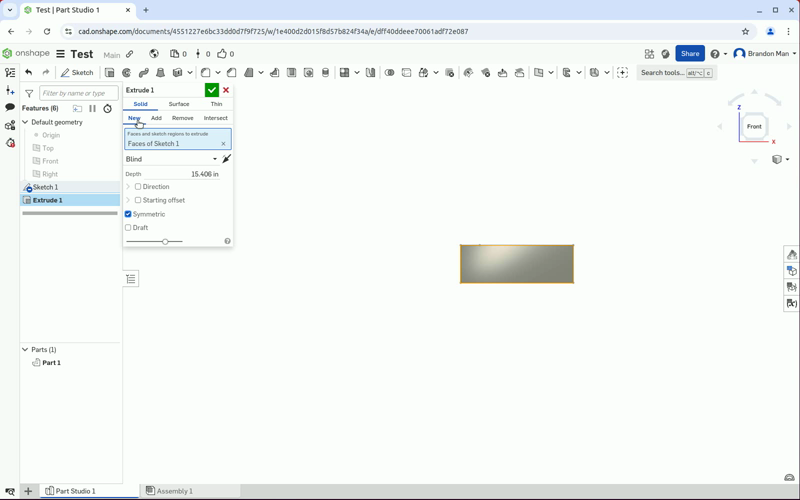
key(enter)
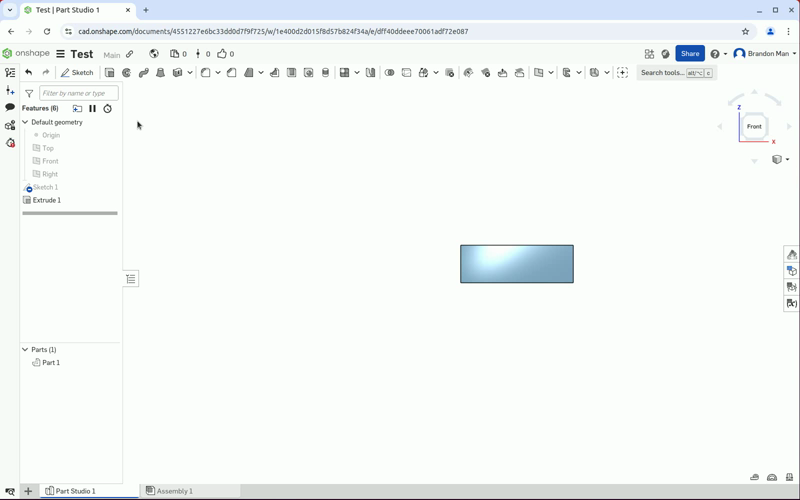
key(shift+h)
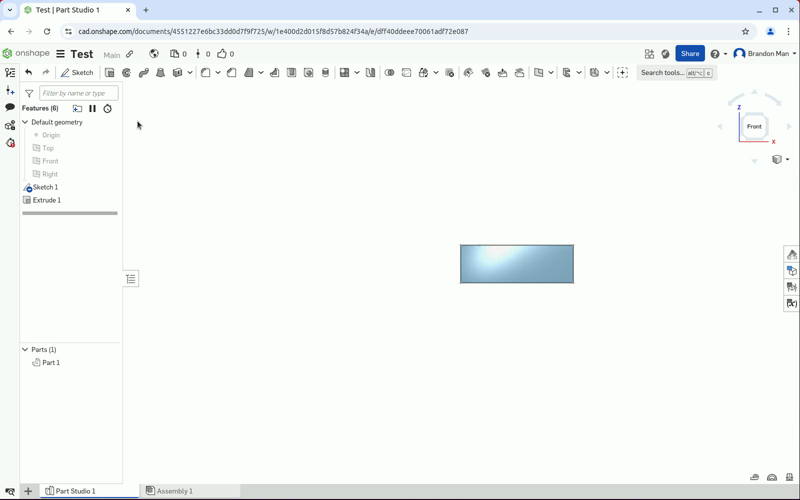
key(shift+h)
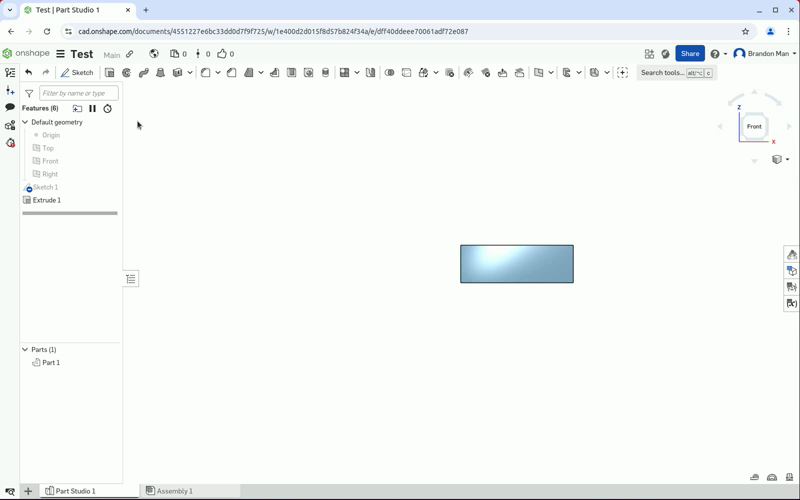
mouse_move(73, 189)
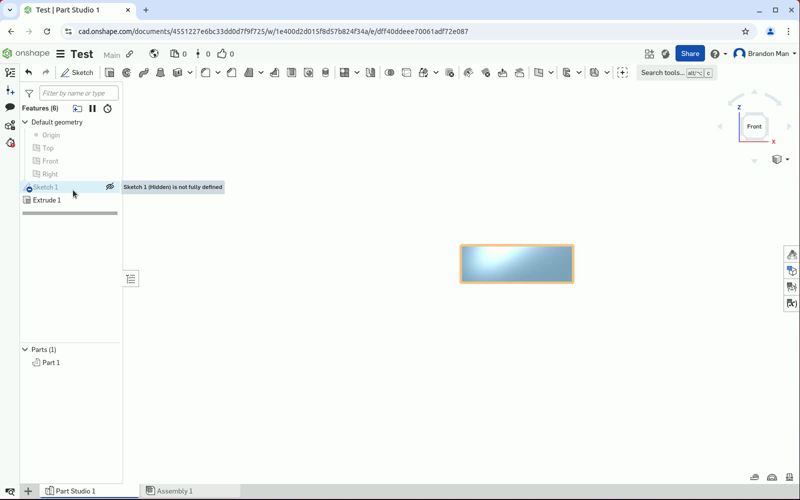
click(73, 189)
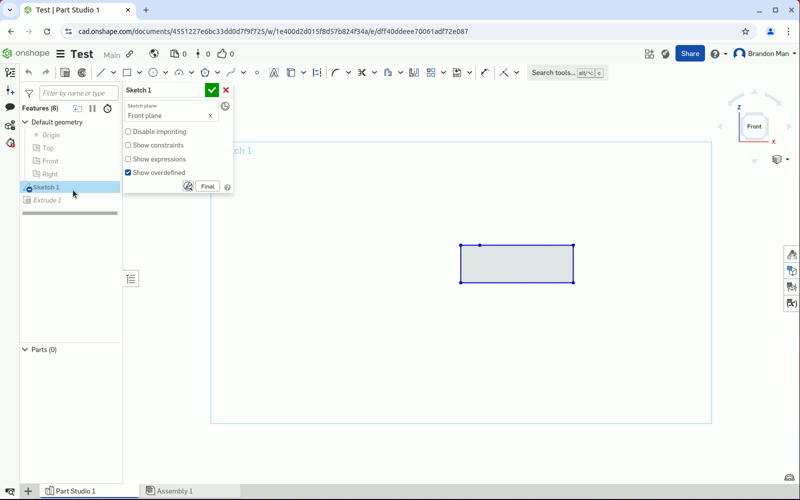
mouse_move(229, 92)
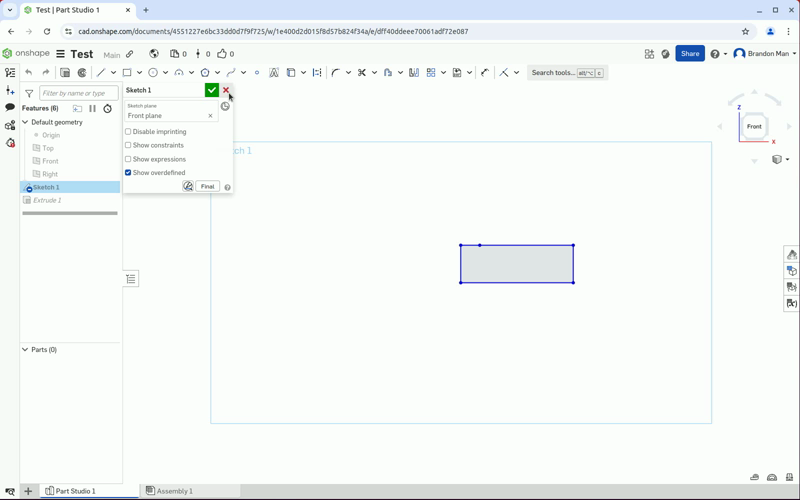
click(229, 92)
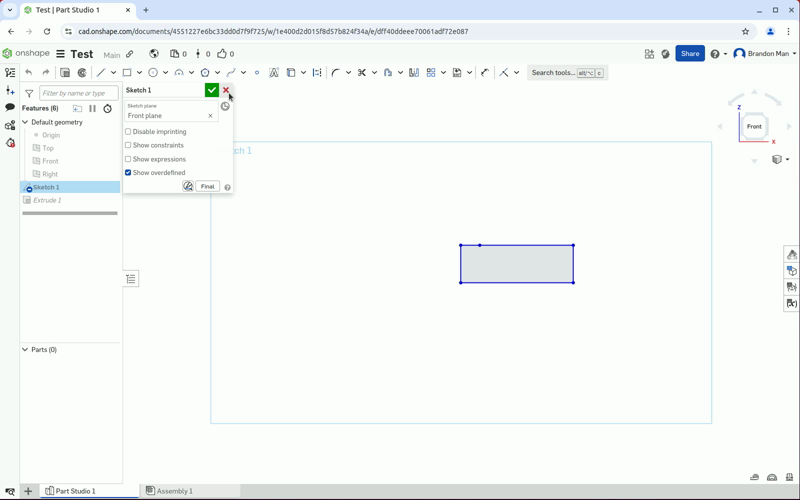
key(shift+s)
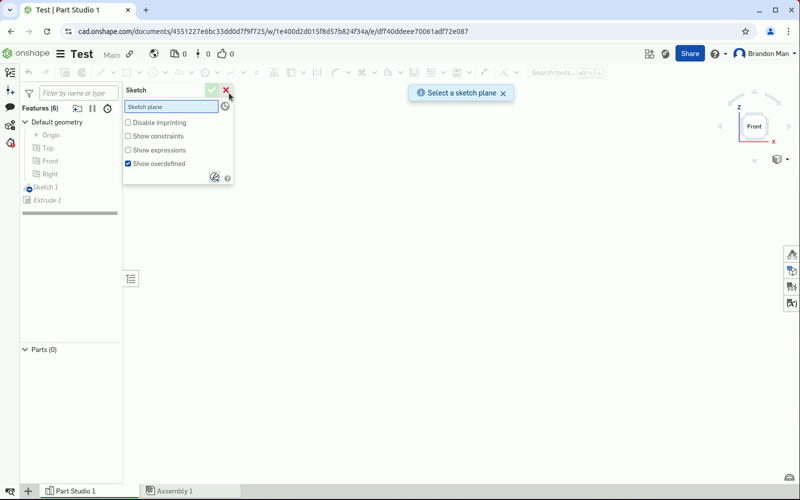
mouse_move(73, 163)
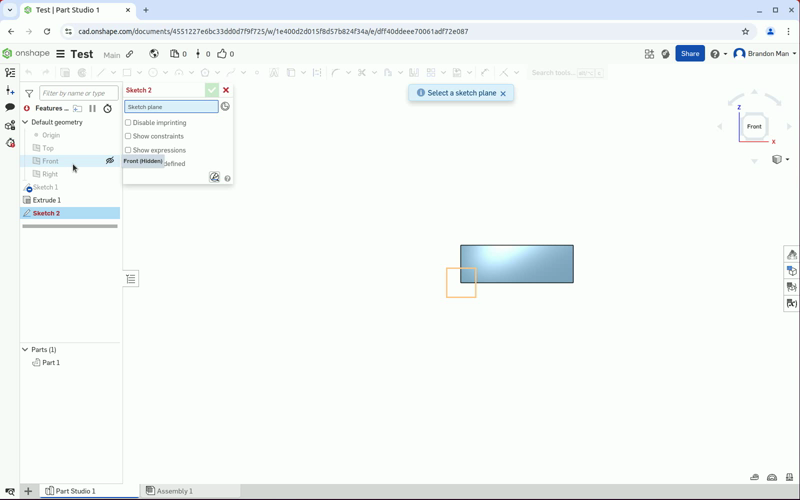
click(73, 163)
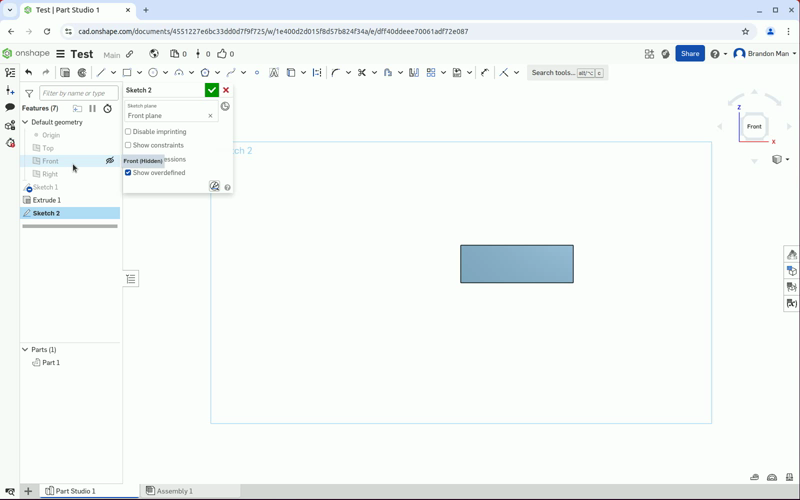
mouse_move(73, 352)
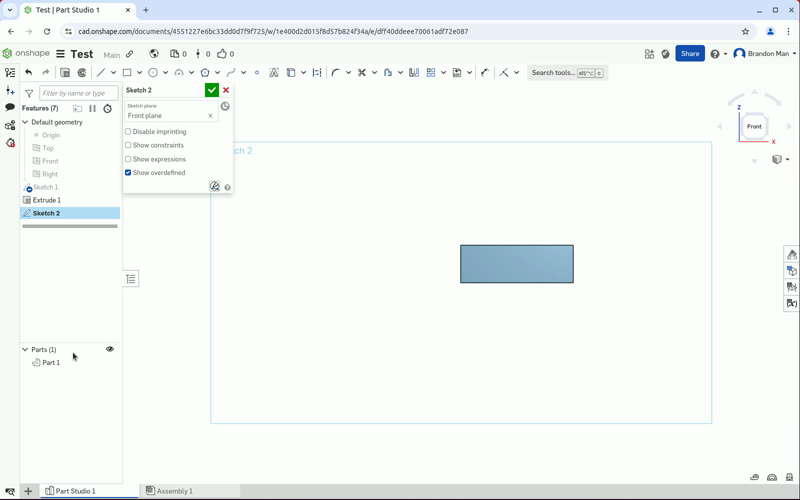
key(y)
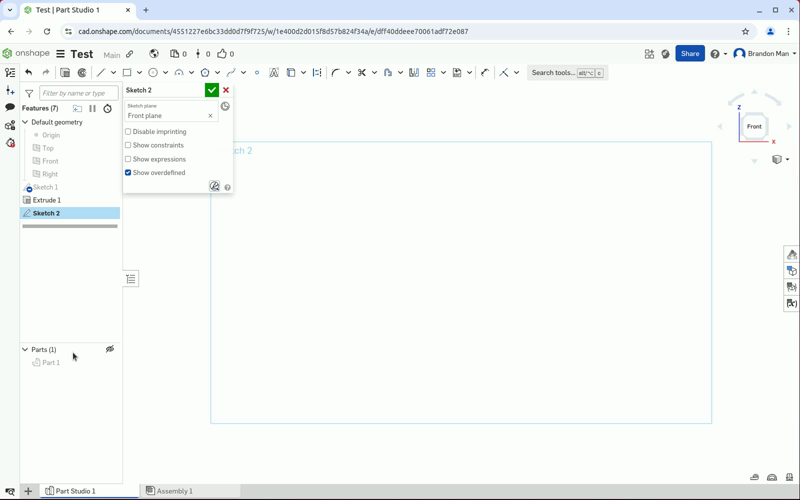
key(l)
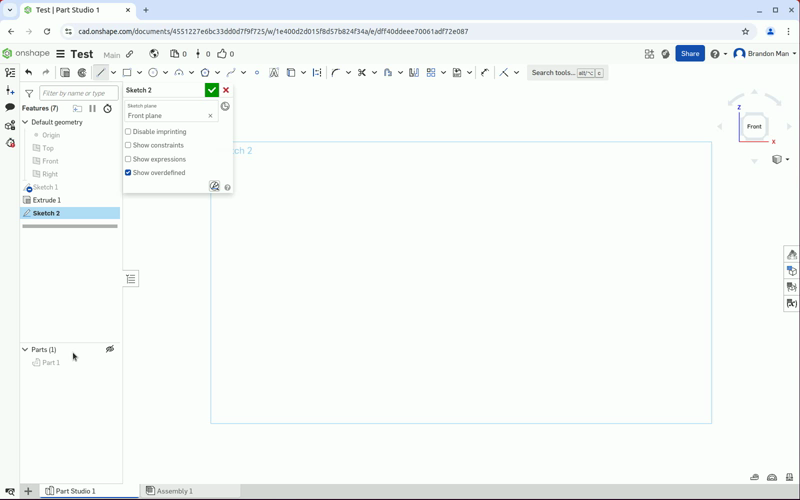
key_down(shift)
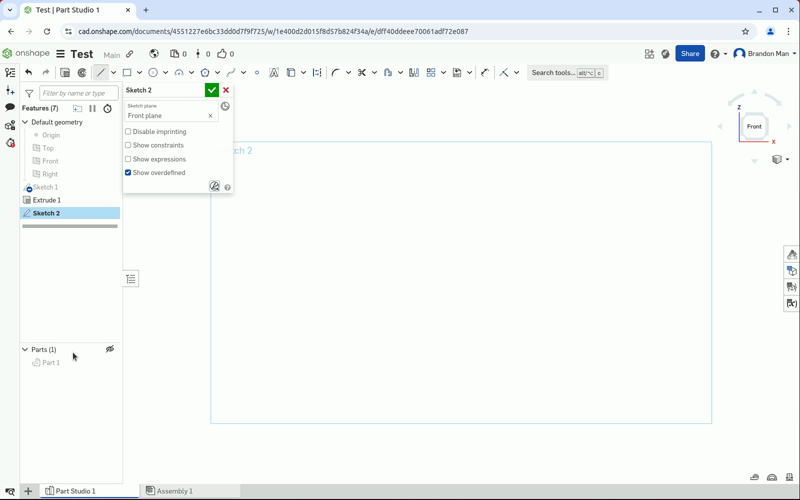
mouse_move(460, 245)
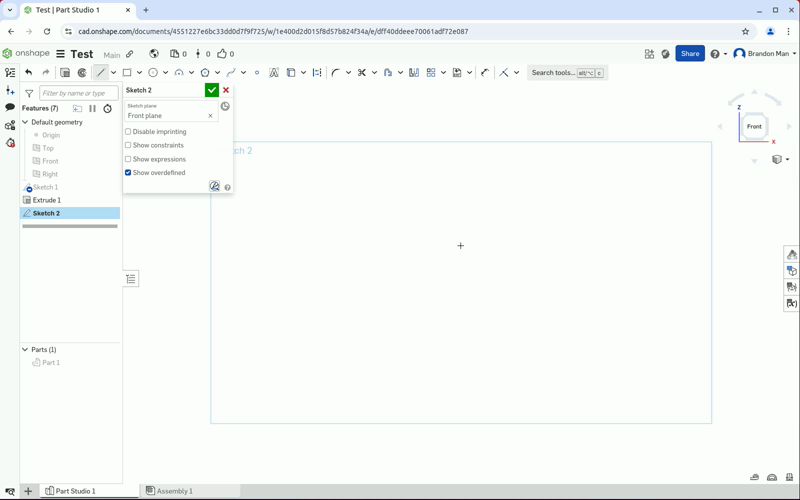
click(460, 245)
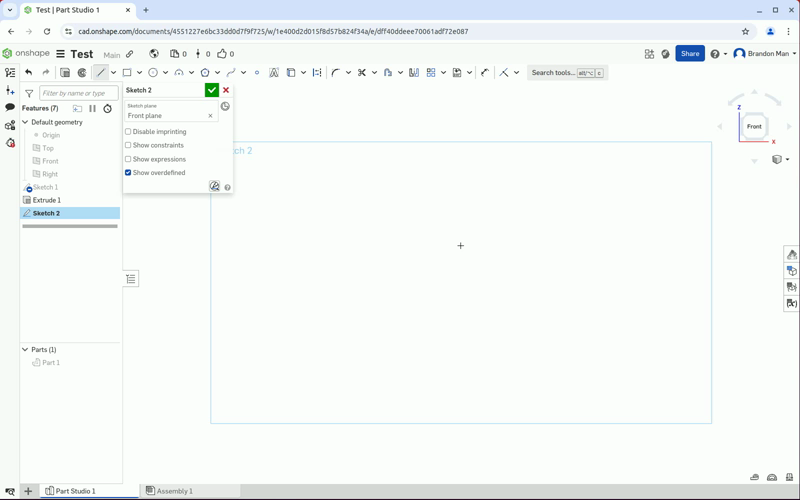
key_up(shift)
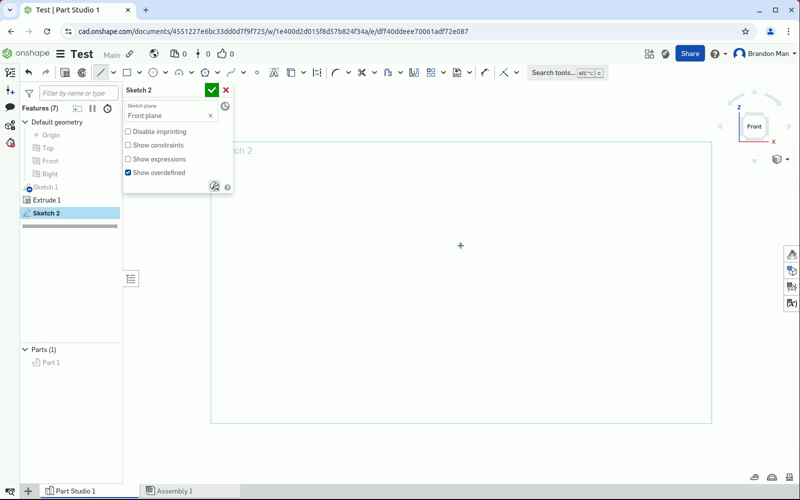
key_down(shift)
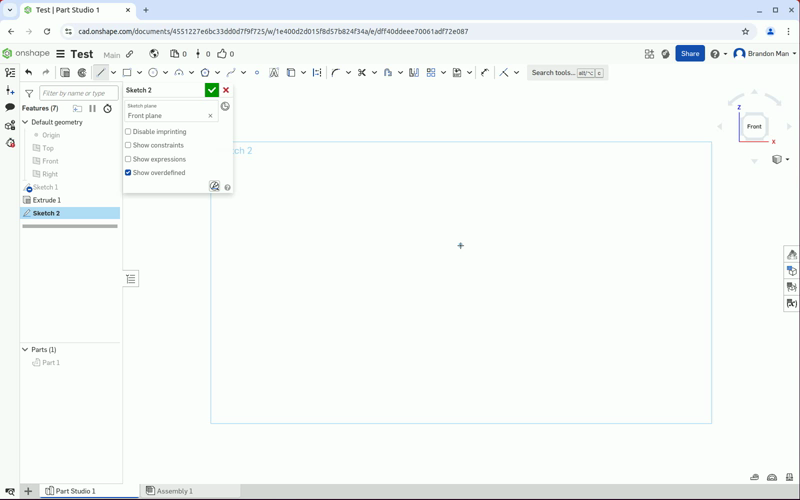
mouse_move(490, 245)
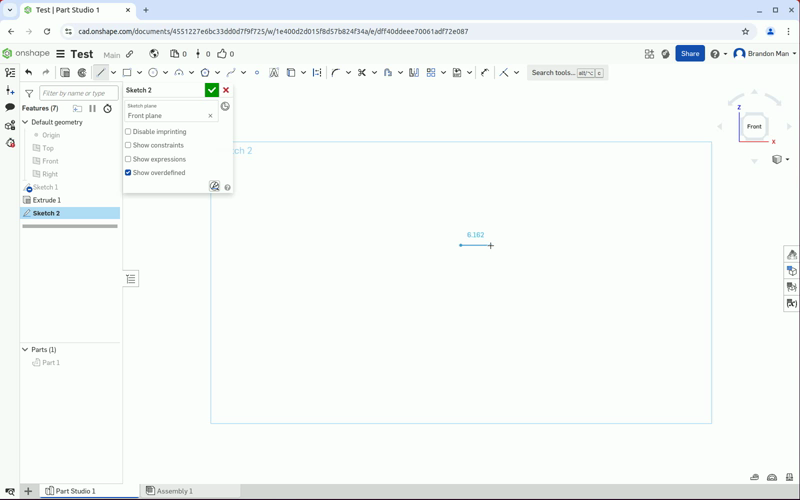
mouse_move(480, 245)
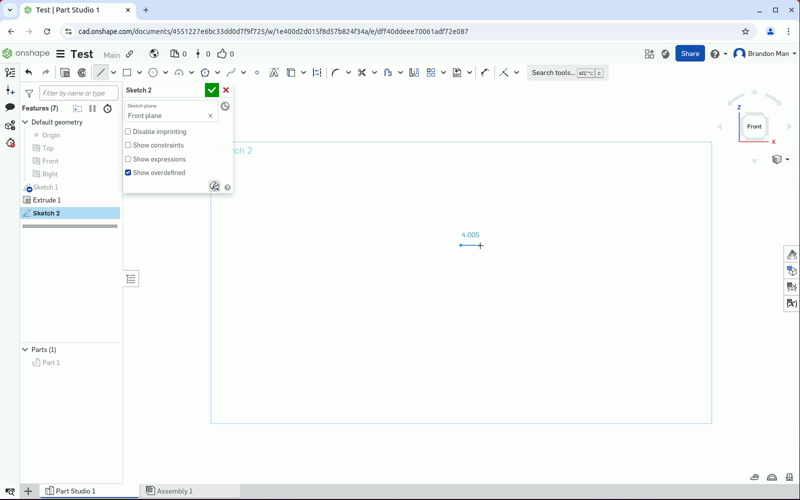
click(480, 245)
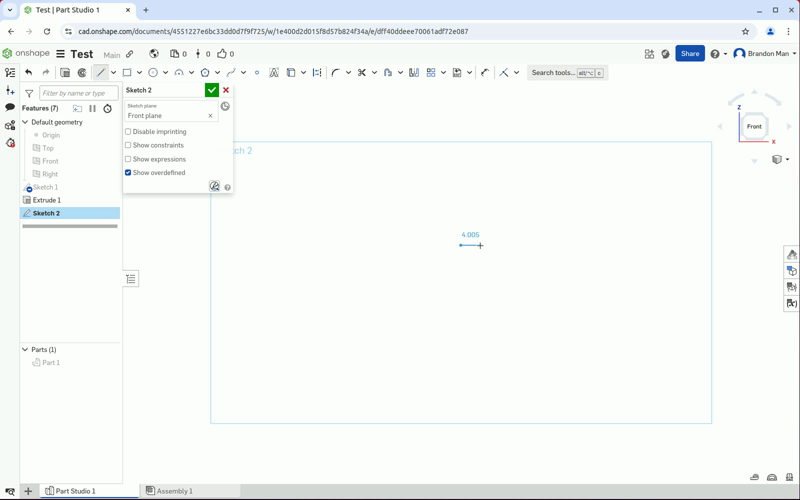
key_up(shift)
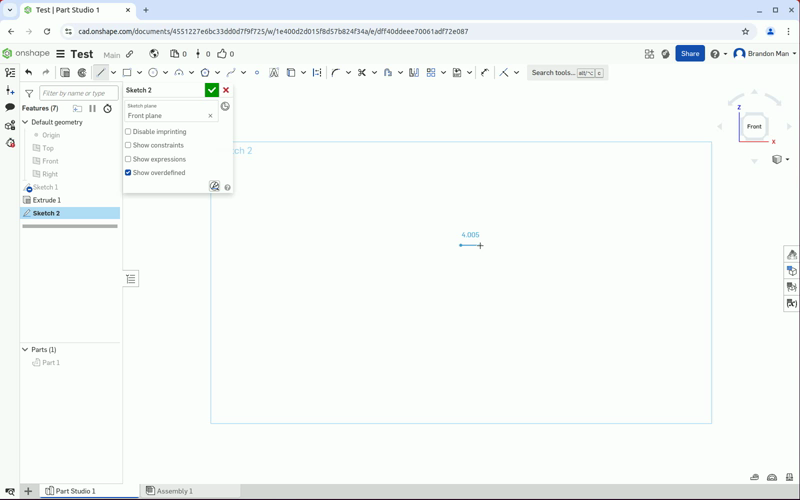
key_down(shift)
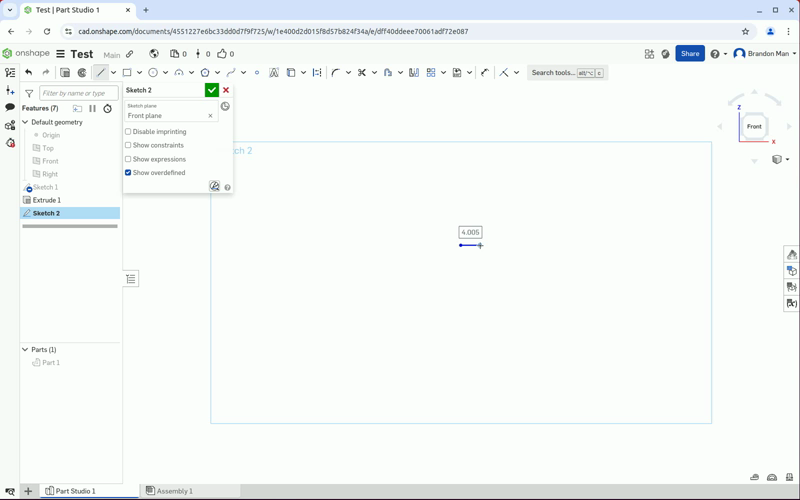
mouse_move(510, 245)
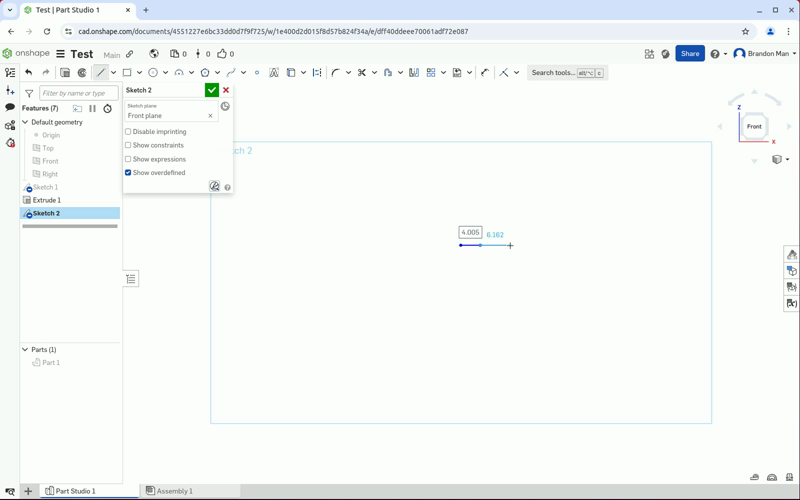
mouse_move(480, 207)
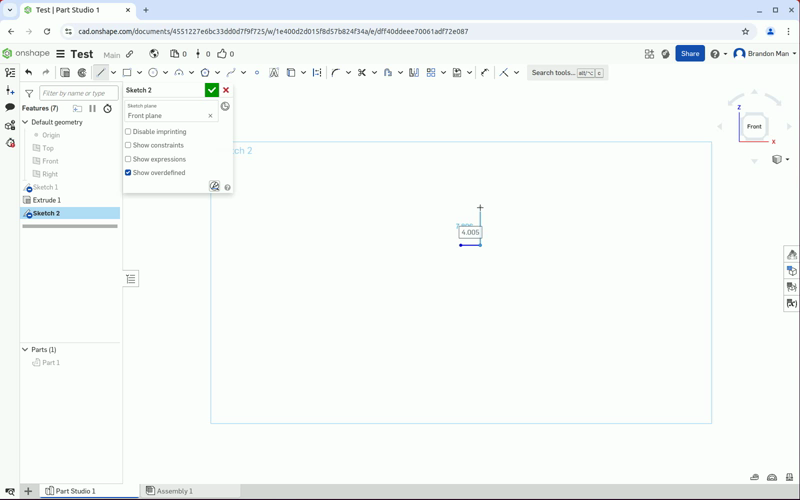
click(480, 207)
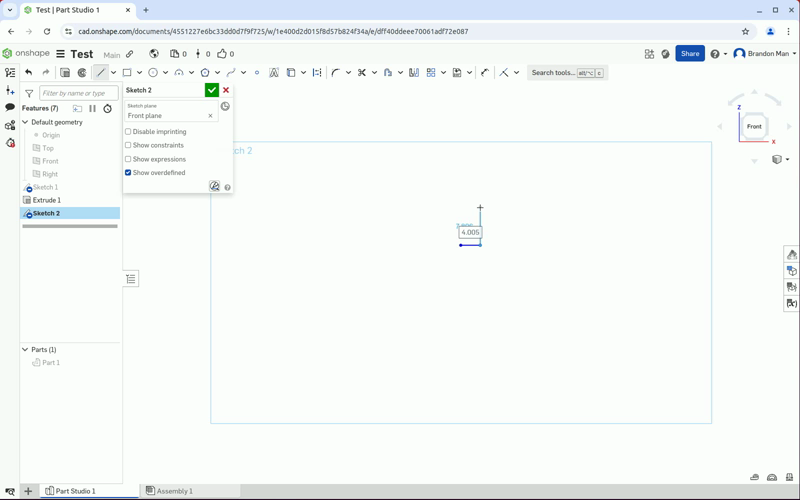
key_up(shift)
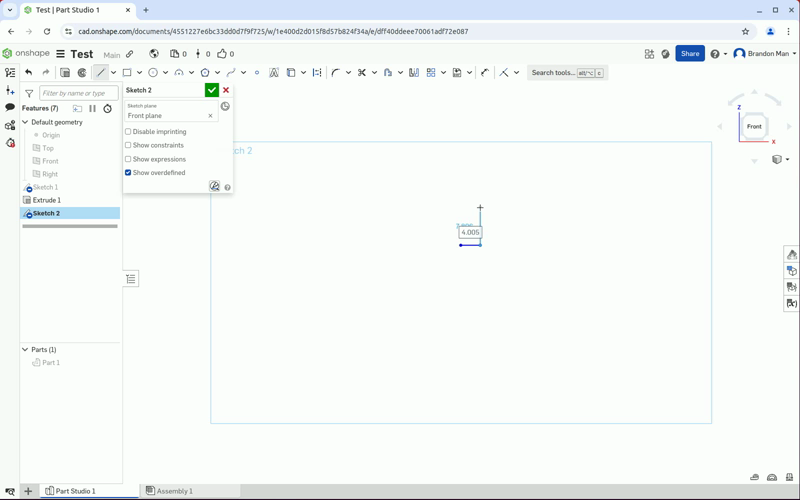
key_down(shift)
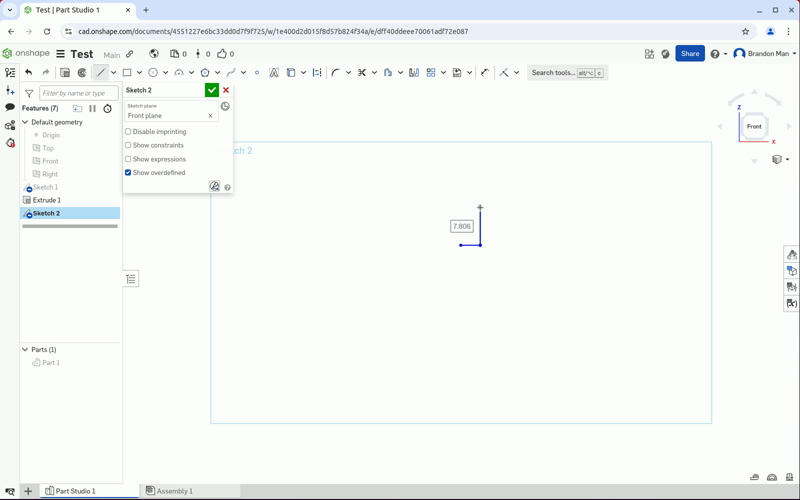
mouse_move(510, 207)
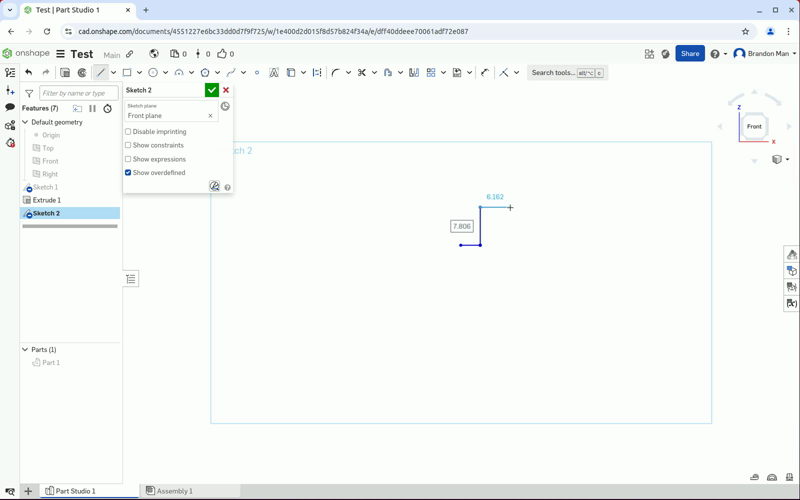
mouse_move(460, 207)
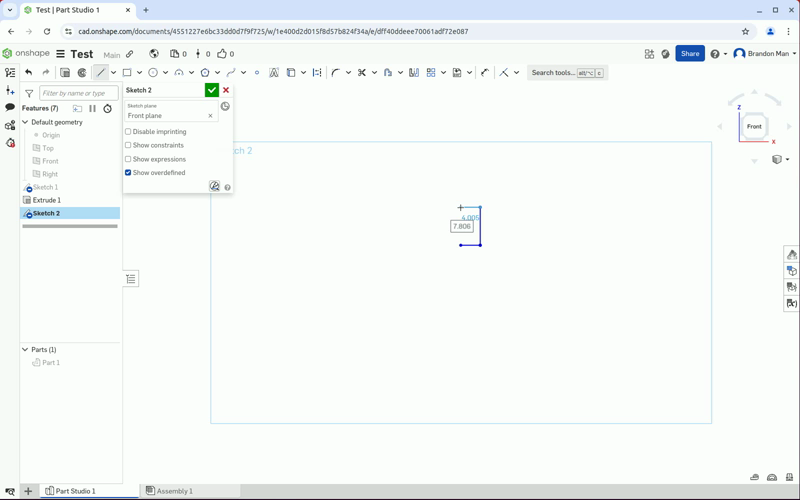
click(460, 207)
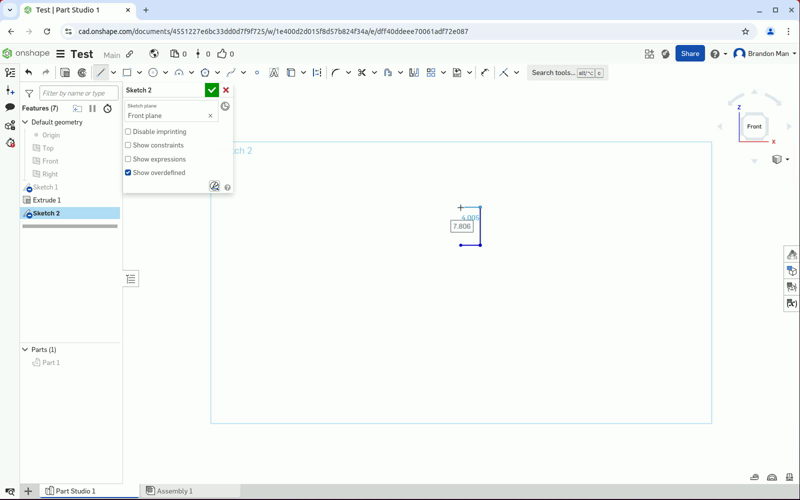
key_up(shift)
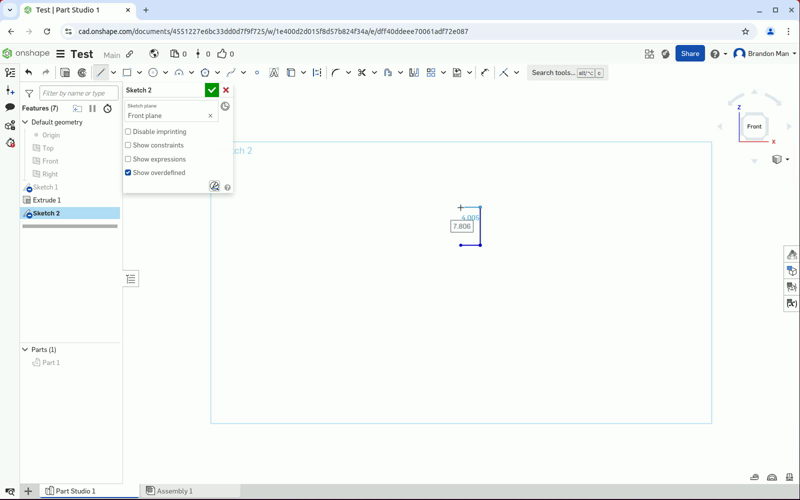
mouse_move(490, 207)
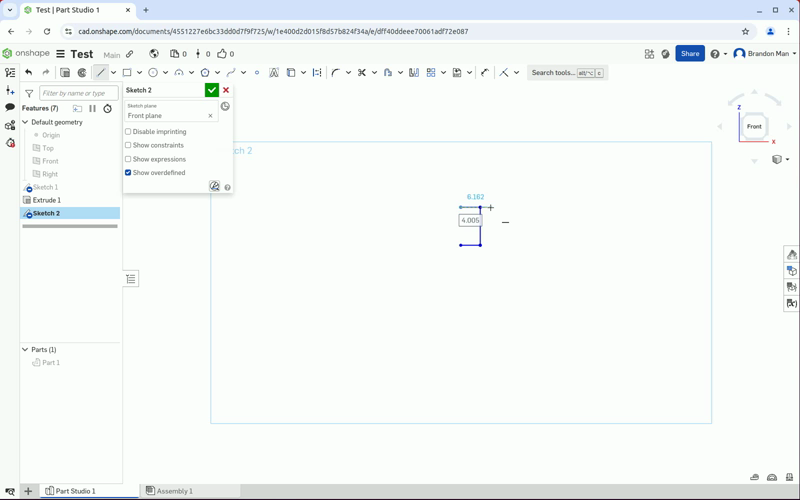
key_down(shift)
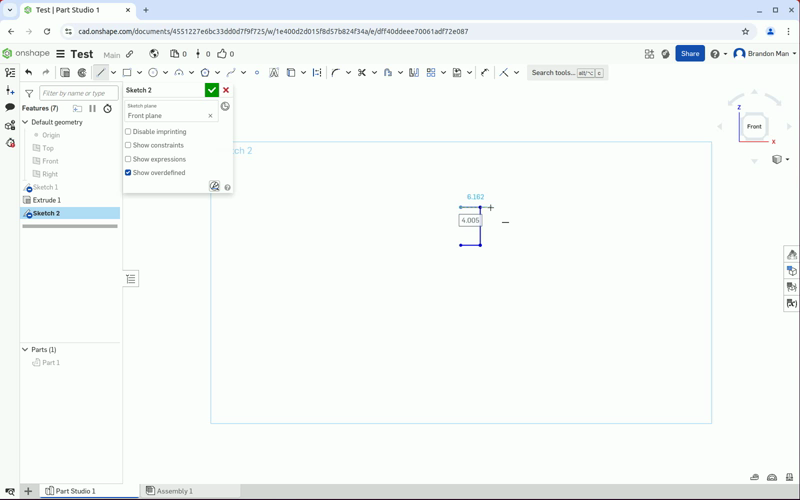
mouse_move(460, 245)
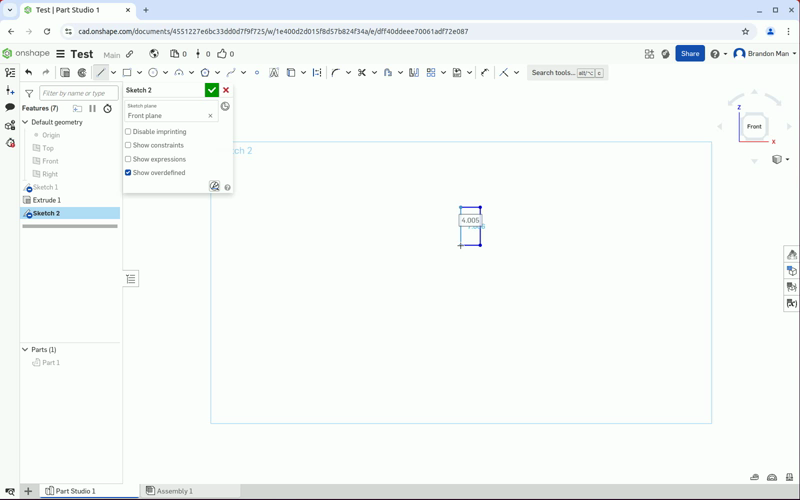
key_up(shift)
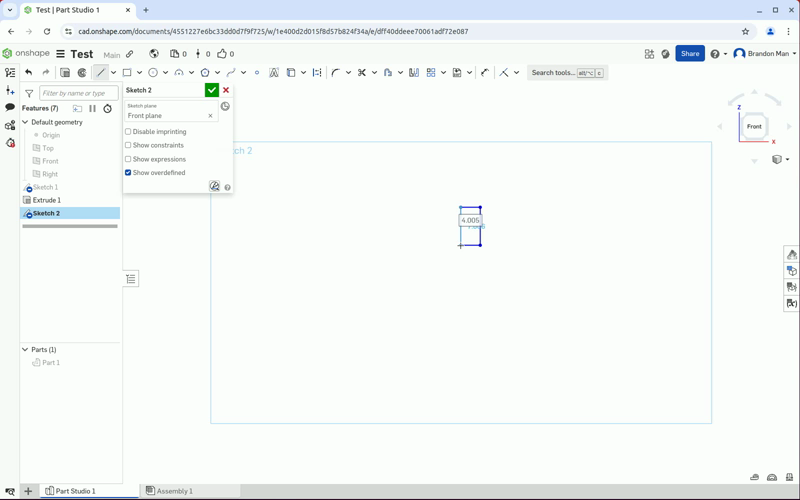
click(460, 245)
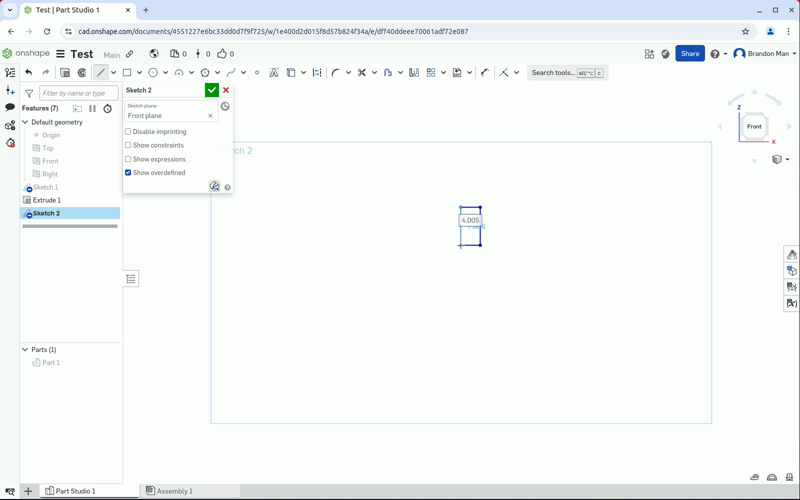
key(esc)
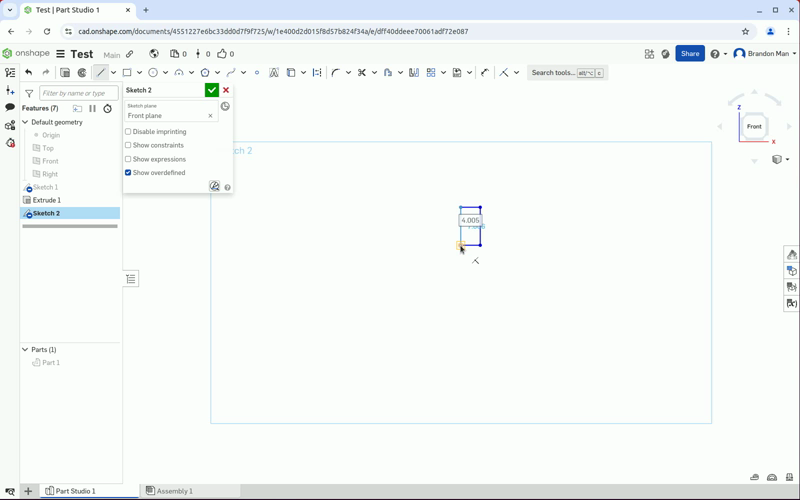
mouse_move(468, 219)
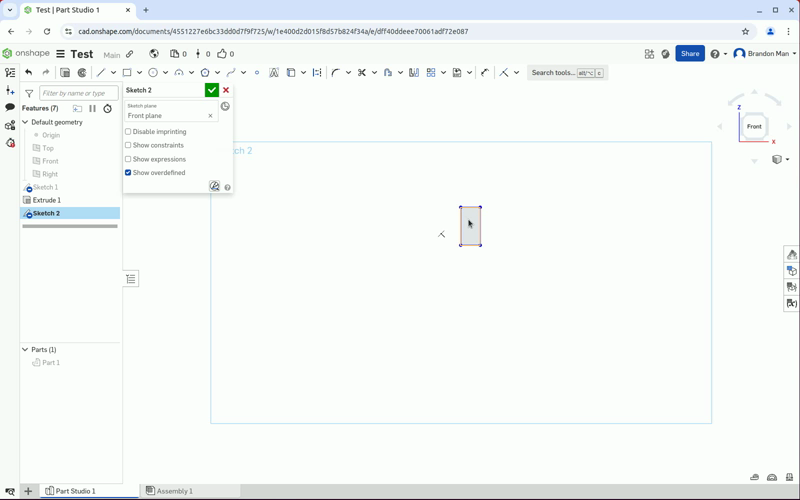
scroll(6)
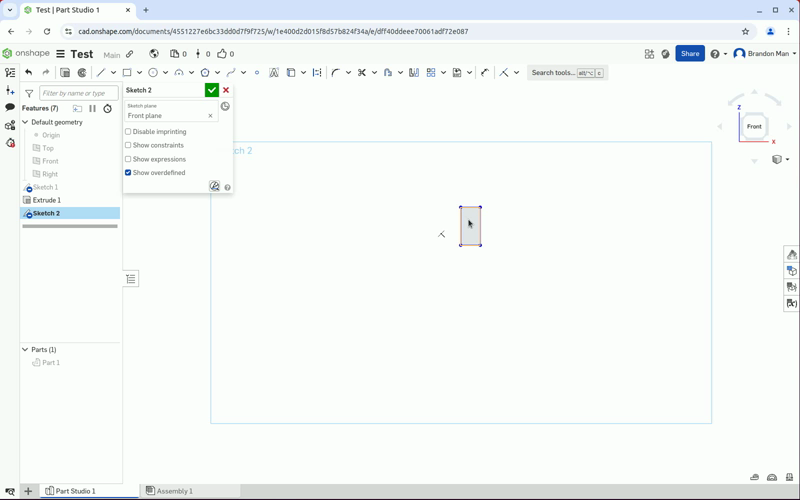
scroll(6)
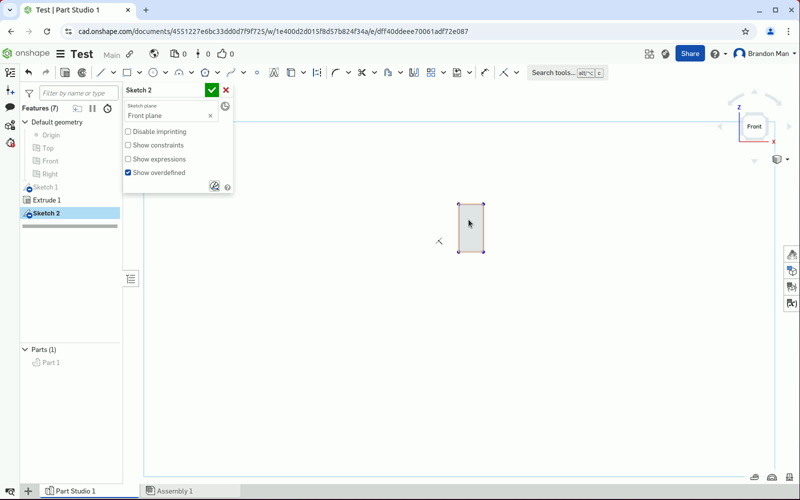
scroll(6)
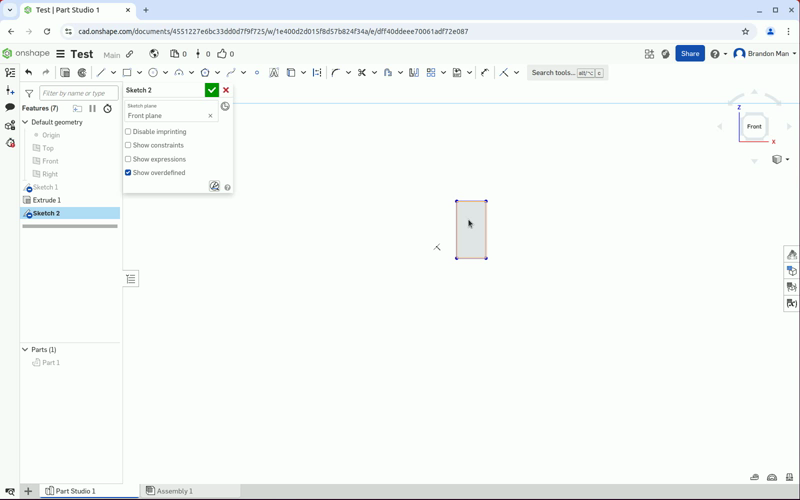
scroll(6)
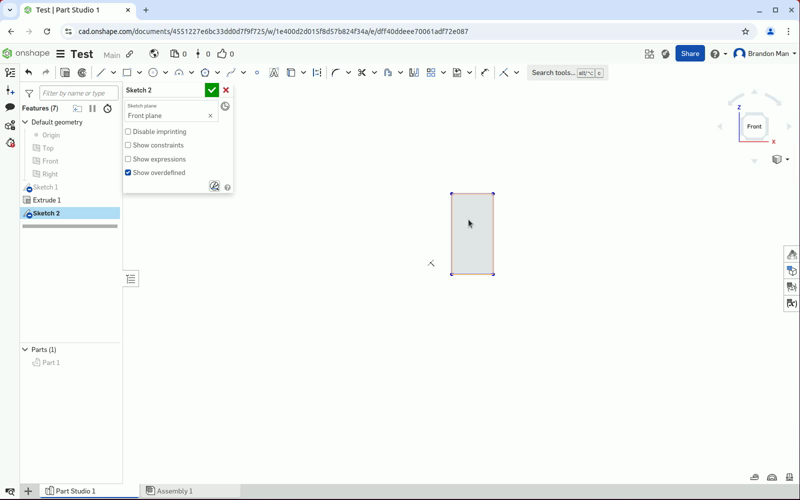
scroll(6)
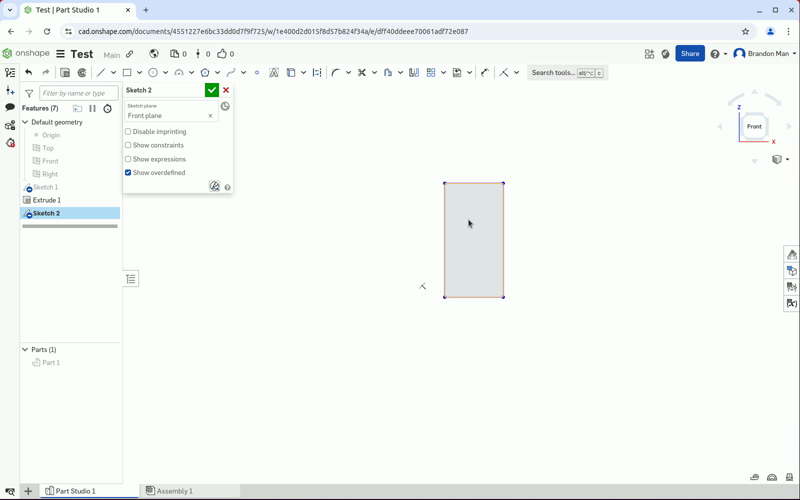
scroll(6)
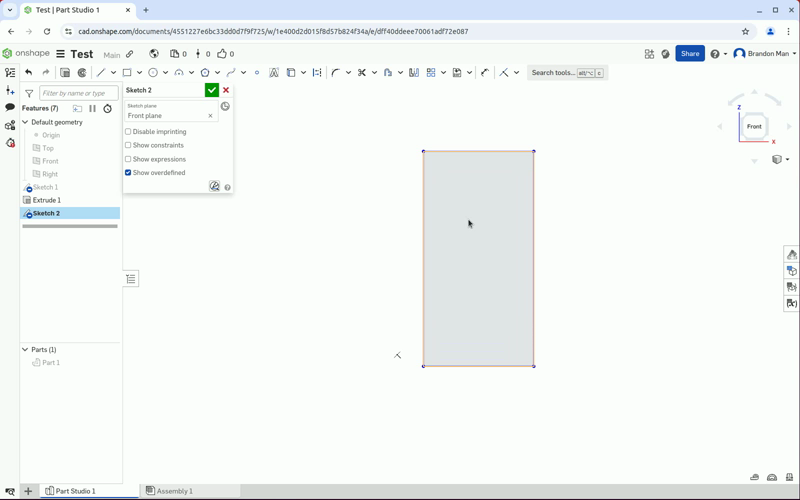
scroll(6)
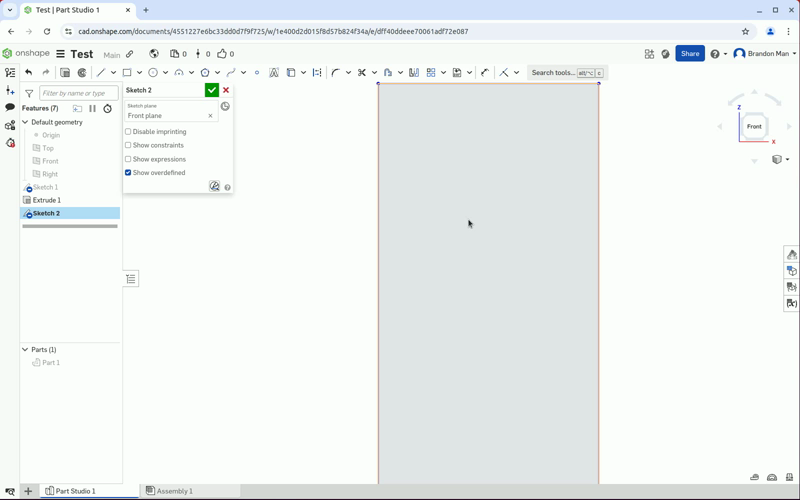
click(468, 219)
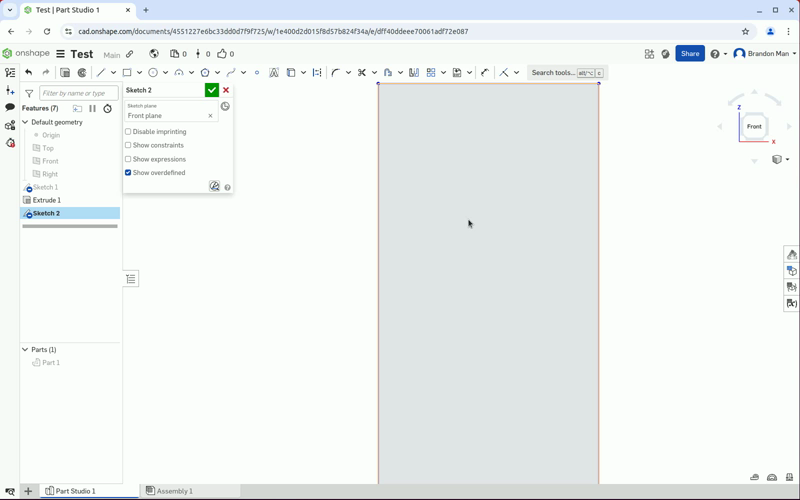
scroll(-6)
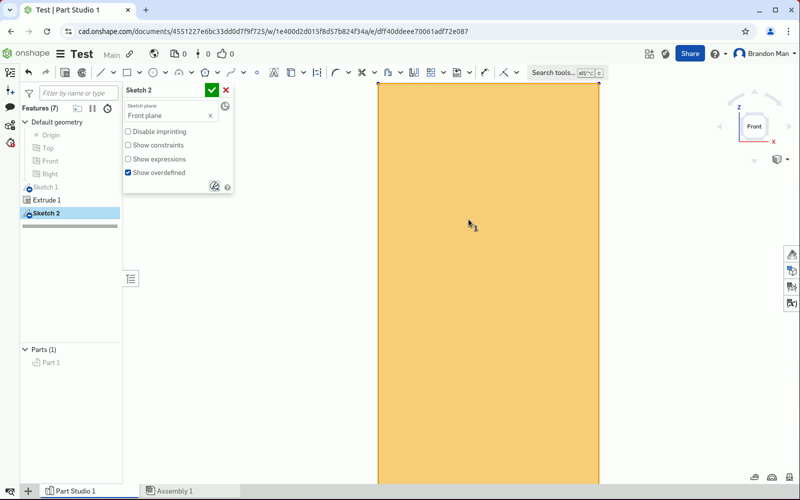
scroll(-6)
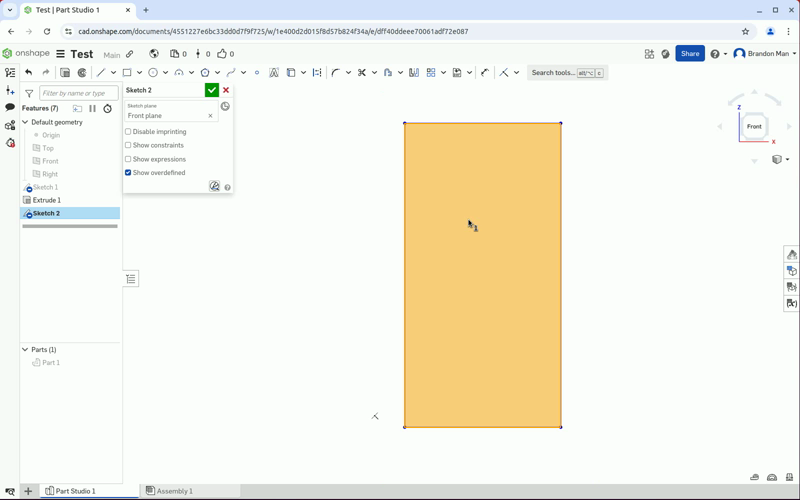
scroll(-6)
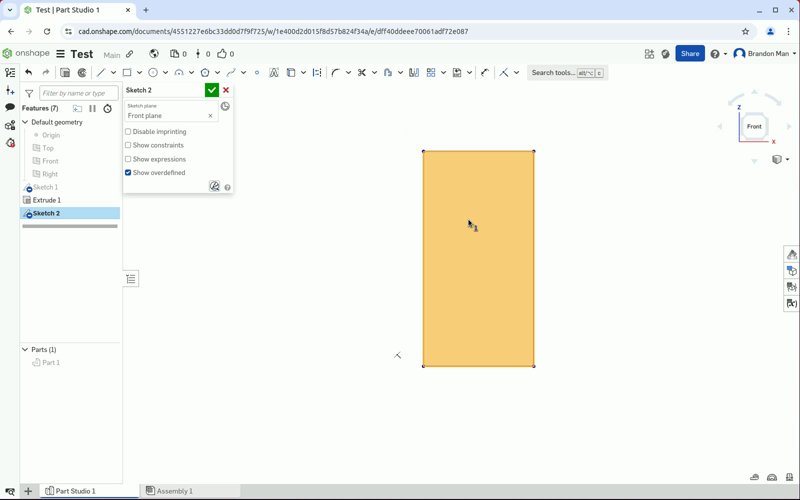
scroll(-6)
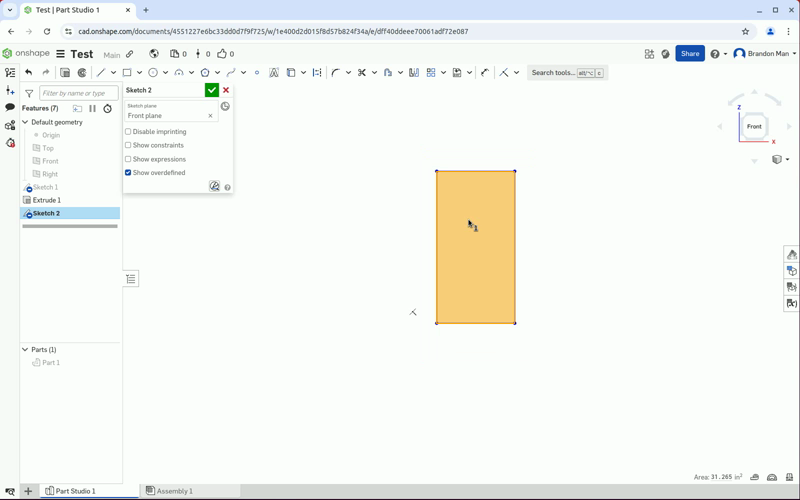
scroll(-6)
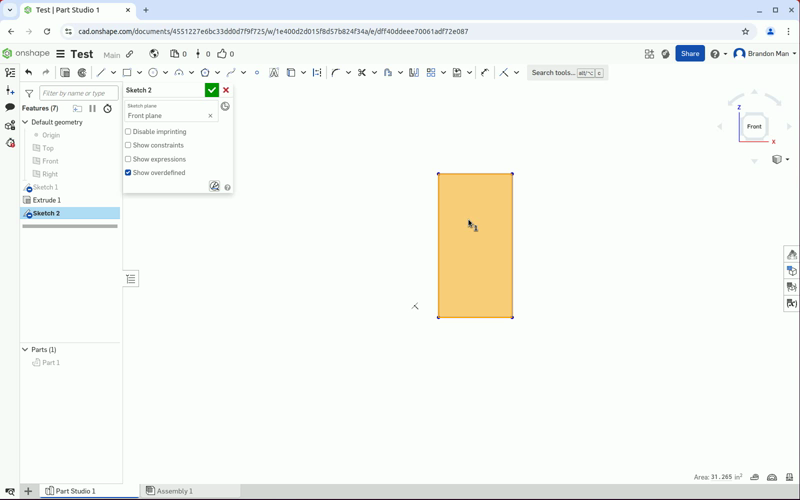
scroll(-6)
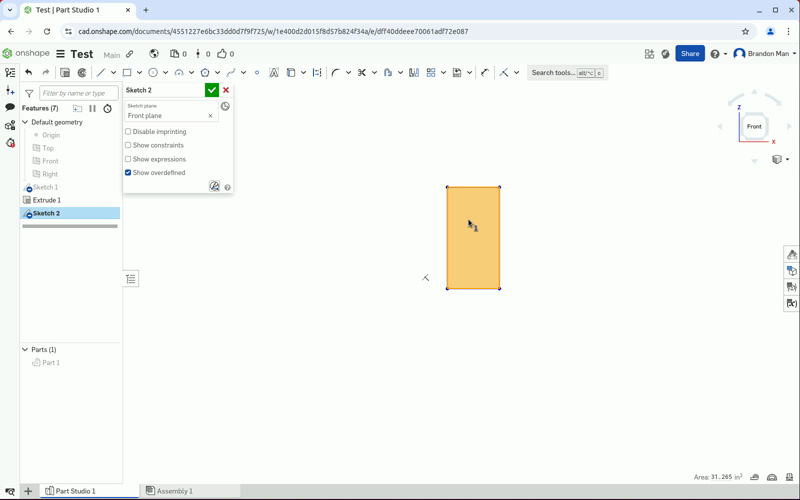
scroll(-6)
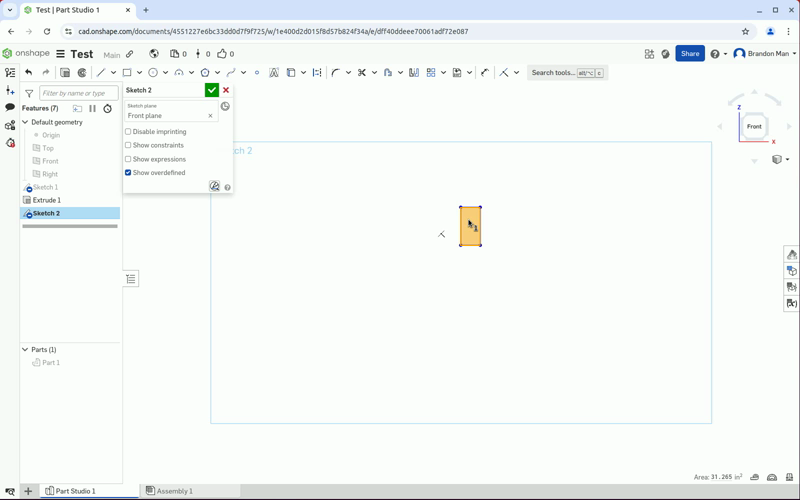
mouse_move(73, 352)
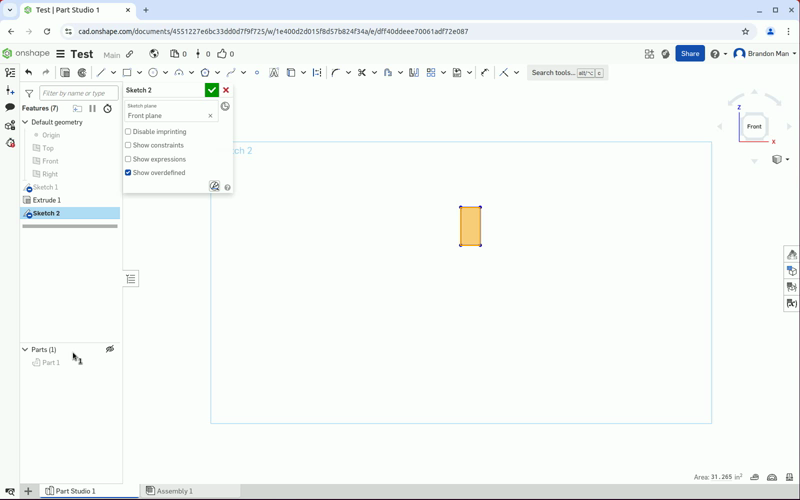
key(shift+y)
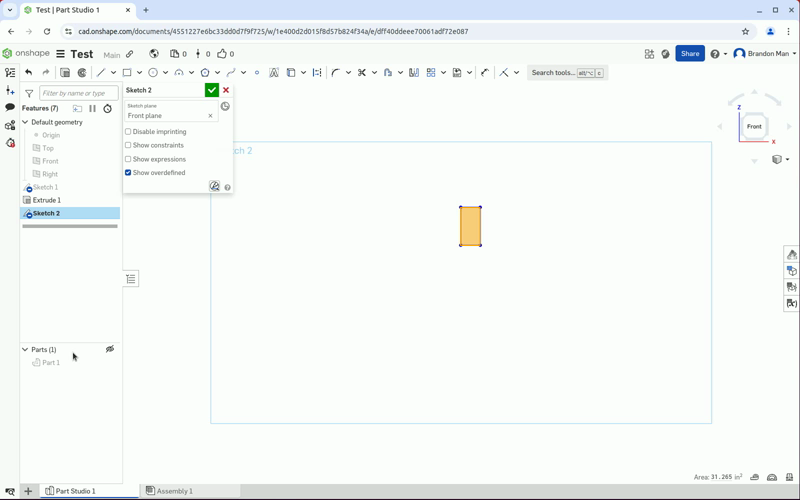
key(shift+e)
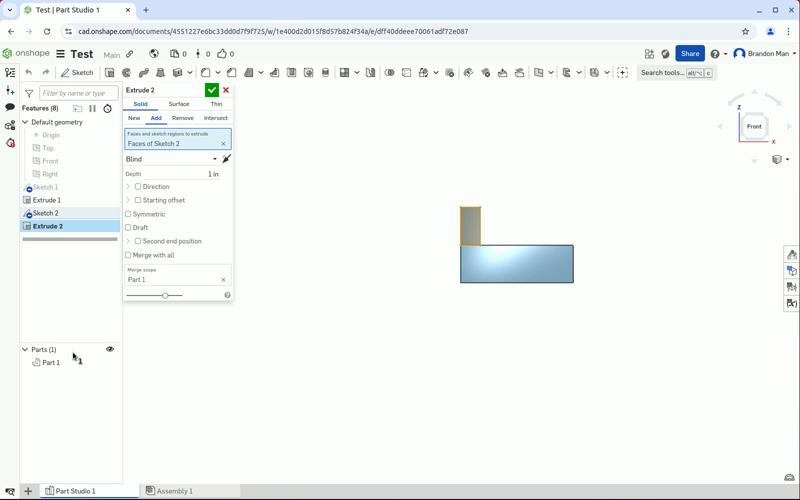
mouse_move(143, 106)
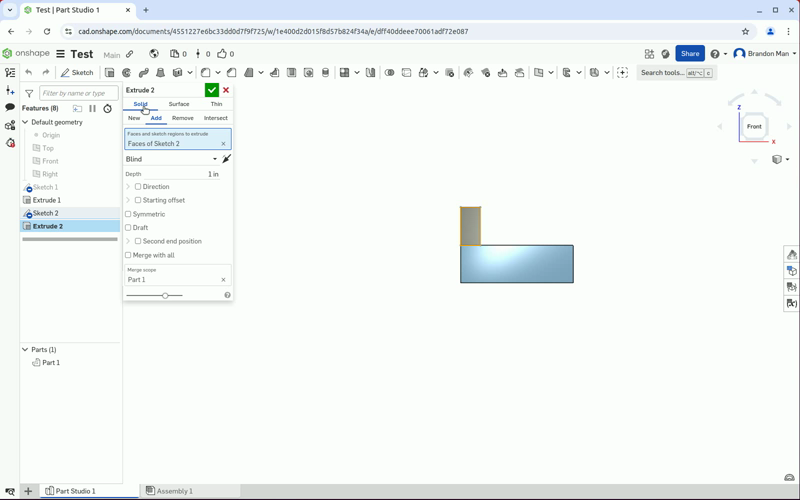
click(143, 106)
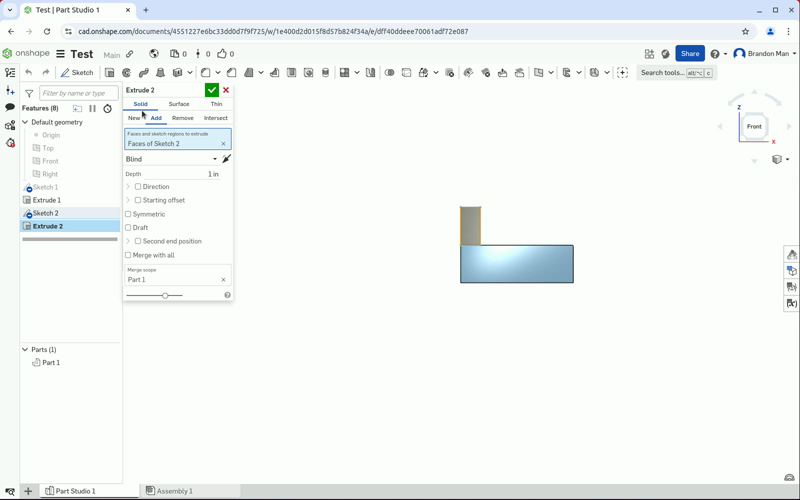
mouse_move(137, 120)
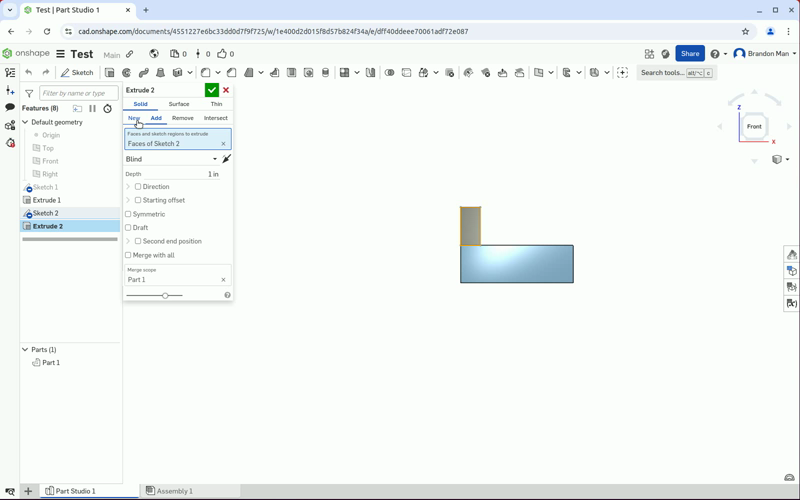
click(137, 120)
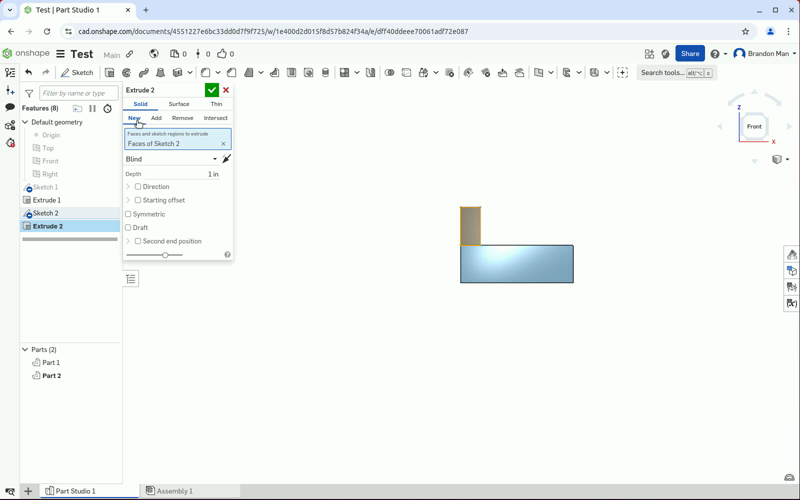
key(tab, 4)
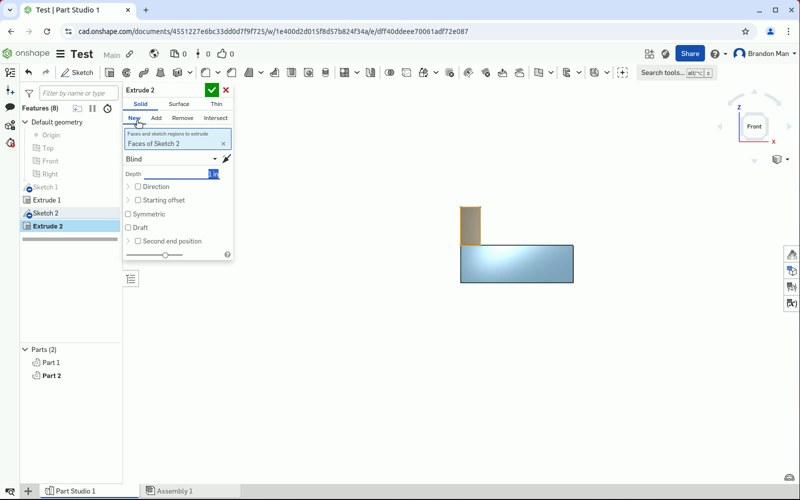
text(15.406)
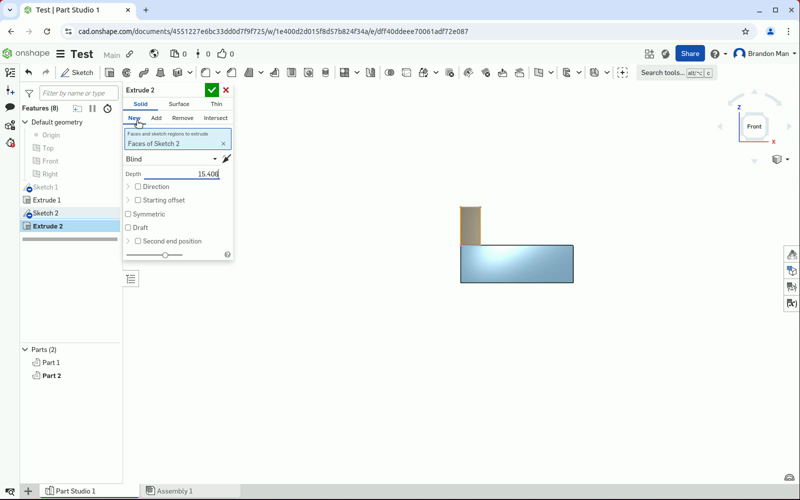
key(tab, 3)
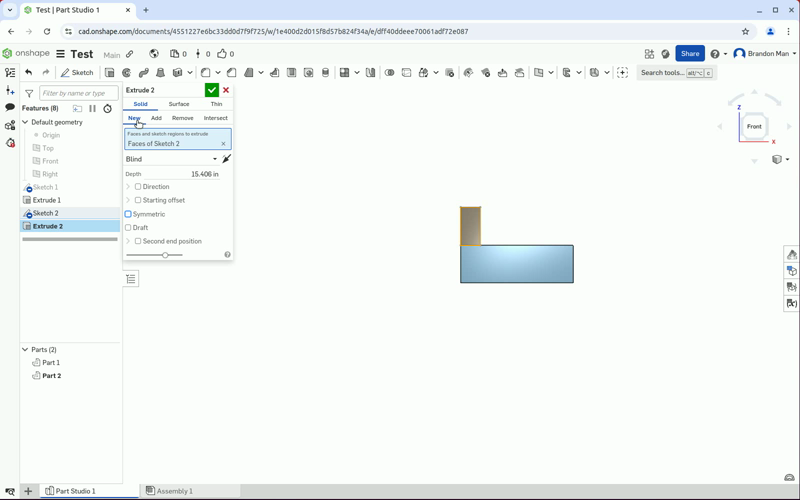
key(space)
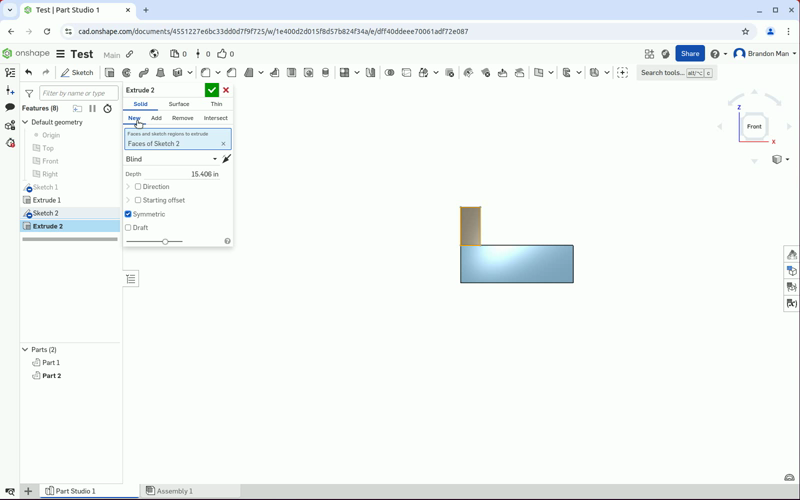
key(enter)
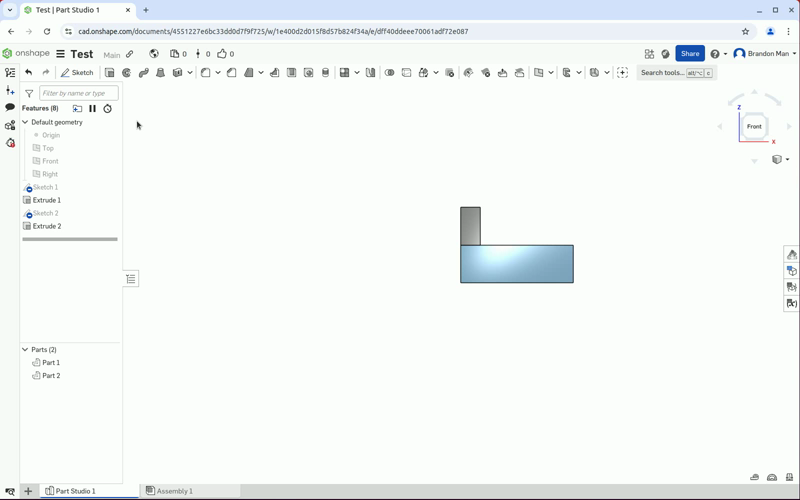
key(shift+h)
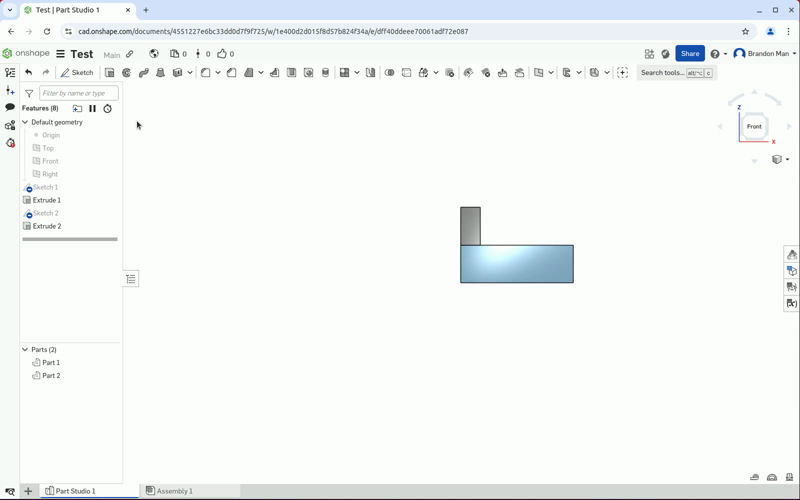
key(shift+h)
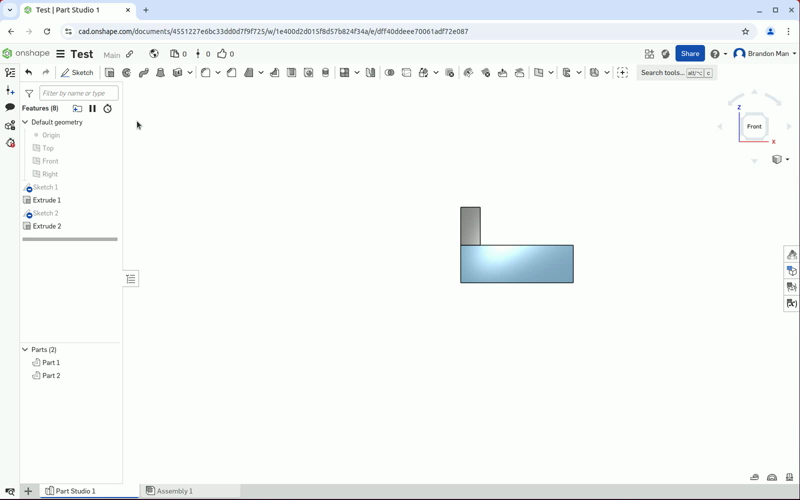
mouse_move(73, 189)
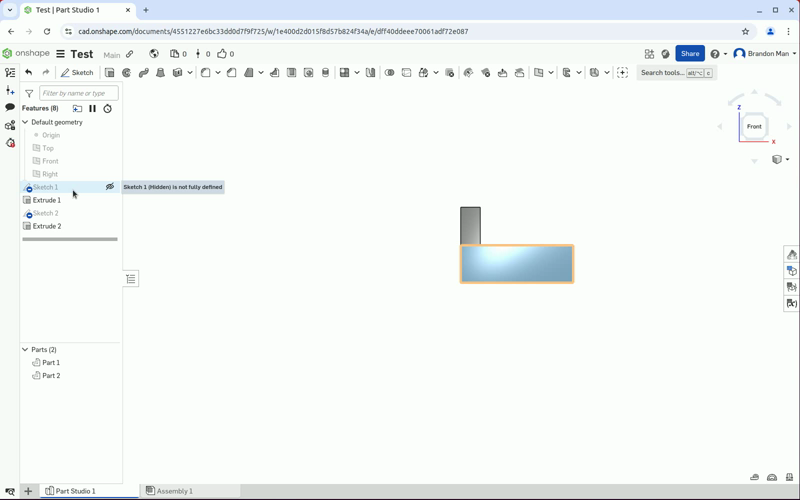
click(73, 189)
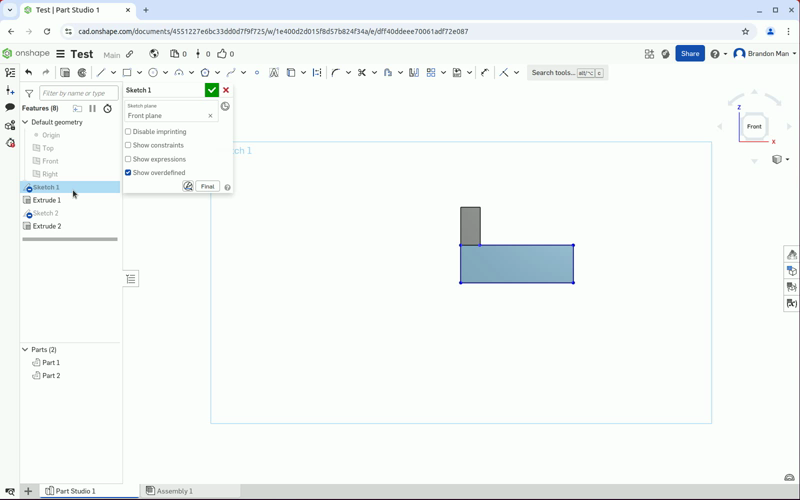
mouse_move(229, 92)
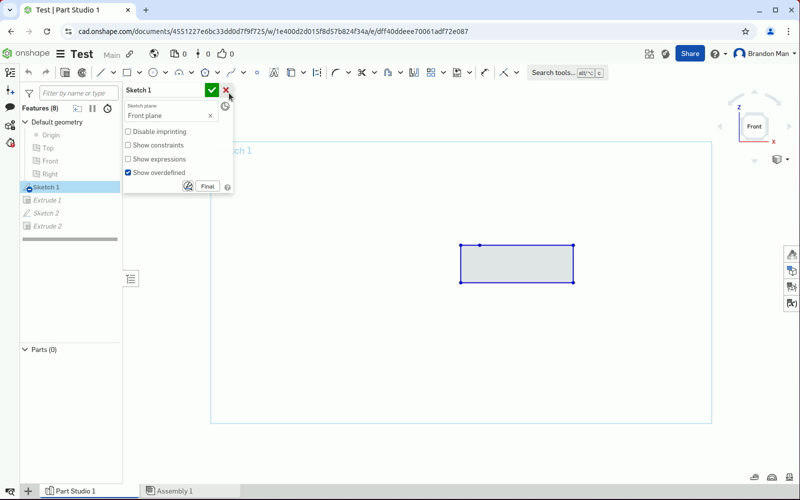
click(229, 92)
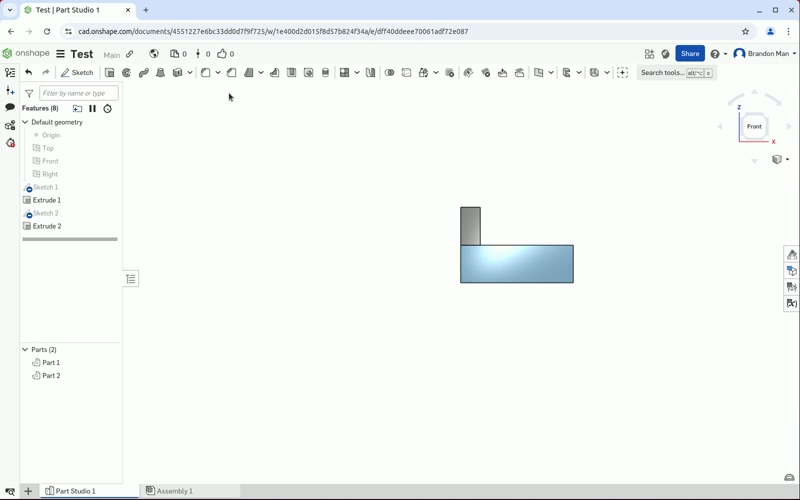
mouse_move(73, 352)
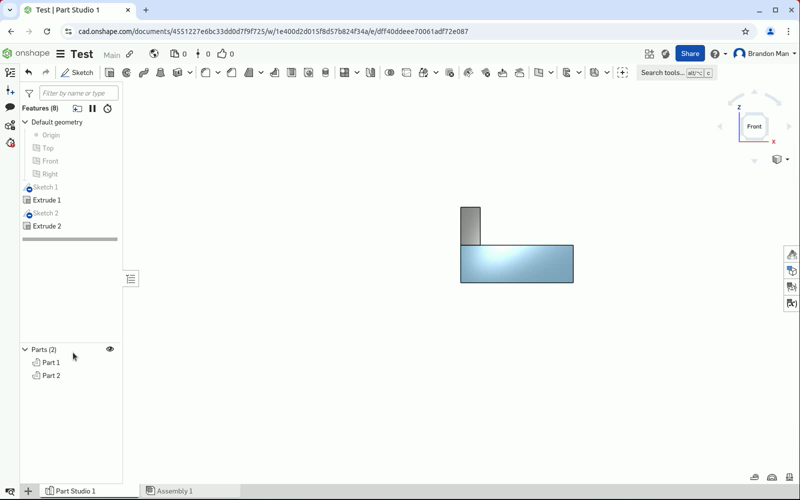
key(y)
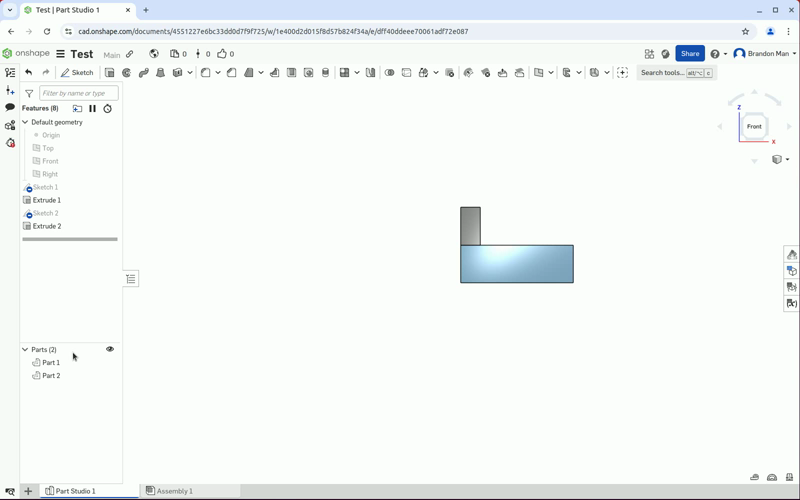
key(shift+p)
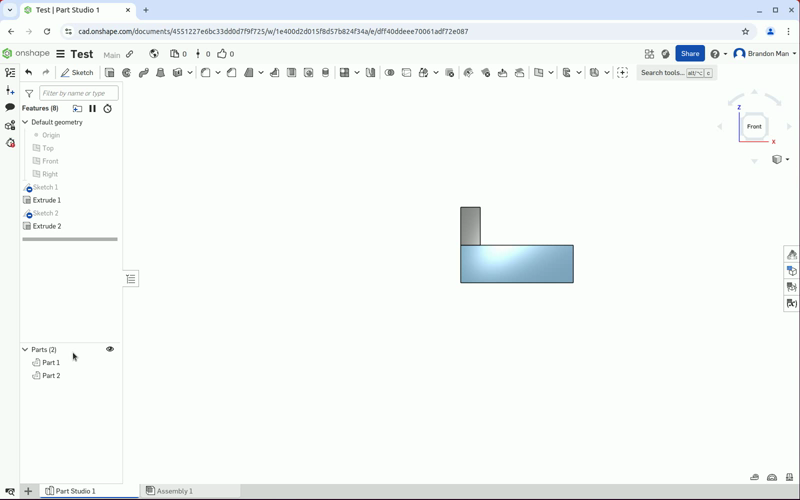
key(space)
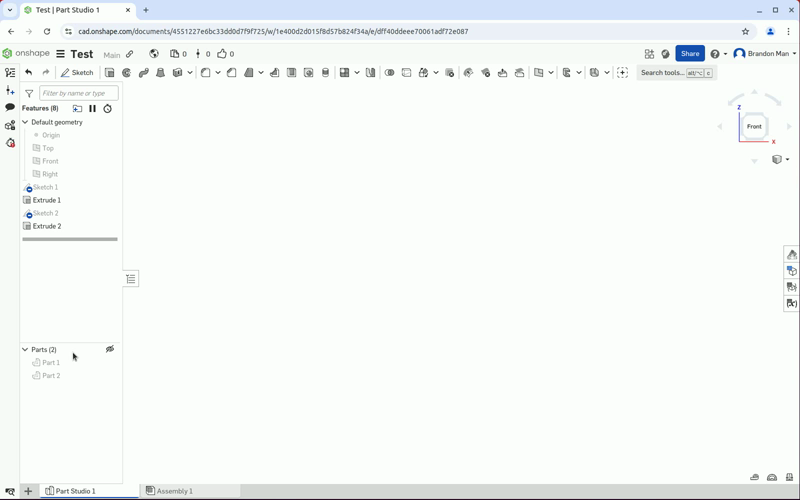
key_down(shift)
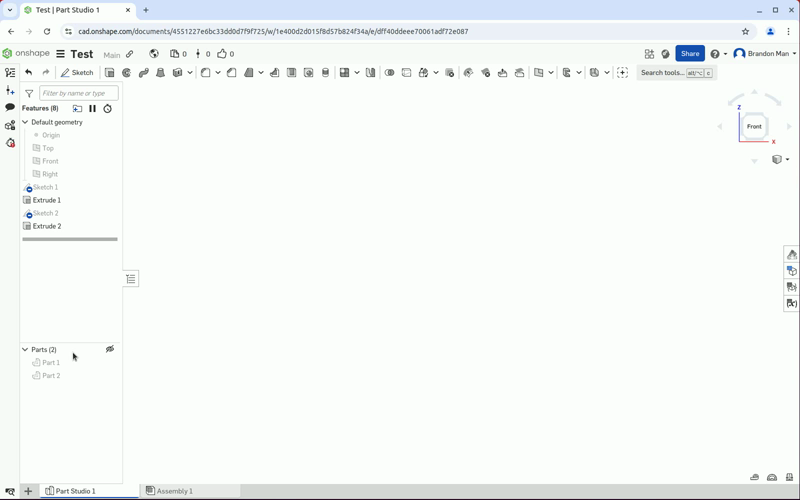
key(left)
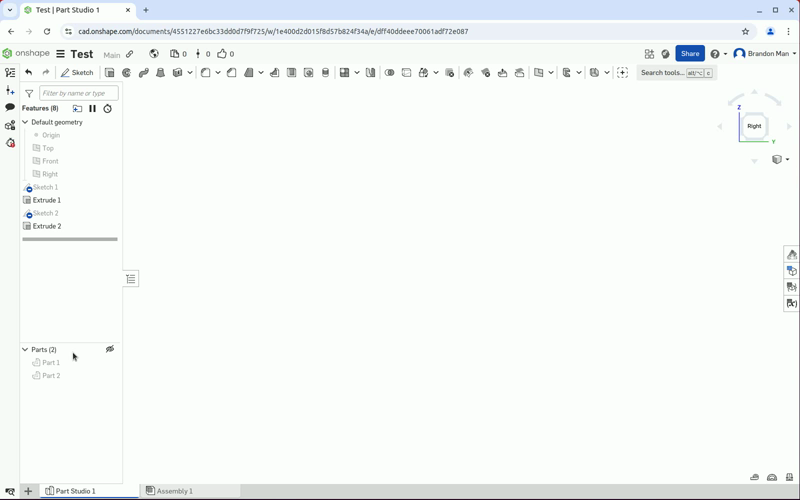
key_up(shift)
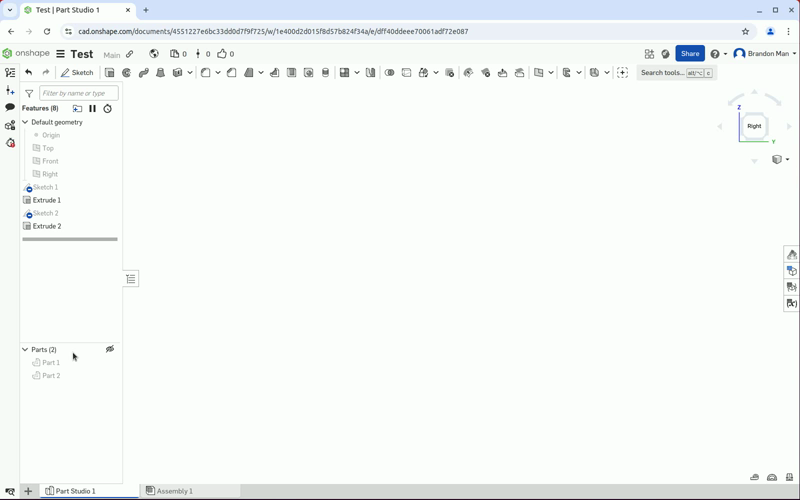
mouse_move(73, 352)
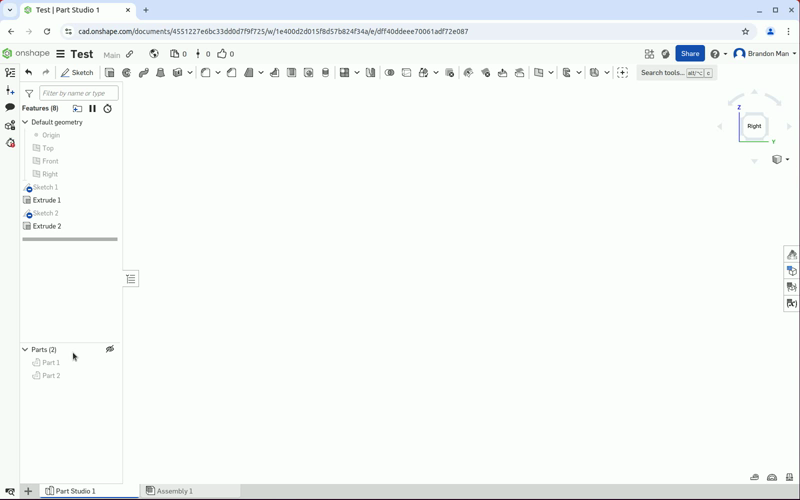
key(shift+y)
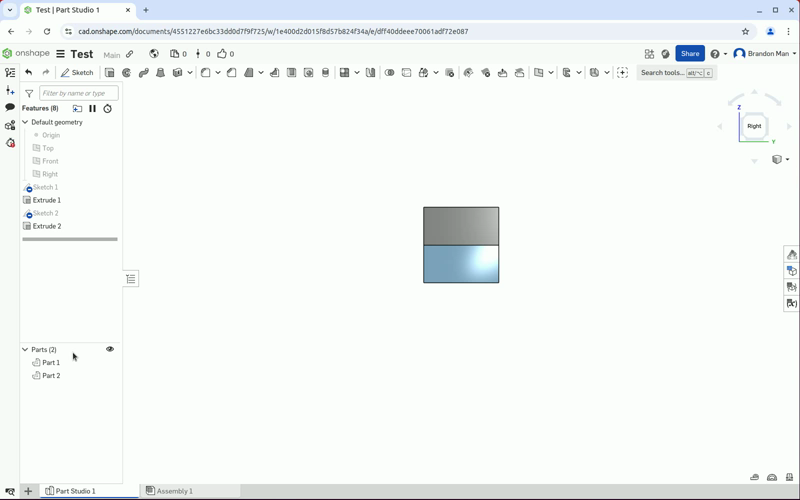
mouse_move(541, 75)
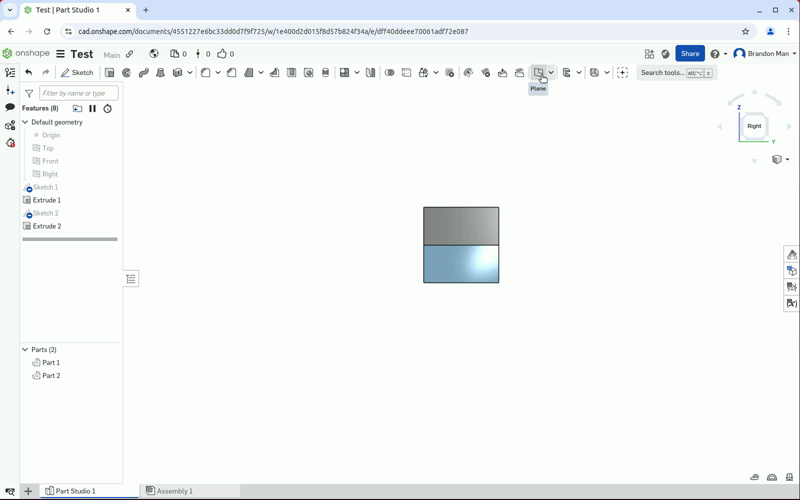
click(541, 75)
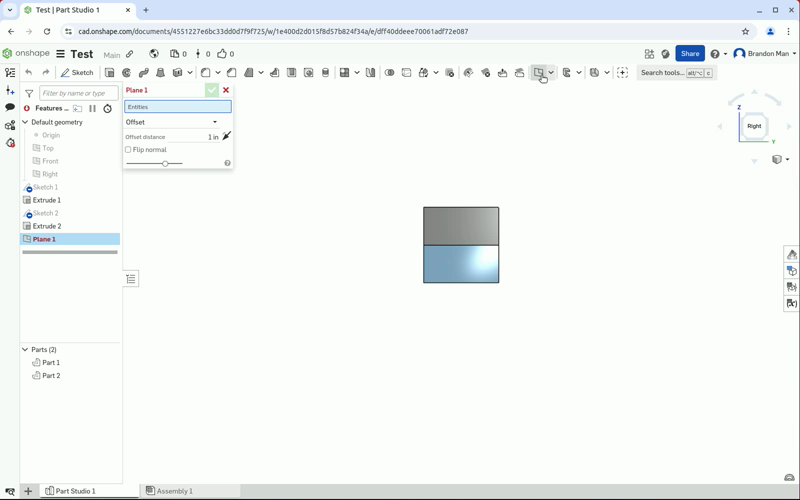
mouse_move(73, 176)
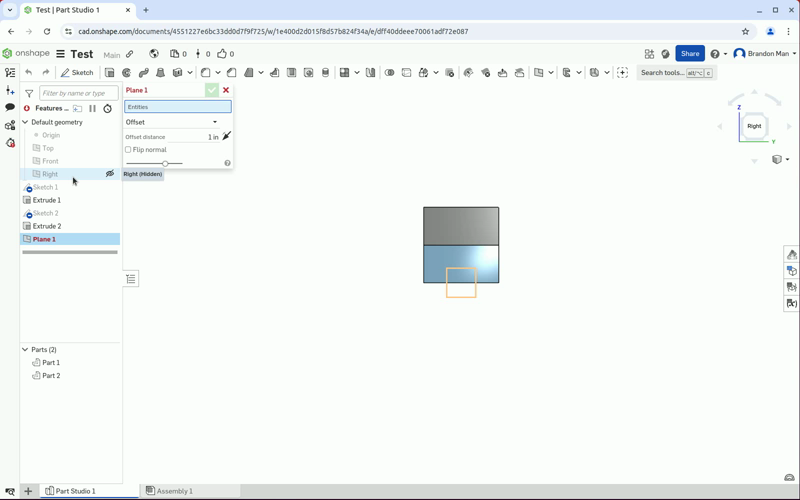
click(73, 176)
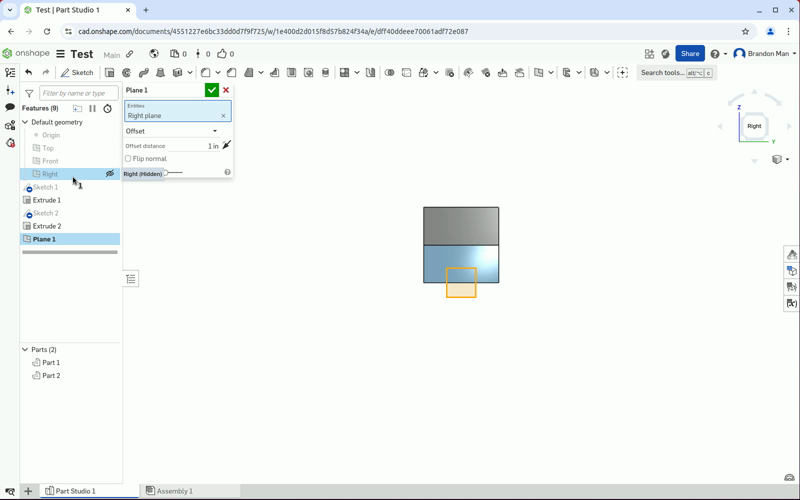
key(tab, 2)
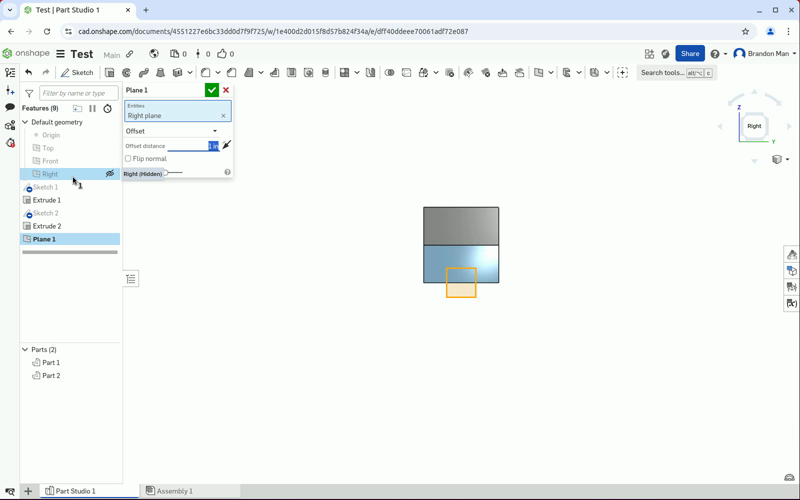
text(23.108)
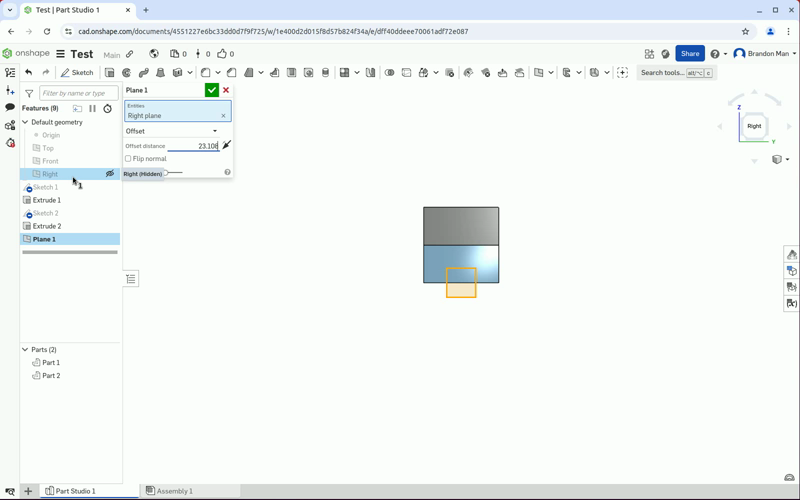
key(enter, 2)
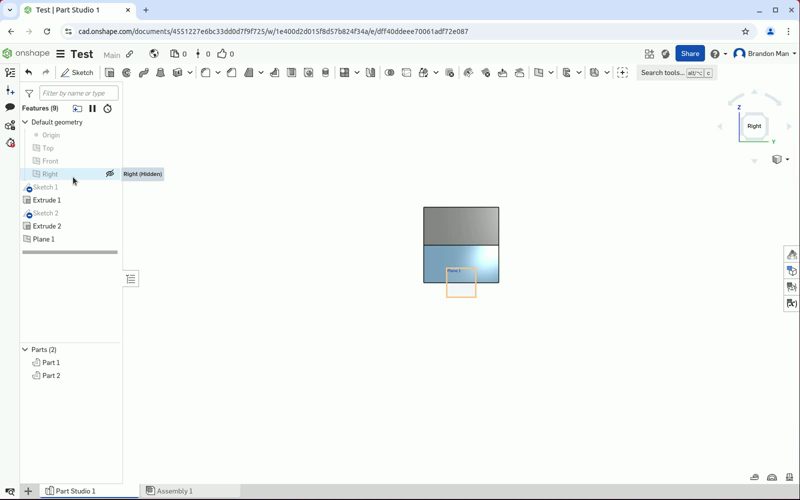
key(shift+s)
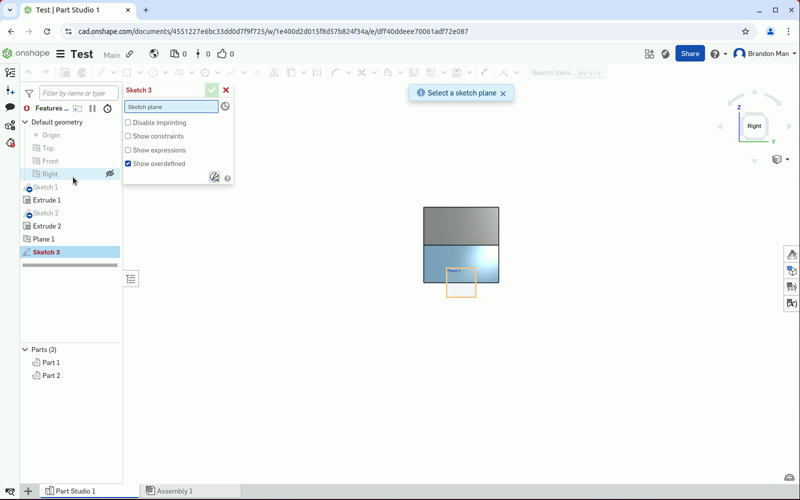
mouse_move(73, 241)
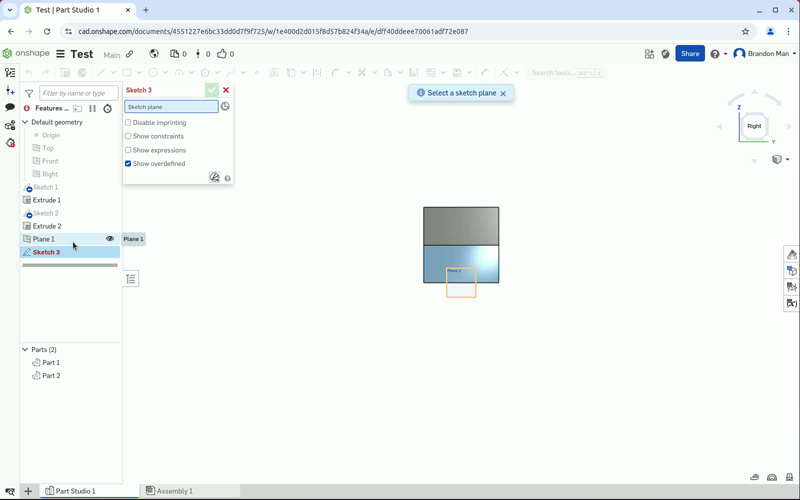
click(73, 241)
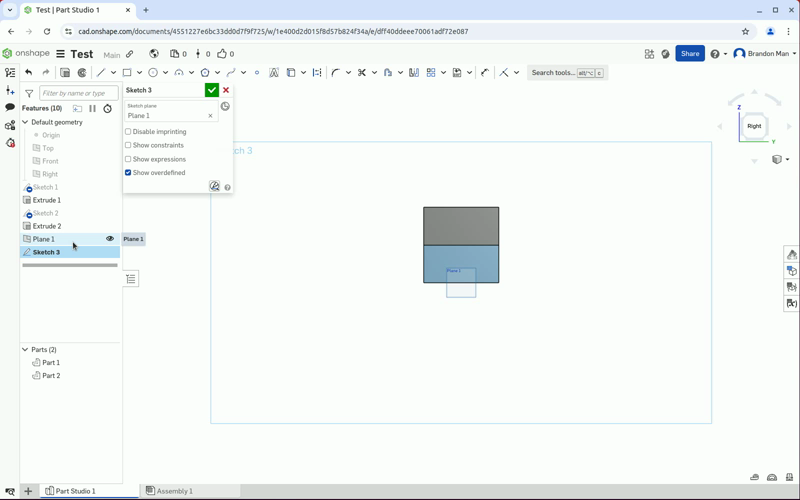
mouse_move(73, 352)
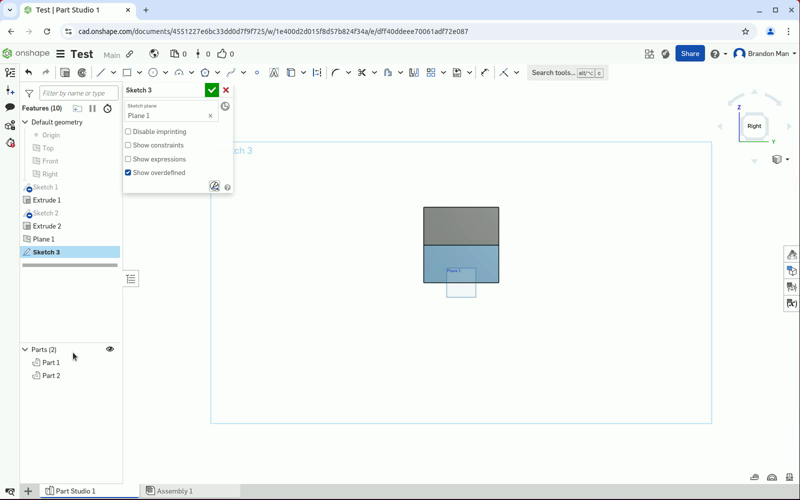
key(y)
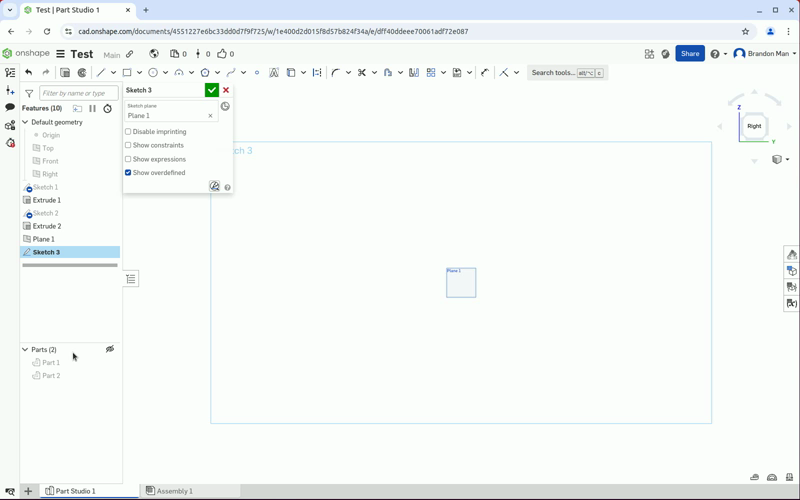
key(l)
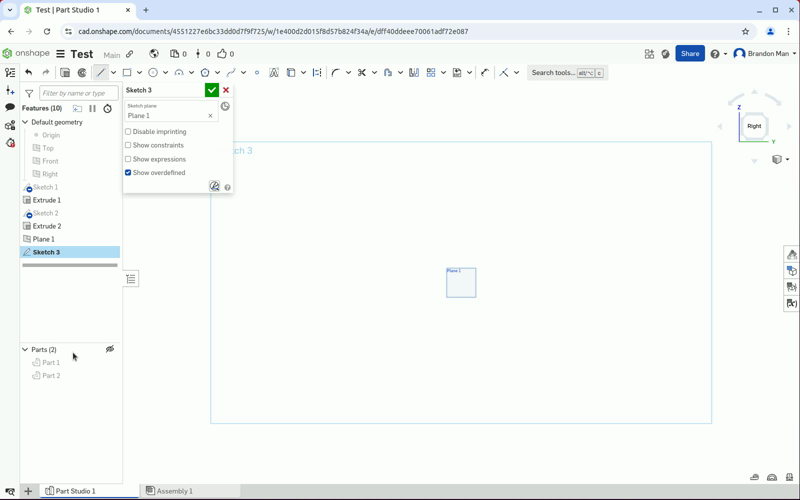
key_down(shift)
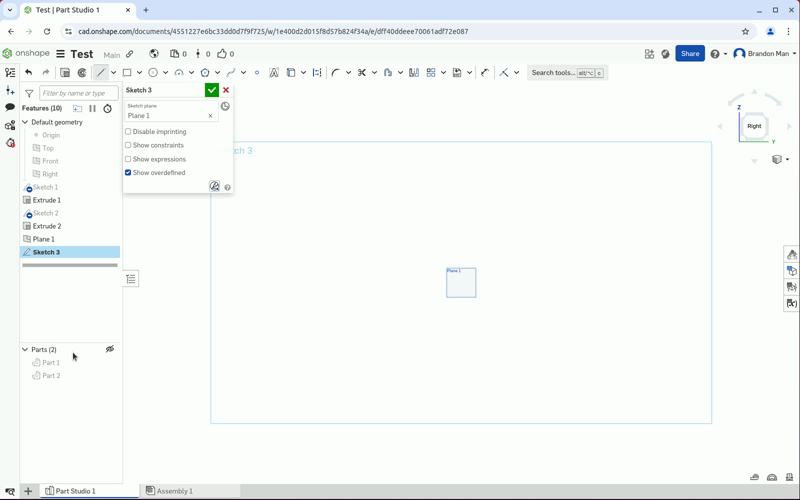
mouse_move(423, 282)
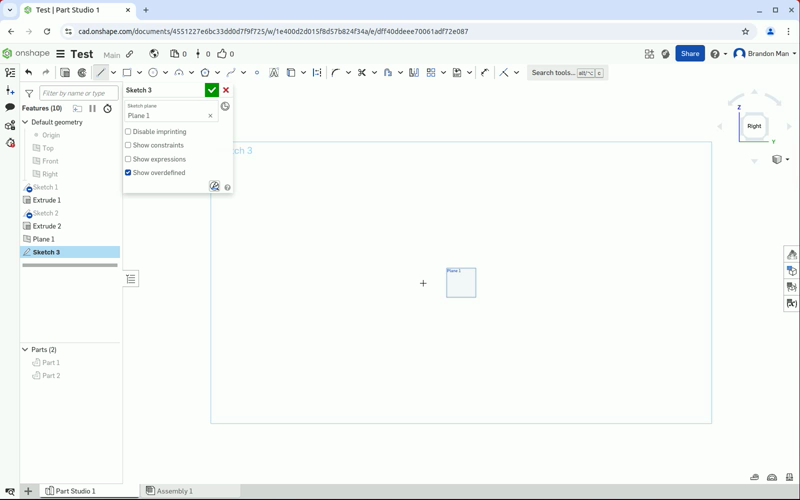
click(423, 282)
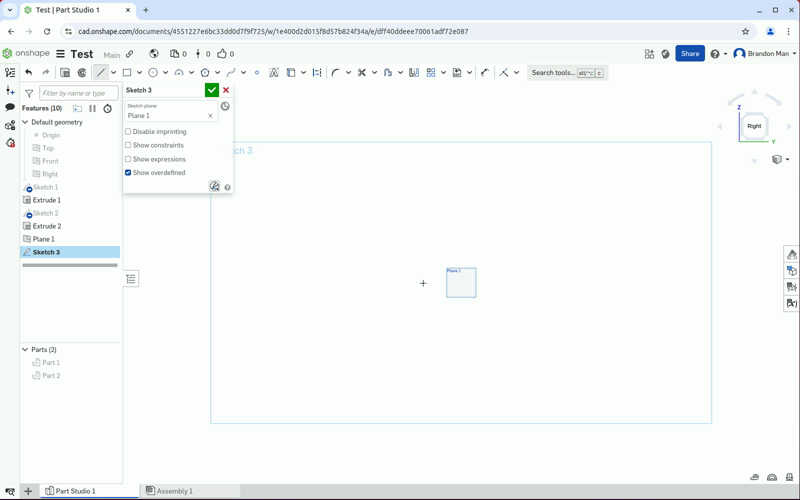
key_up(shift)
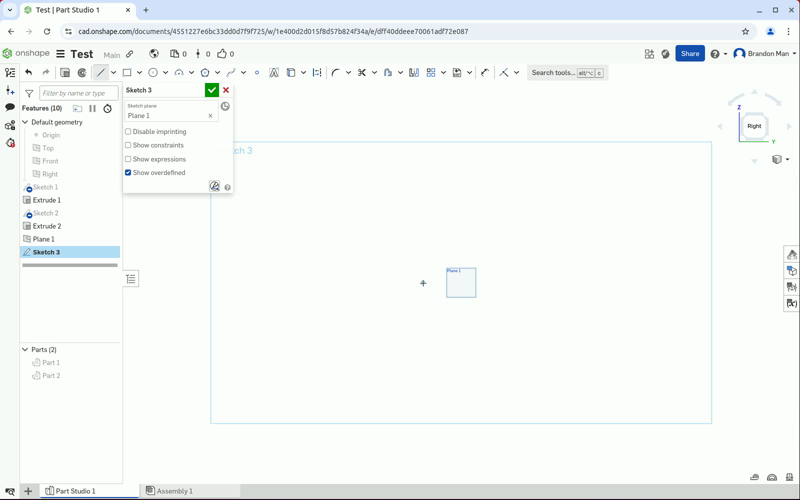
key_down(shift)
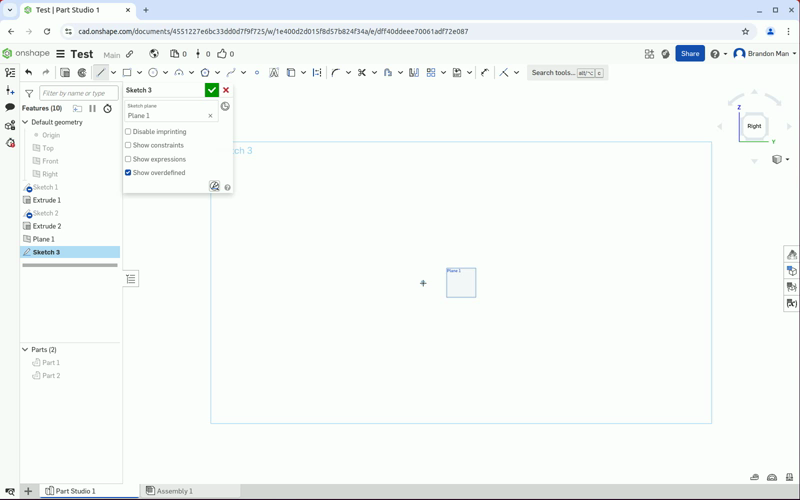
mouse_move(453, 282)
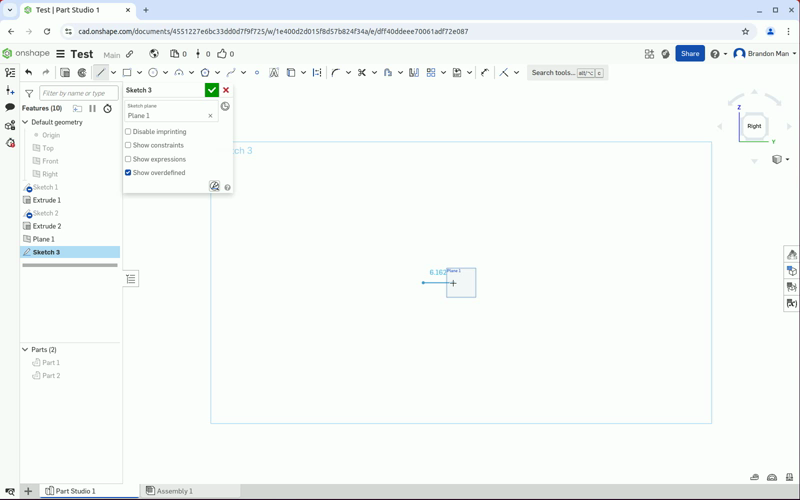
mouse_move(461, 282)
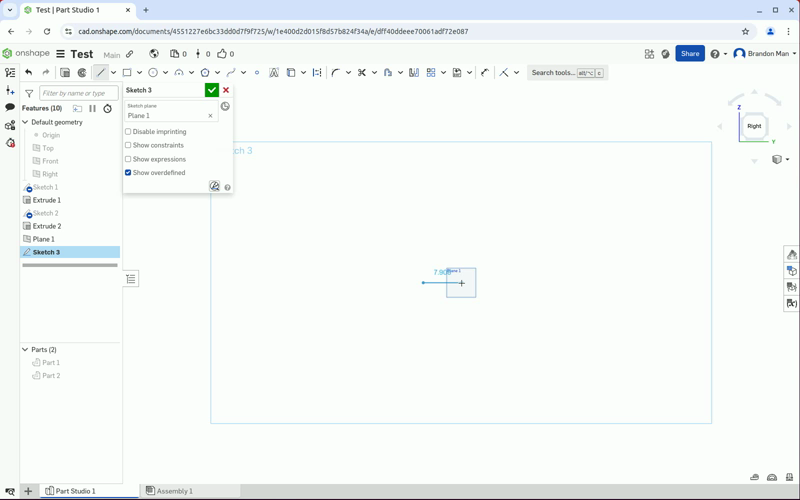
click(461, 282)
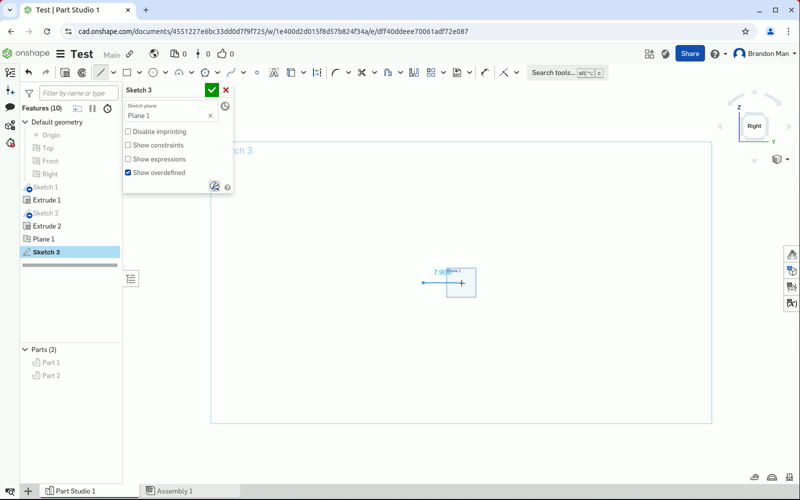
key_up(shift)
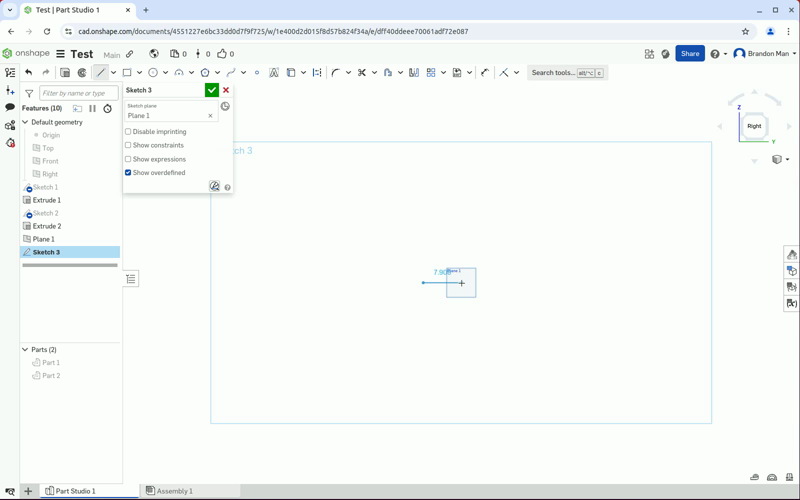
key_down(shift)
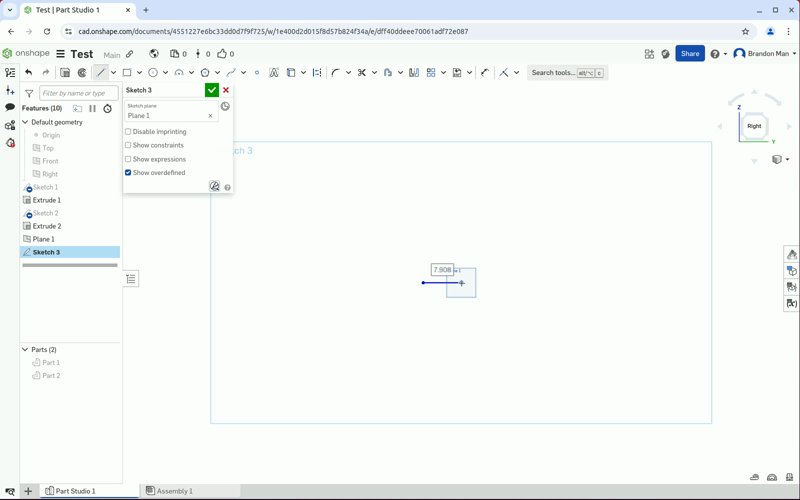
mouse_move(491, 282)
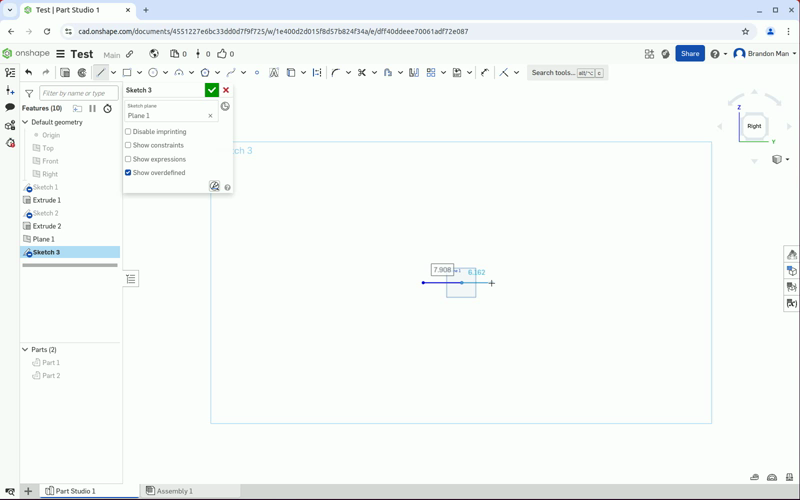
mouse_move(461, 244)
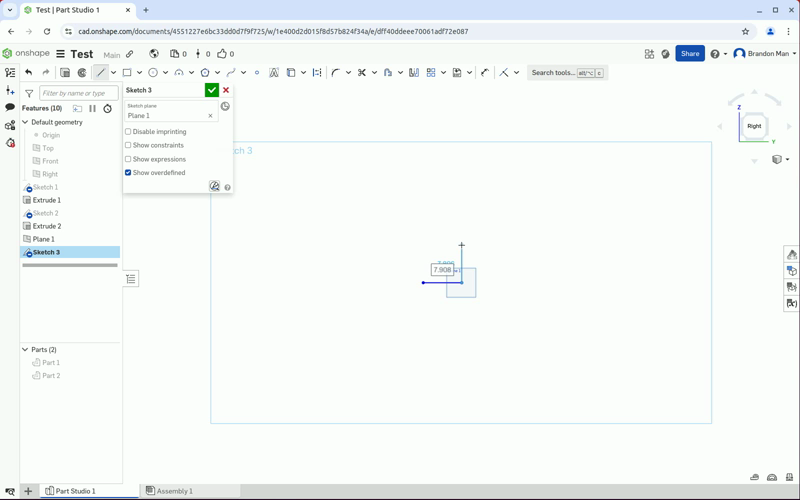
click(461, 244)
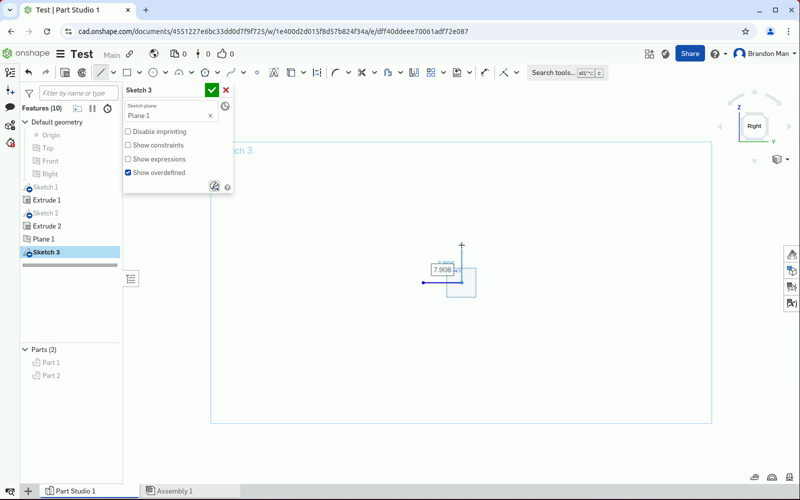
key_up(shift)
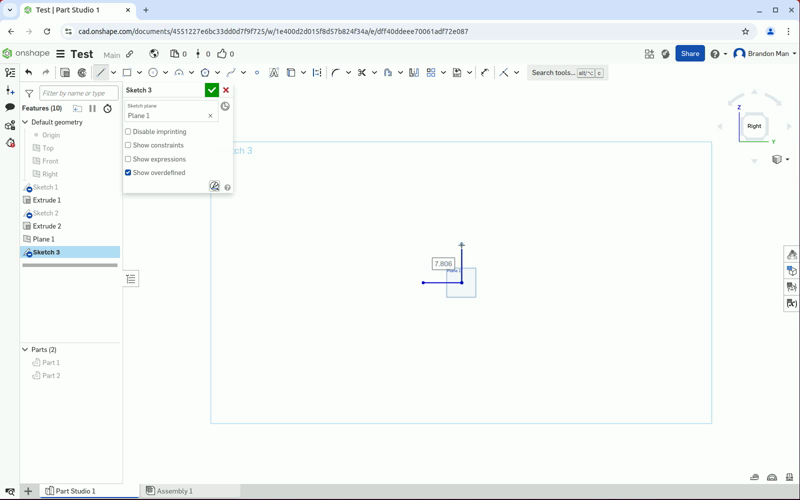
key_down(shift)
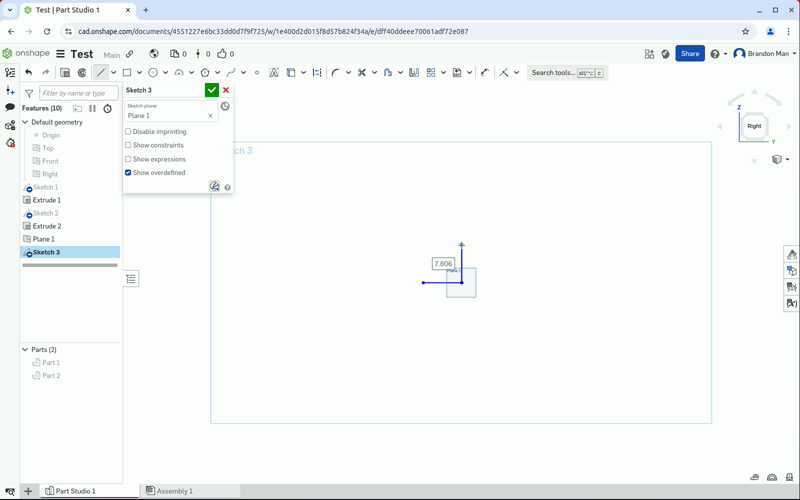
mouse_move(491, 244)
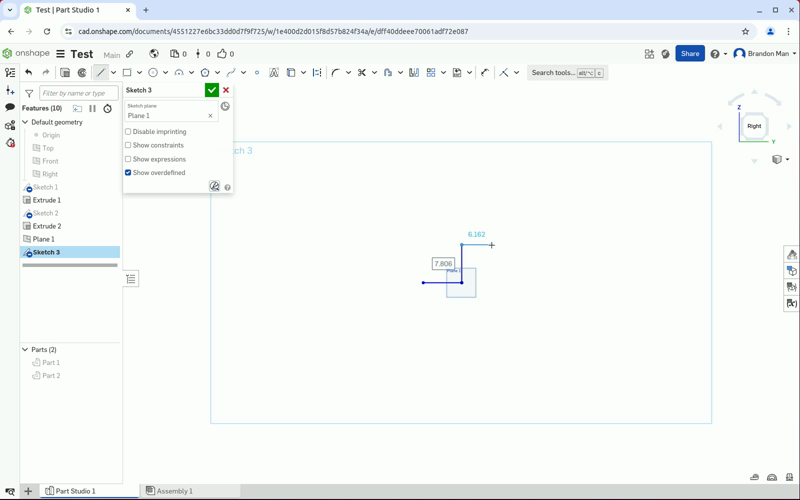
mouse_move(423, 244)
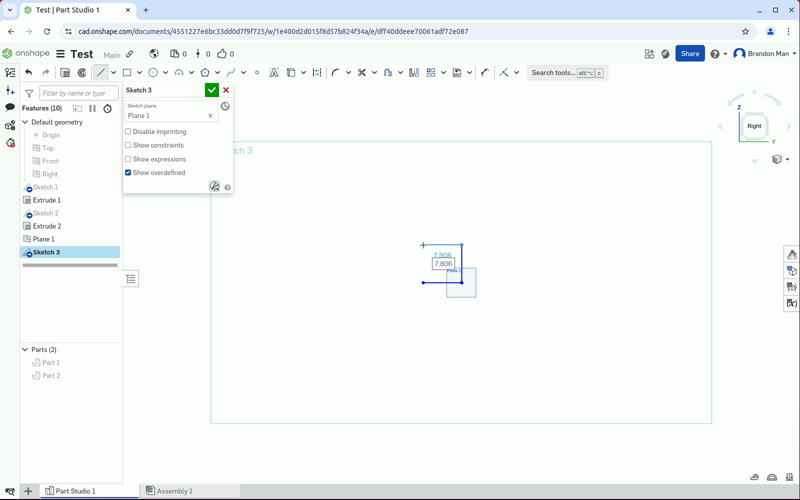
click(423, 244)
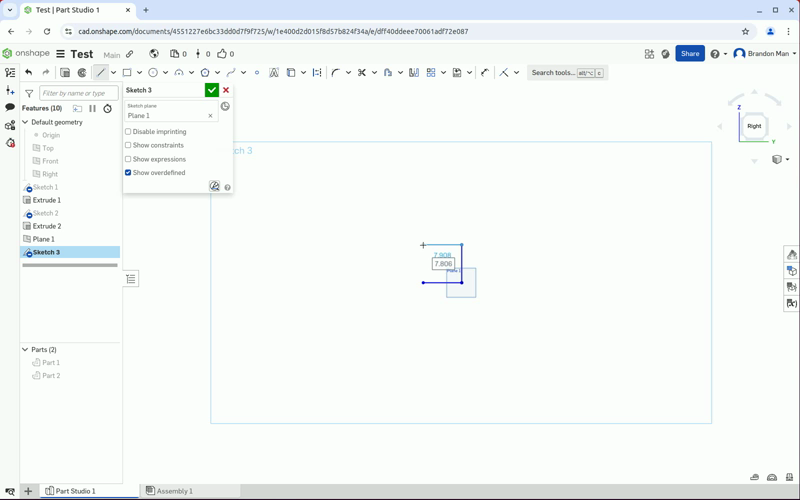
key_up(shift)
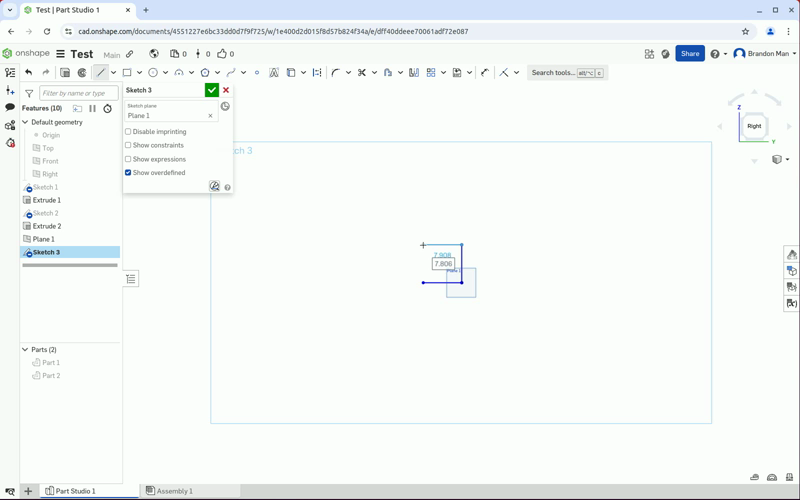
mouse_move(453, 244)
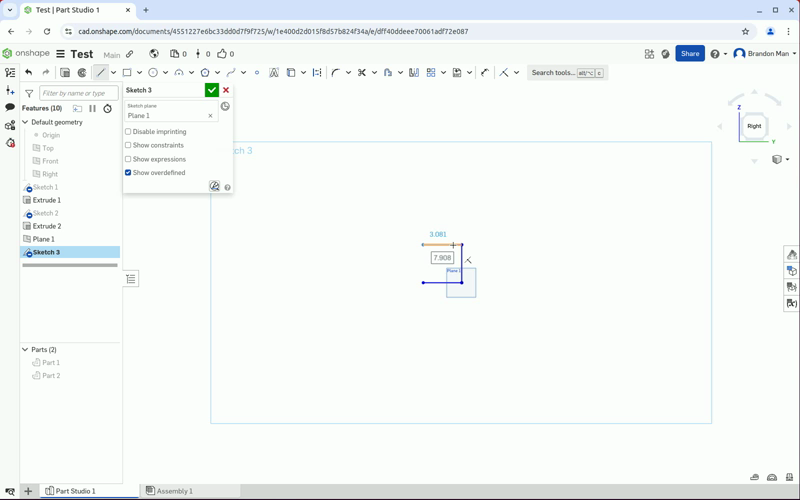
key_down(shift)
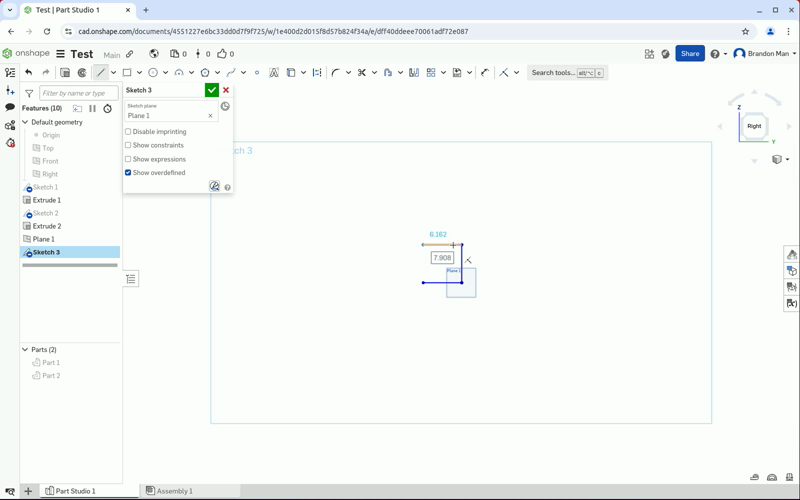
mouse_move(423, 282)
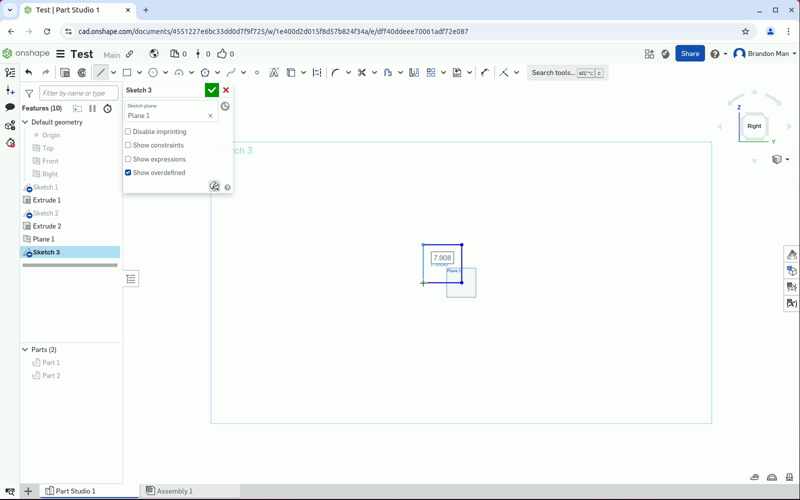
key_up(shift)
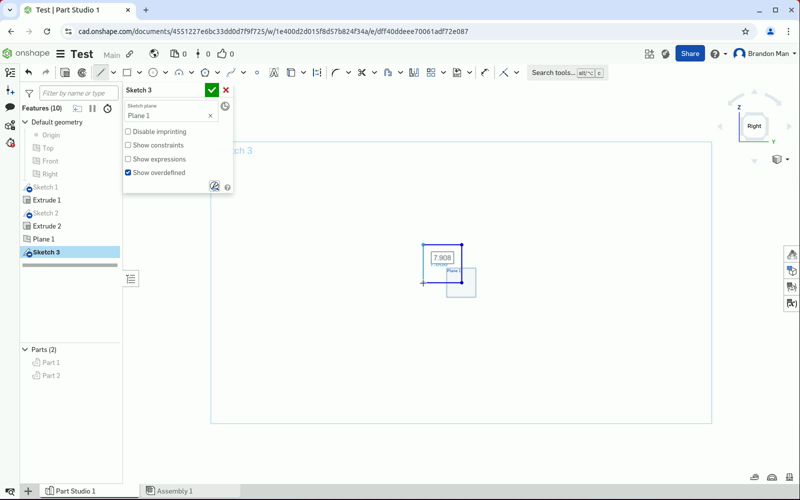
click(423, 282)
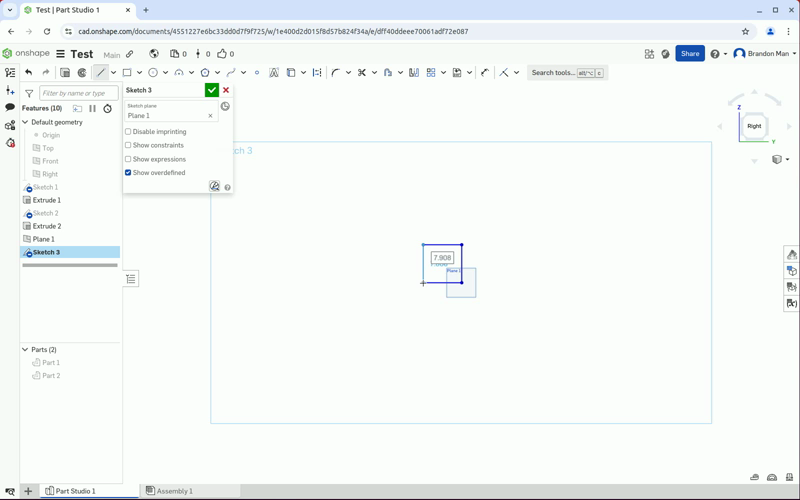
key(esc)
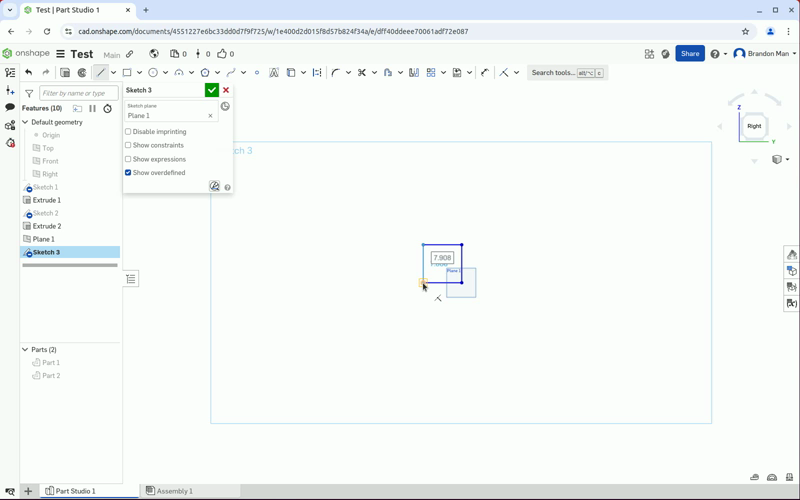
mouse_move(449, 275)
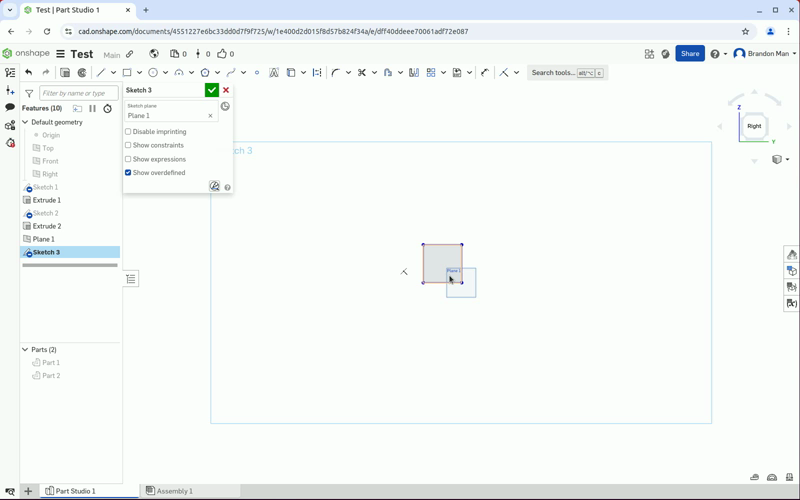
scroll(6)
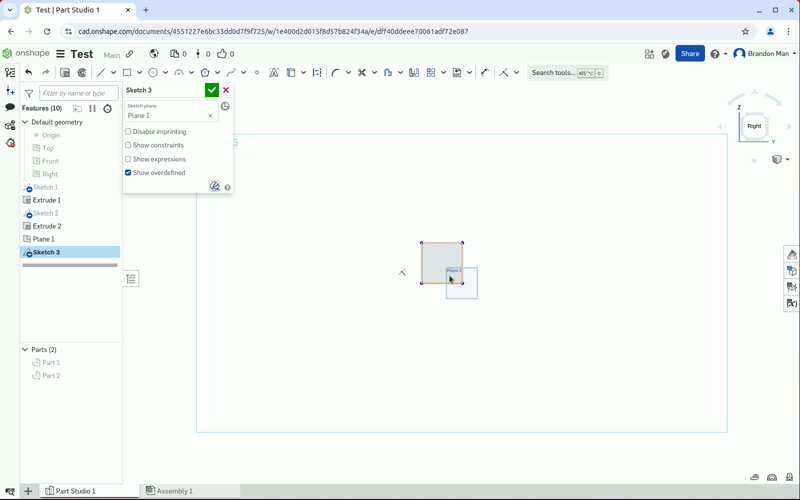
scroll(6)
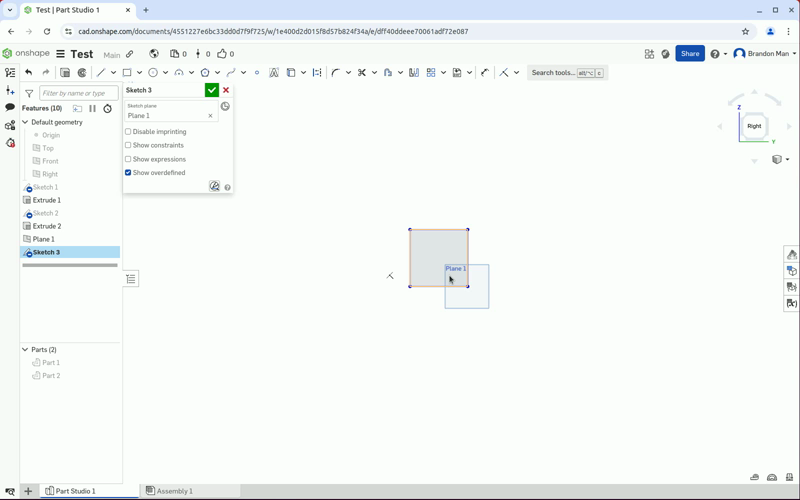
scroll(6)
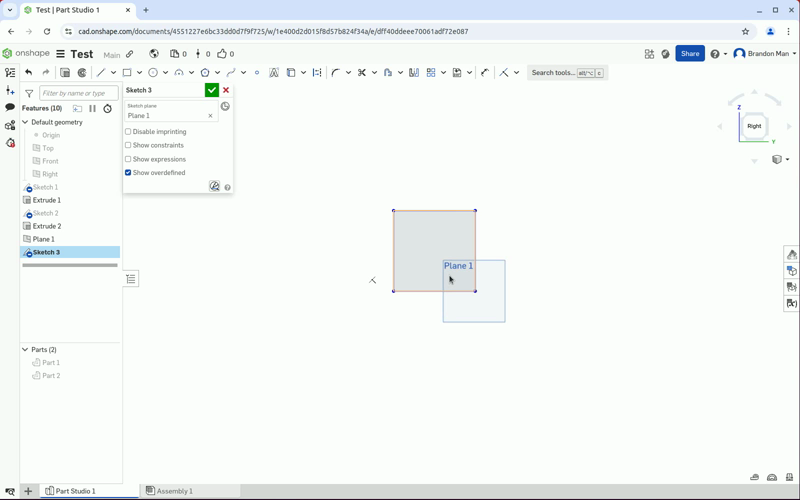
scroll(6)
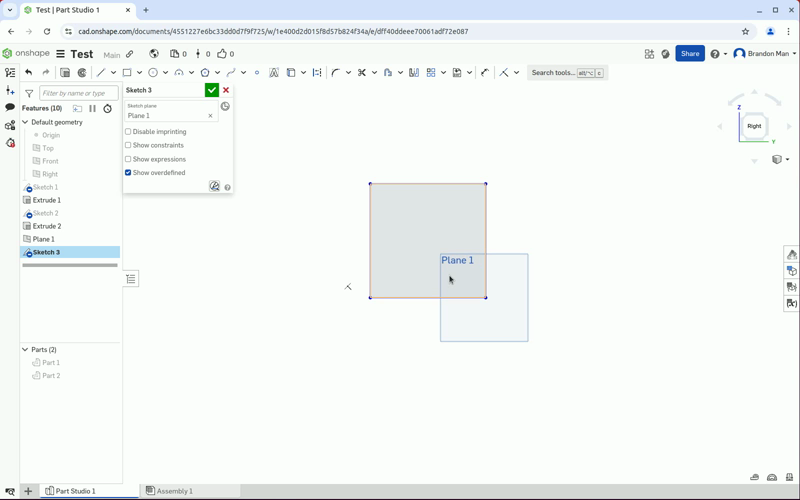
scroll(6)
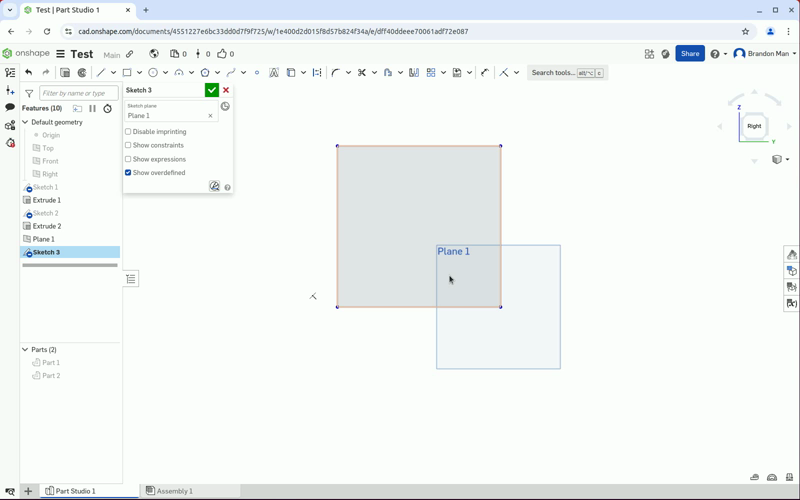
scroll(6)
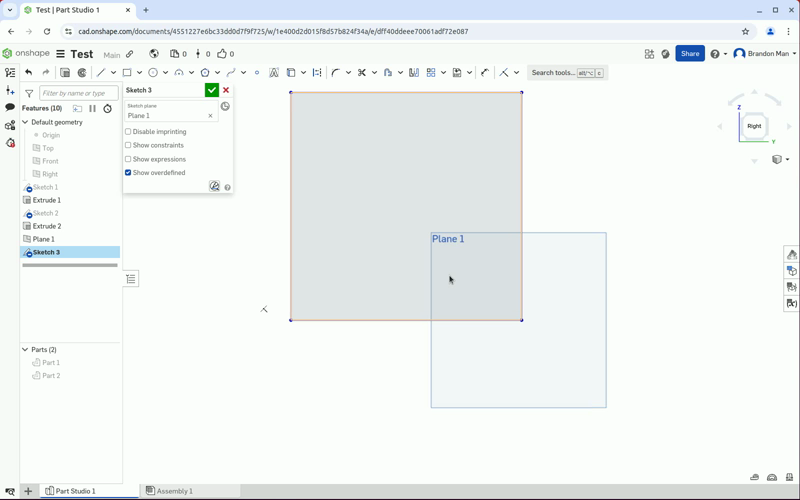
scroll(6)
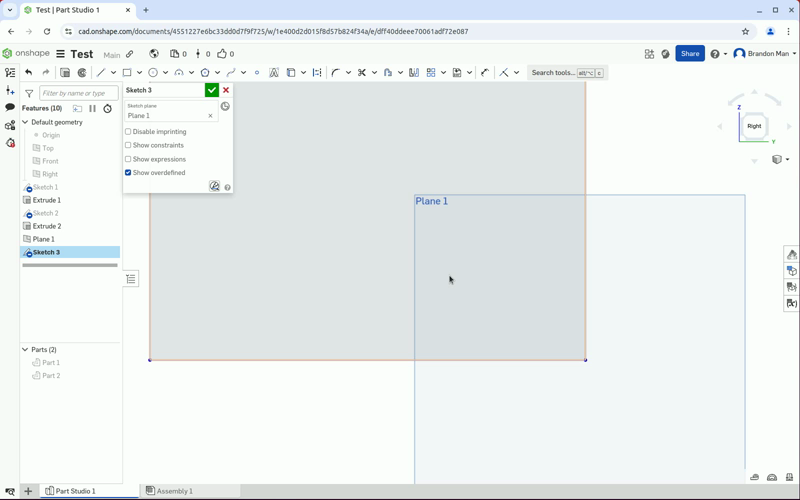
click(449, 275)
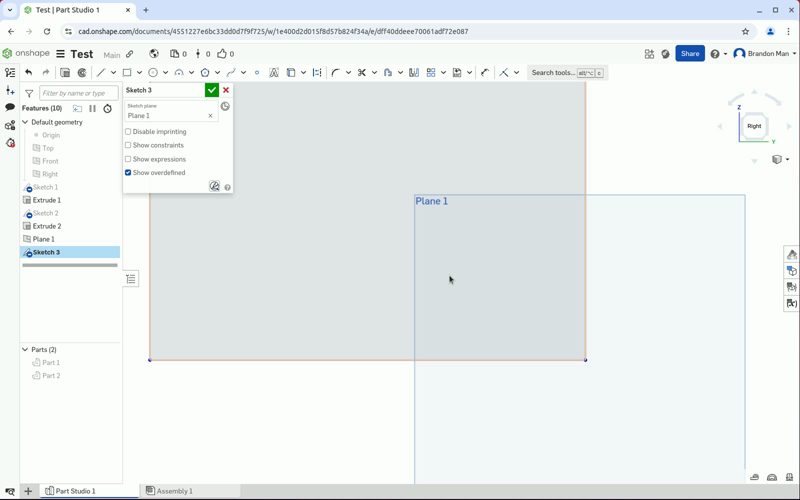
scroll(-6)
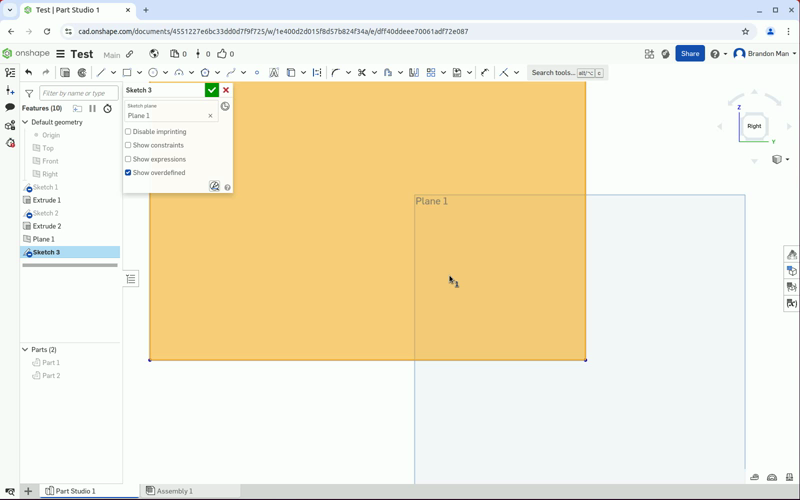
scroll(-6)
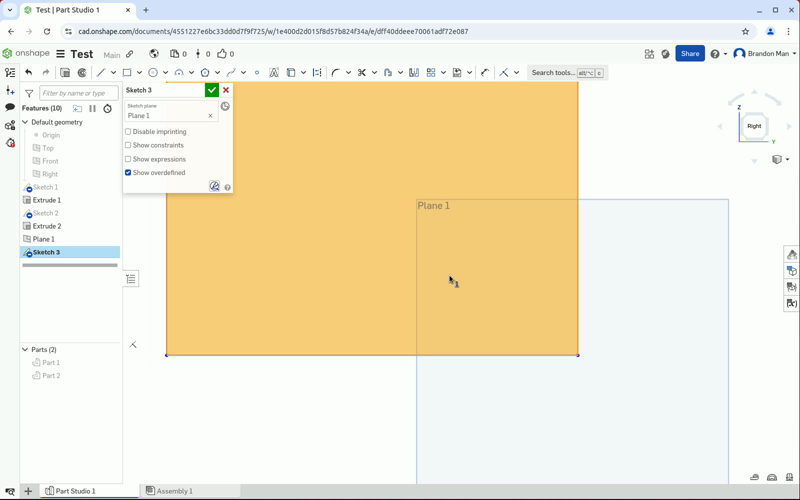
scroll(-6)
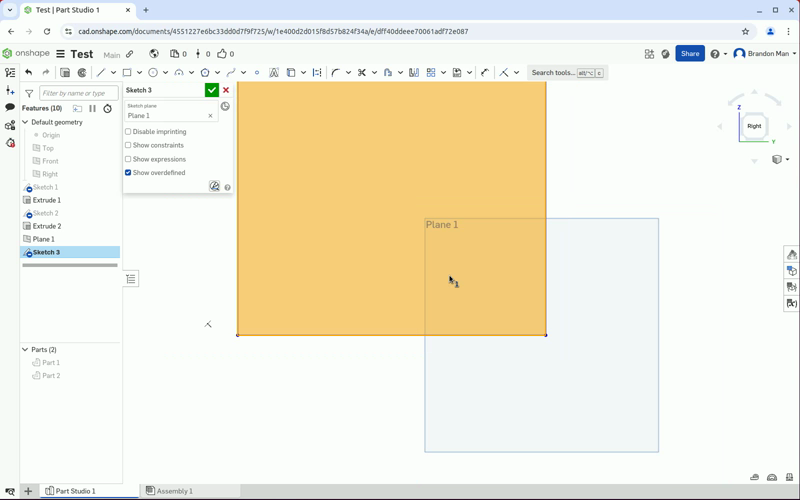
scroll(-6)
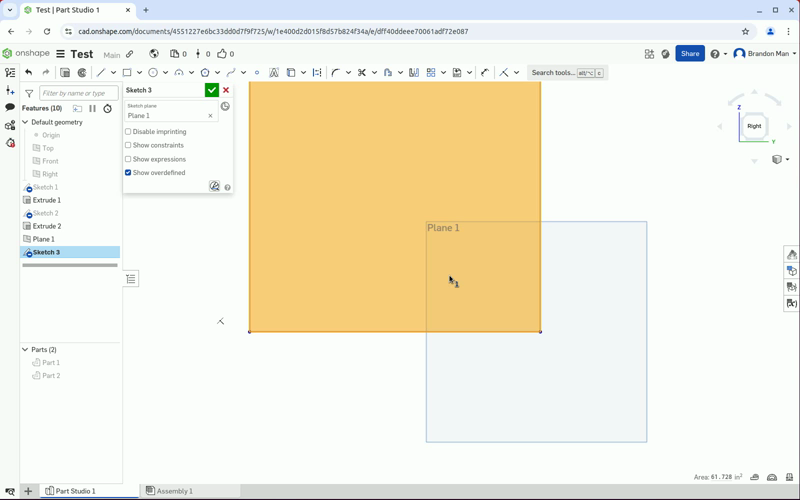
scroll(-6)
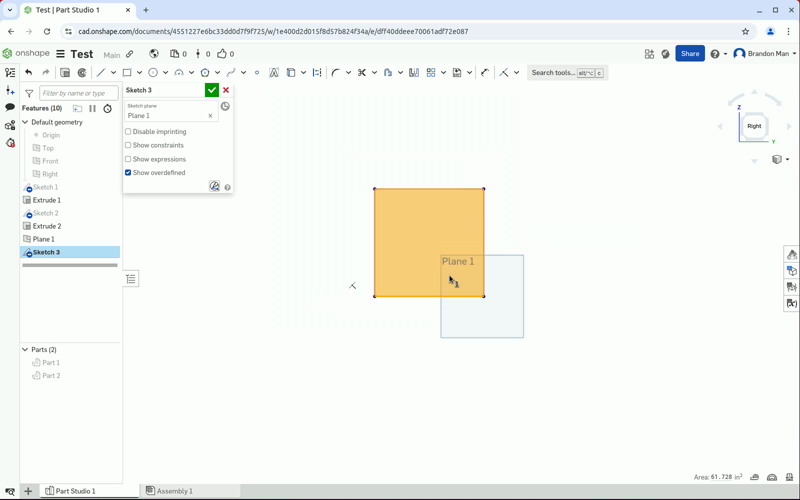
scroll(-6)
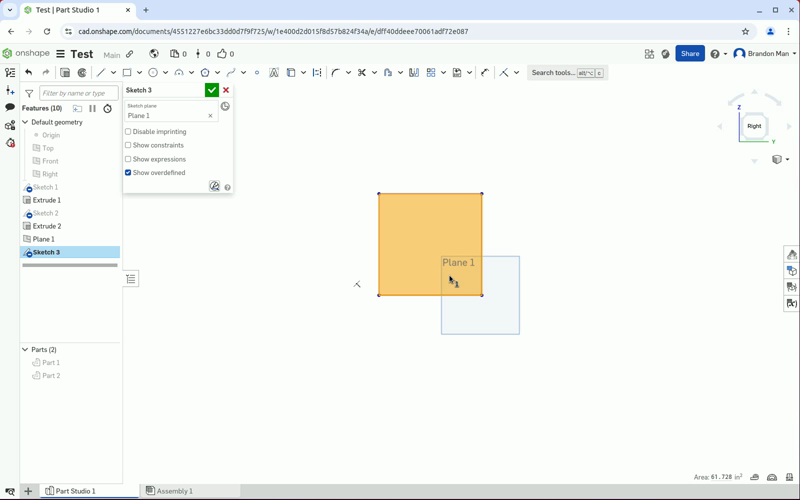
scroll(-6)
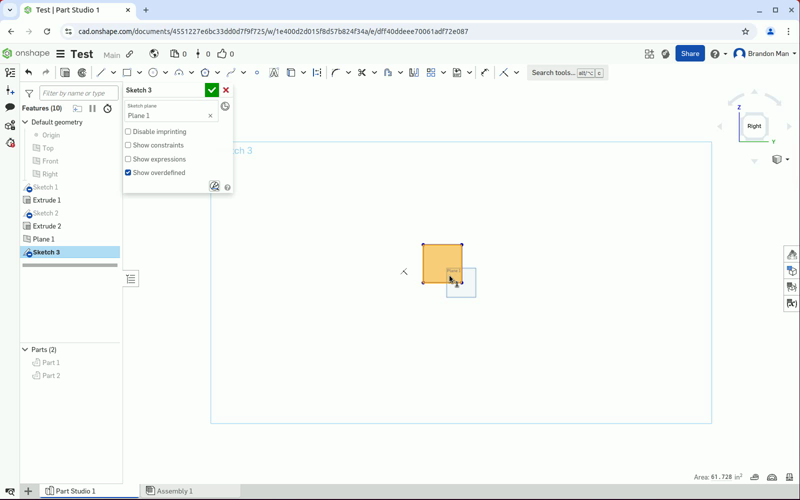
mouse_move(73, 352)
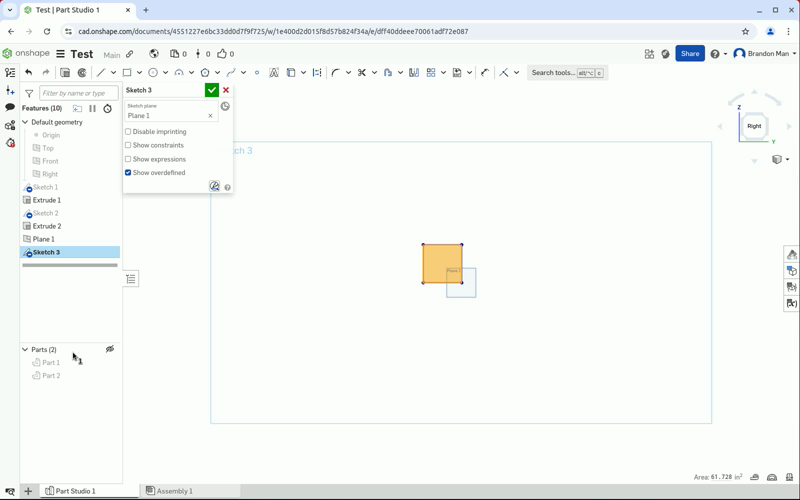
key(shift+y)
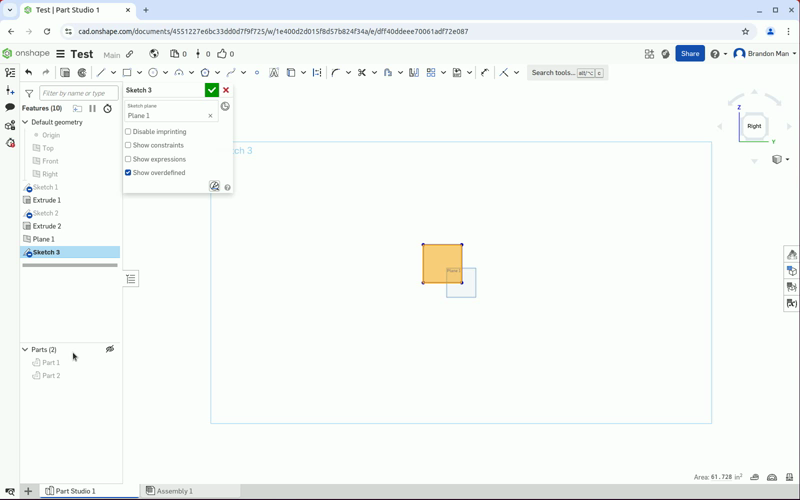
key(shift+e)
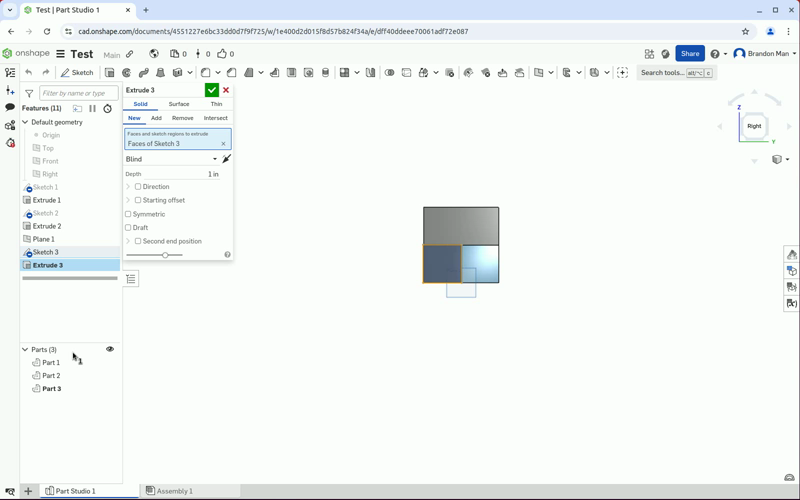
mouse_move(143, 106)
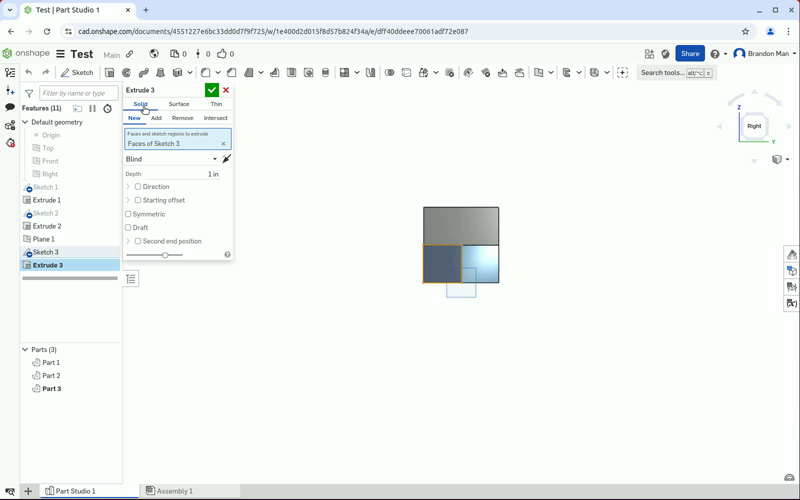
click(143, 106)
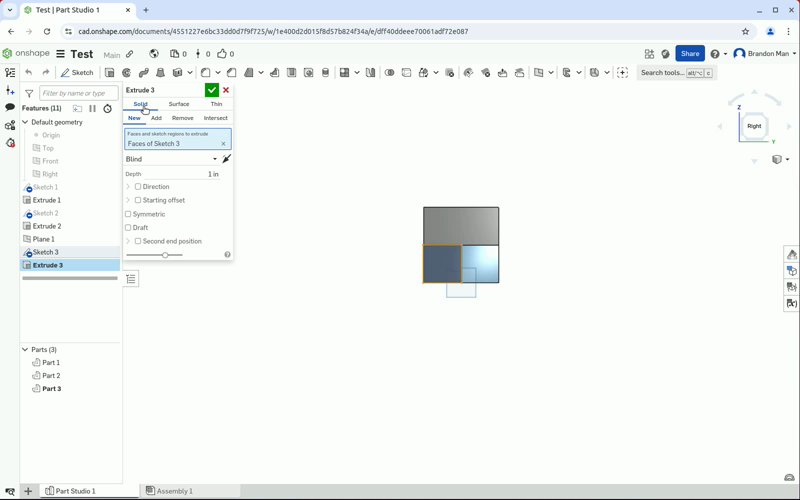
mouse_move(186, 120)
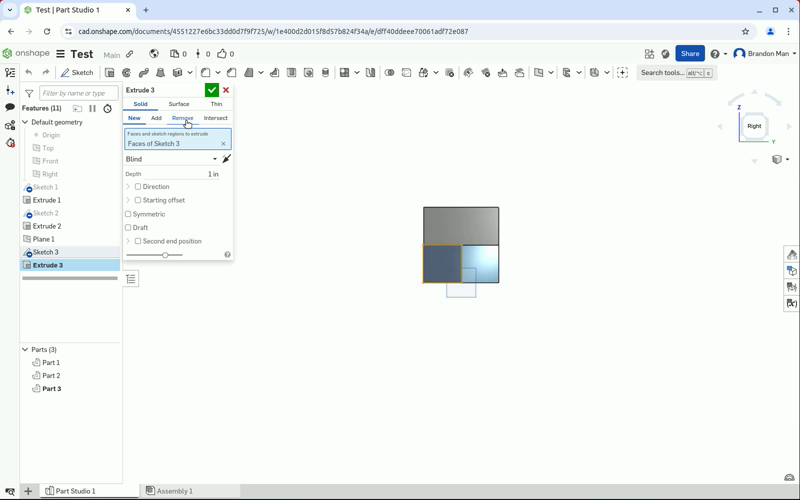
click(186, 120)
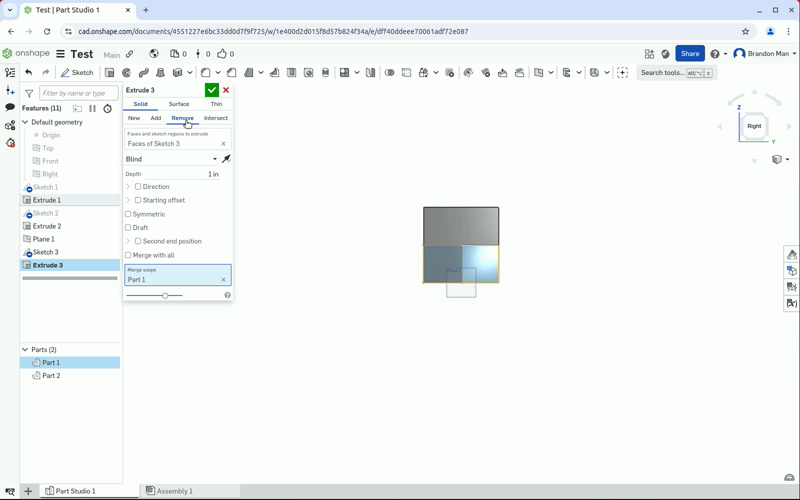
key(tab, 4)
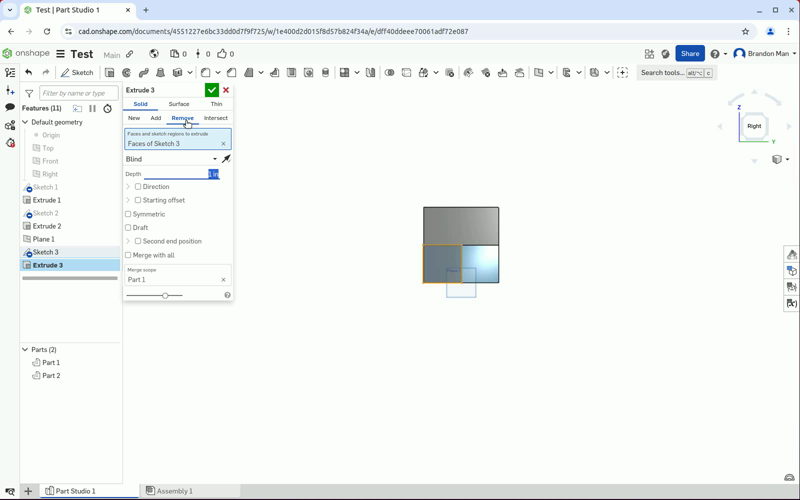
text(11.554)
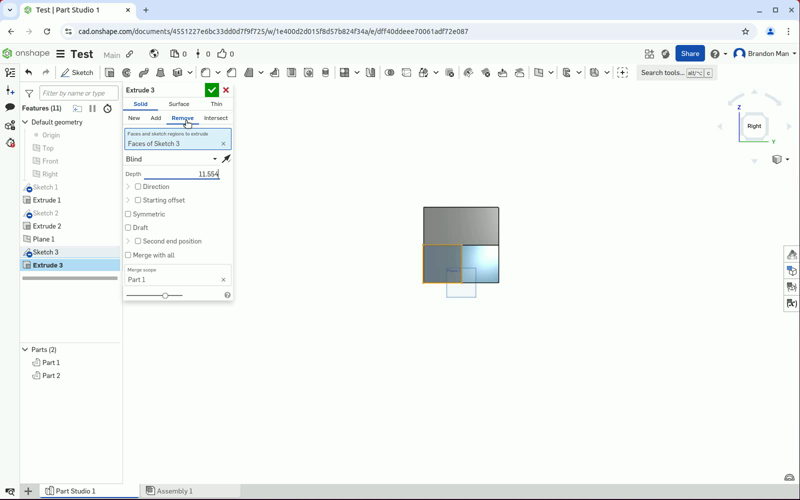
key(tab, 6)
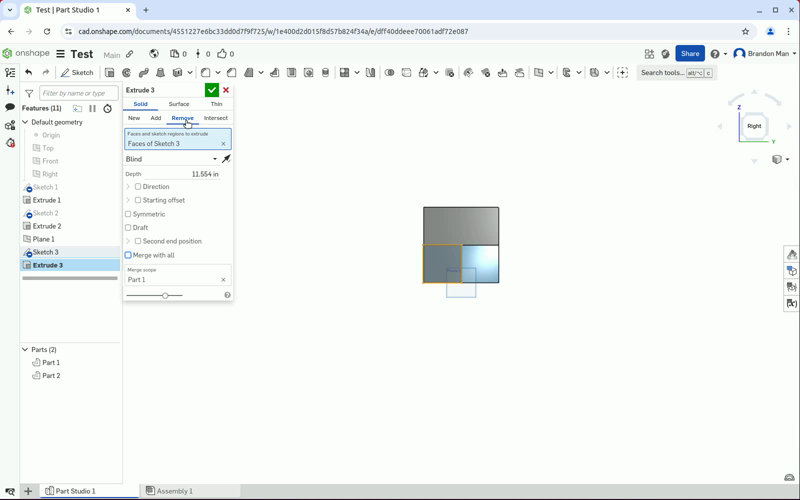
key(space)
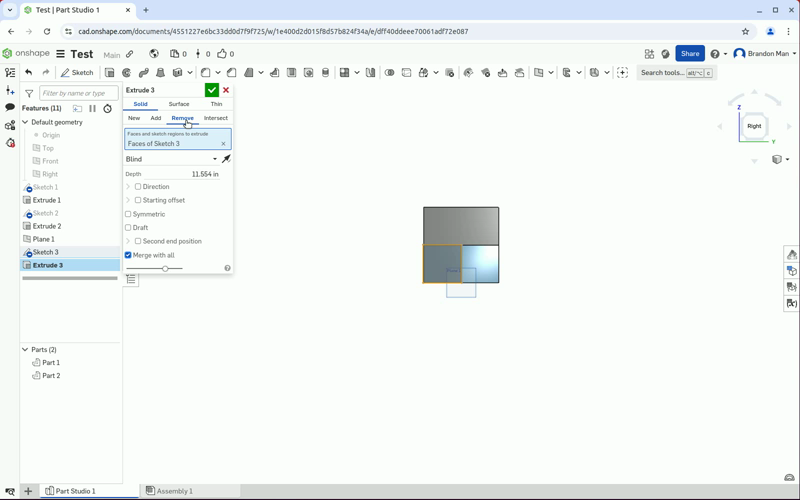
key(enter)
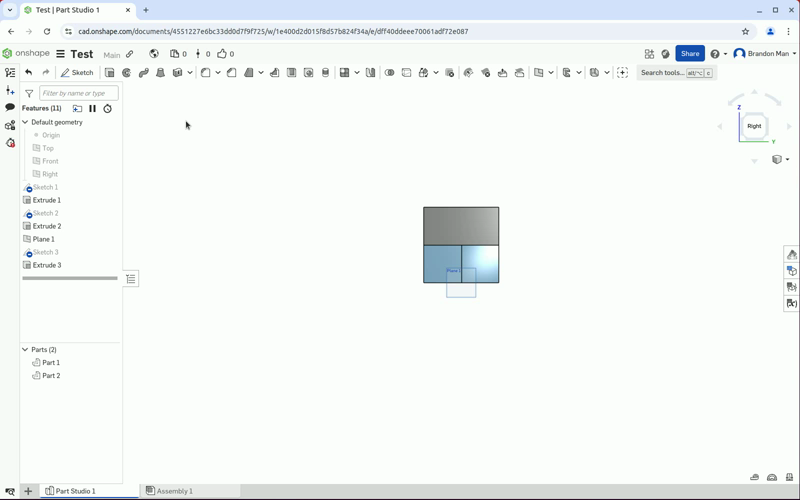
key(shift+h)
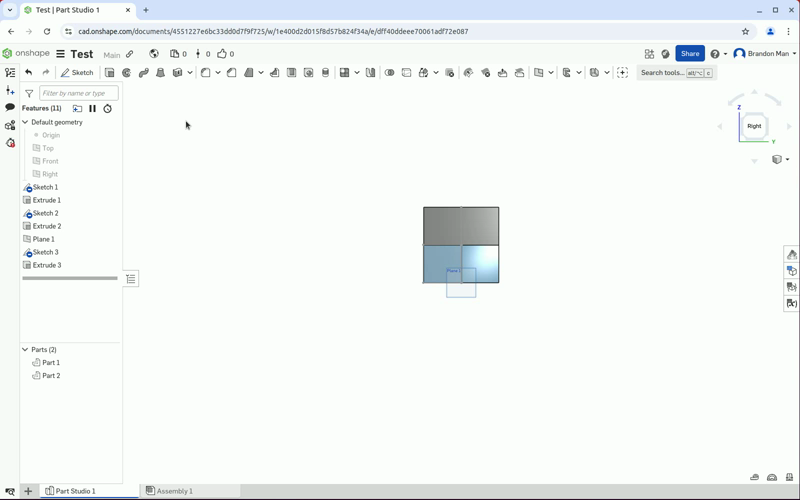
key(shift+h)
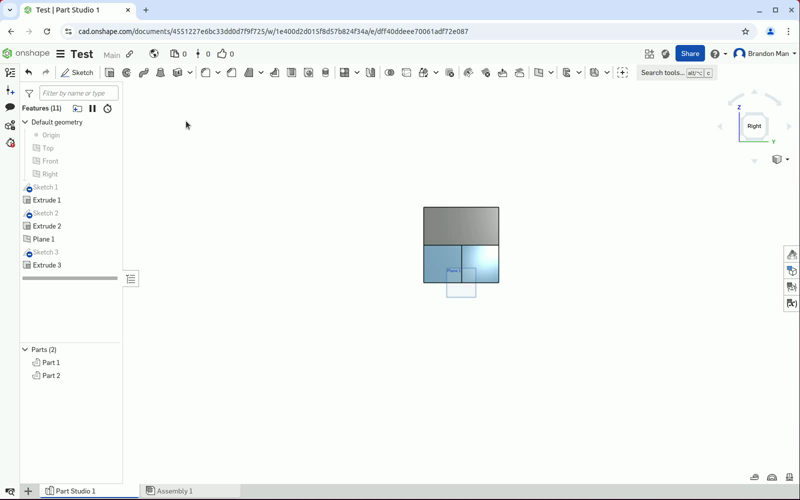
mouse_move(73, 189)
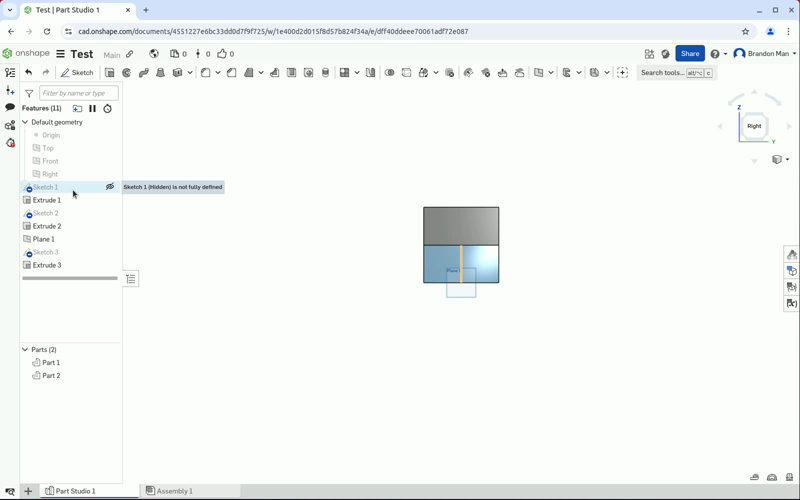
click(73, 189)
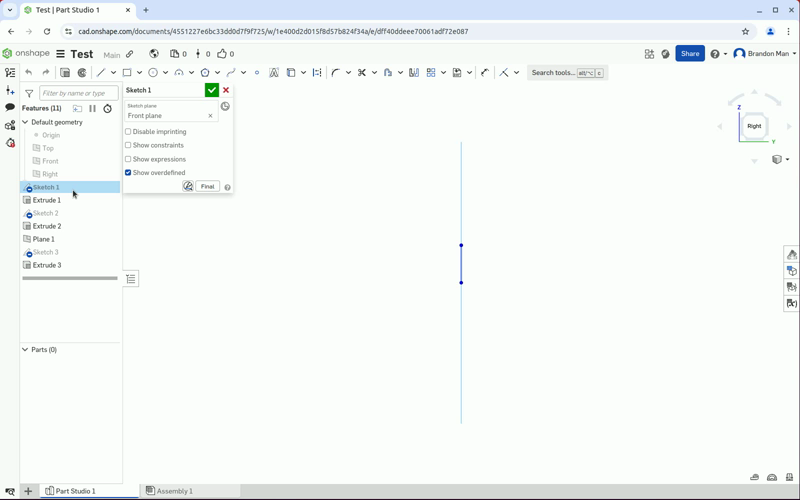
mouse_move(229, 92)
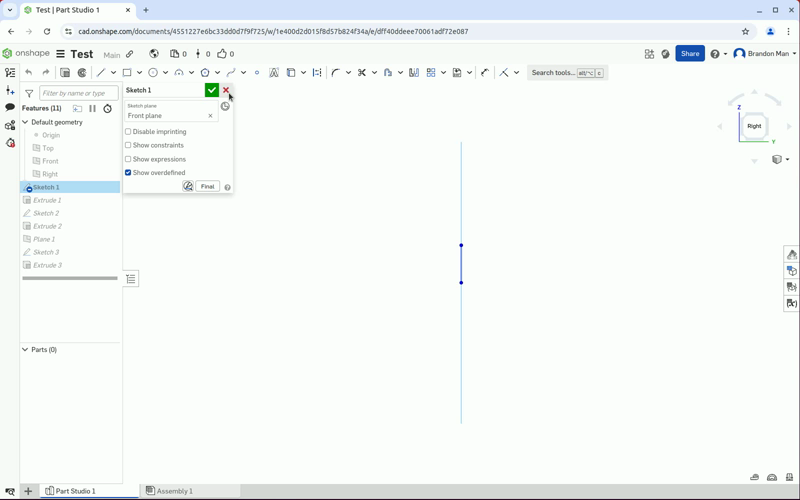
click(229, 92)
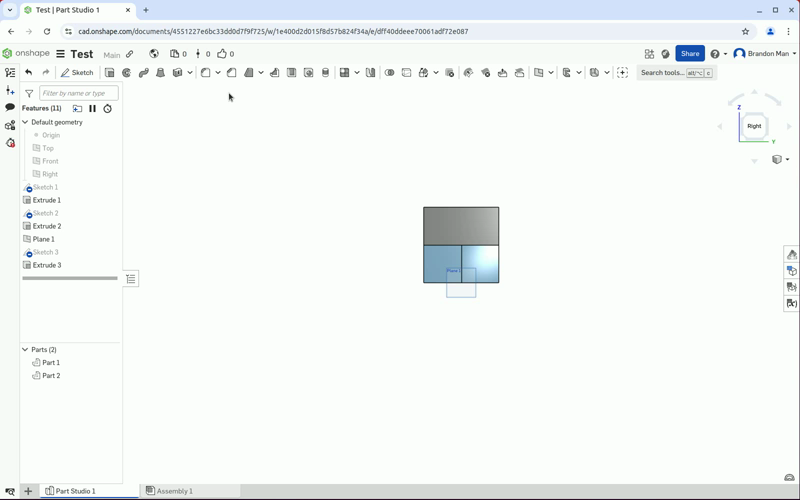
mouse_move(73, 352)
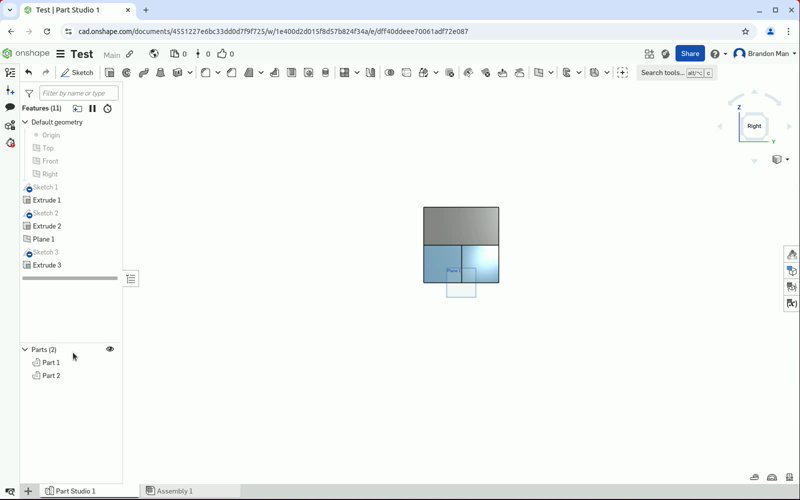
key(y)
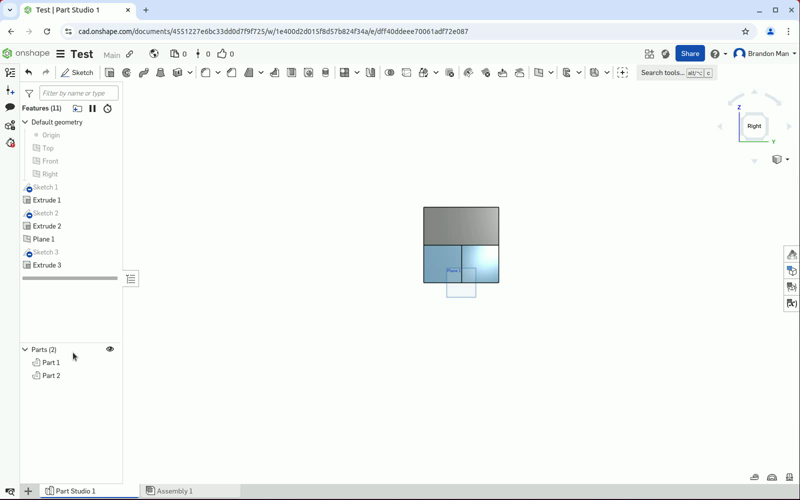
key(shift+p)
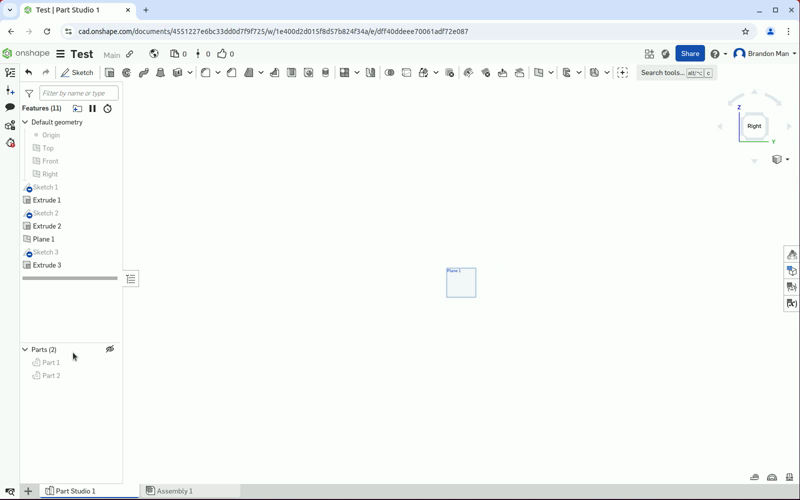
key(space)
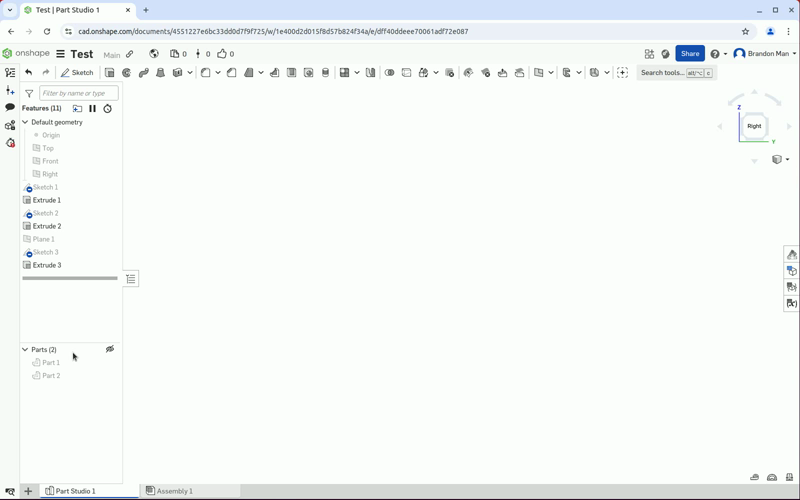
key_down(shift)
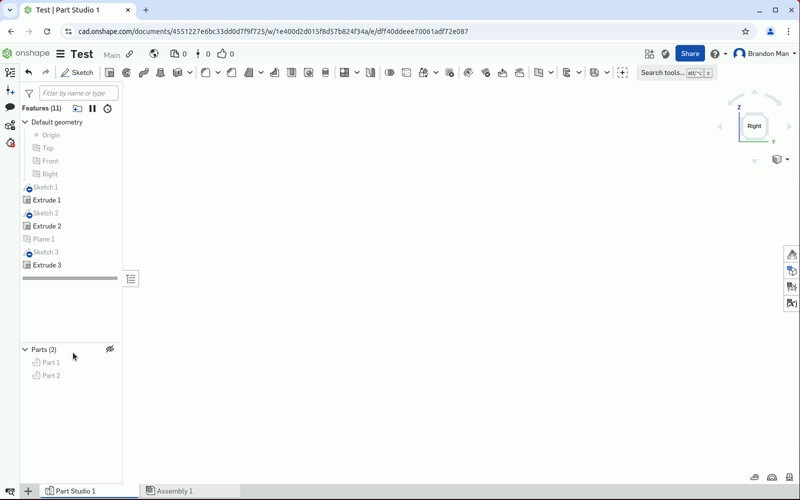
key(right)
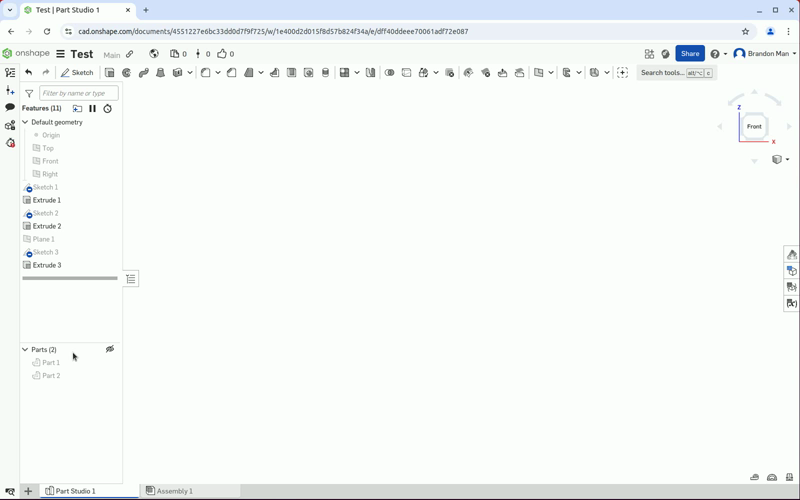
key_up(shift)
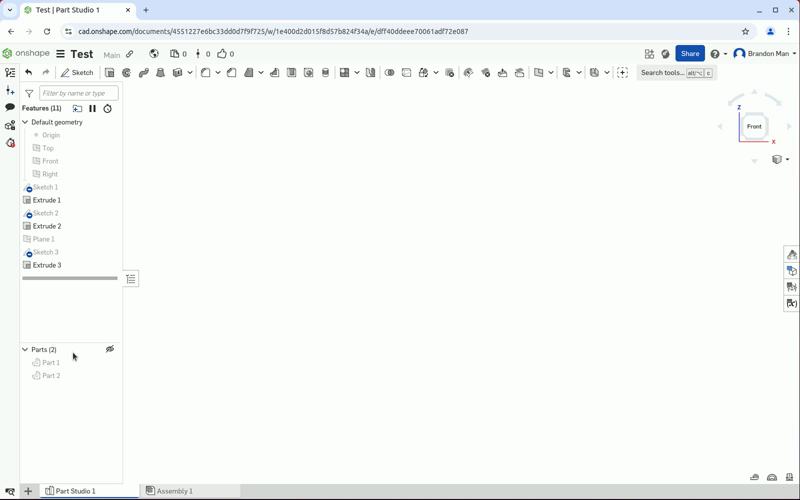
mouse_move(73, 352)
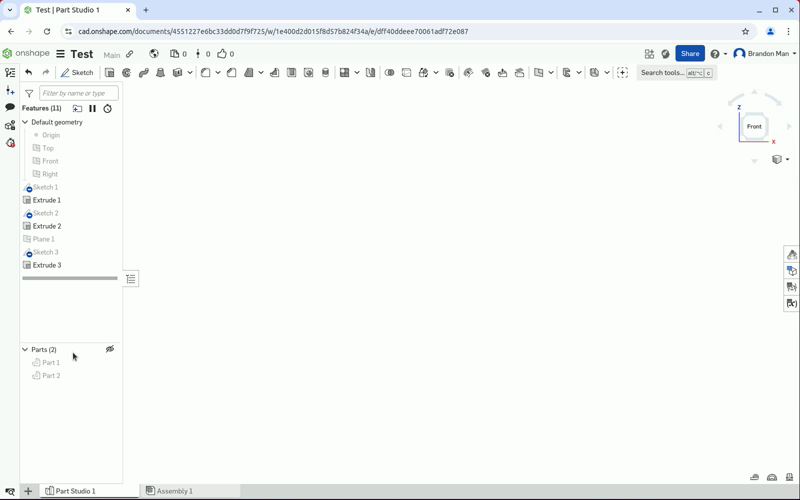
key(shift+y)
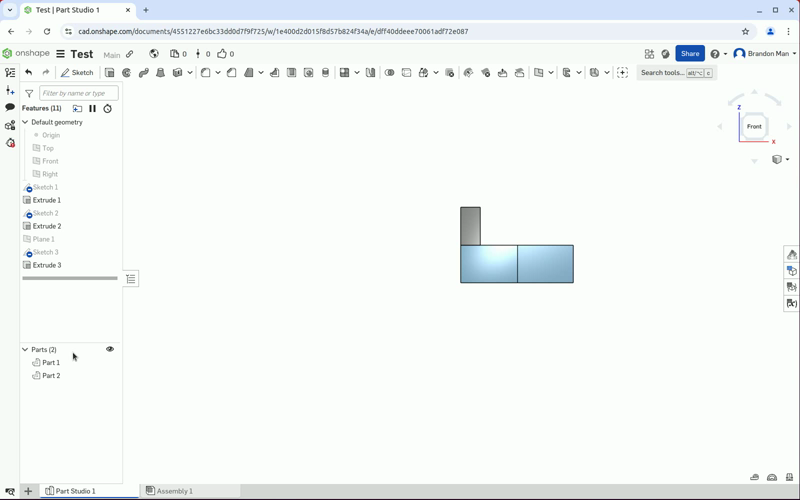
mouse_move(541, 75)
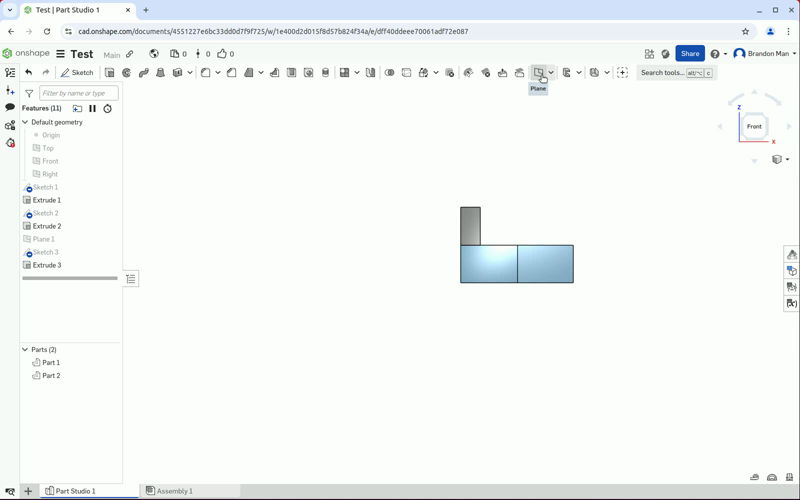
click(541, 75)
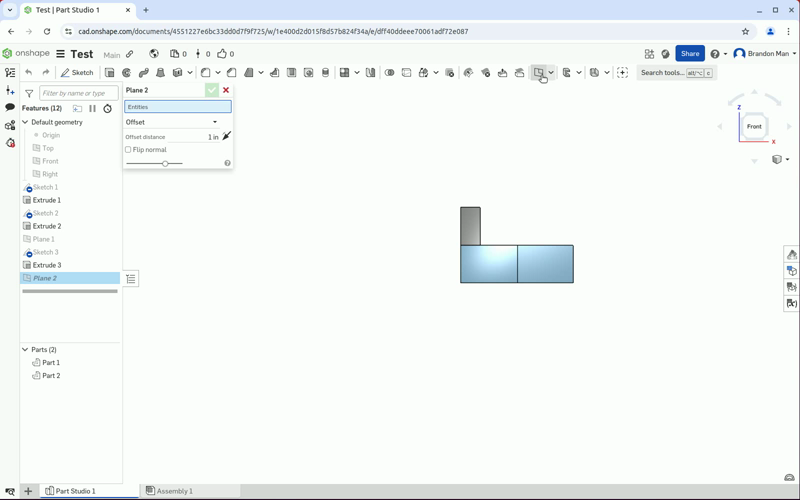
mouse_move(73, 163)
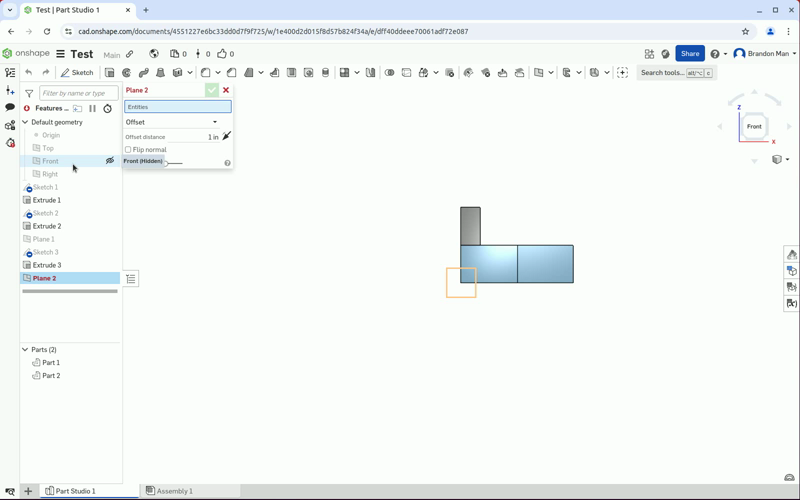
click(73, 163)
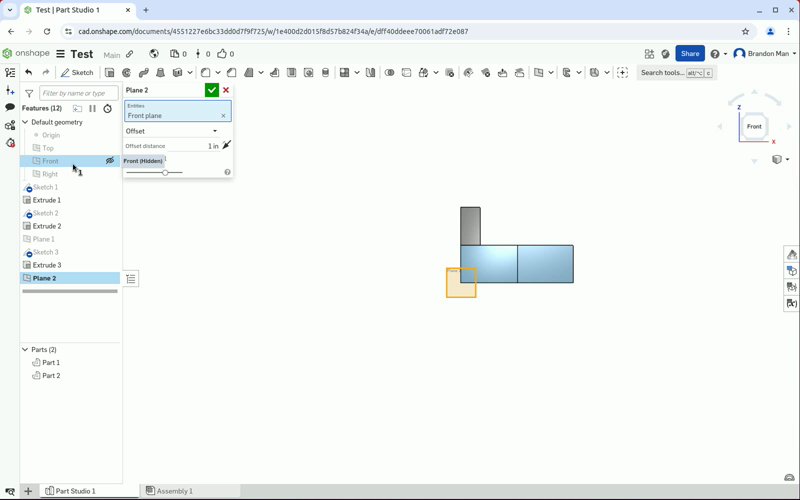
key(tab, 2)
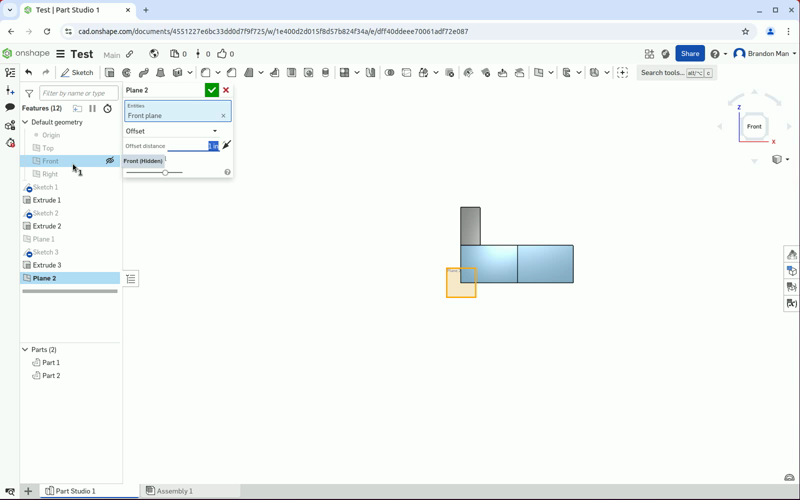
text(7.703)
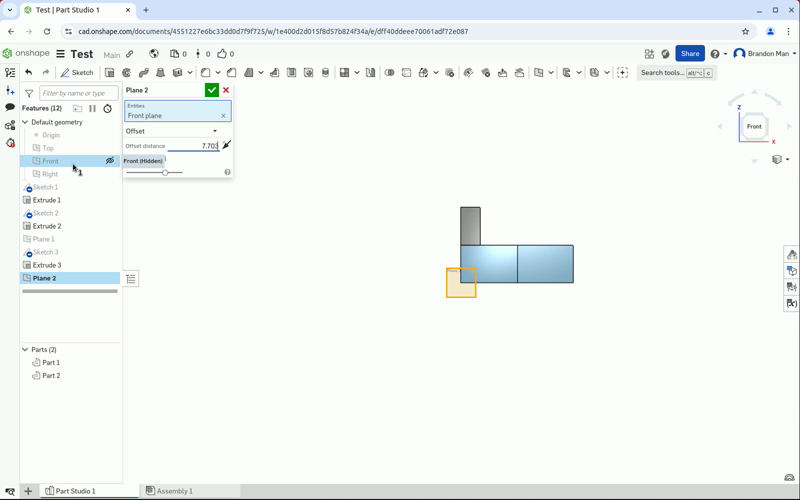
key(enter, 2)
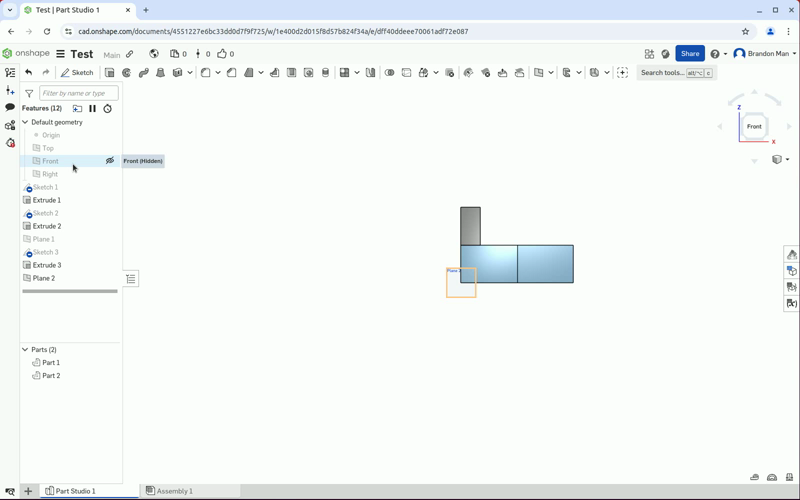
key(shift+s)
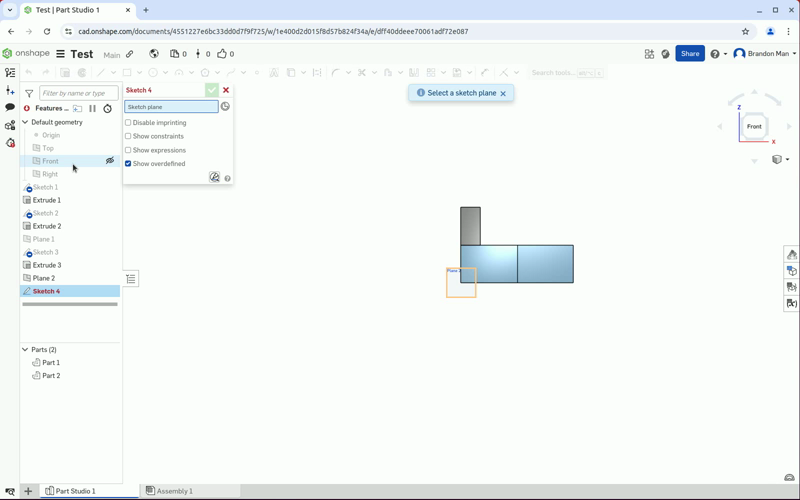
mouse_move(73, 280)
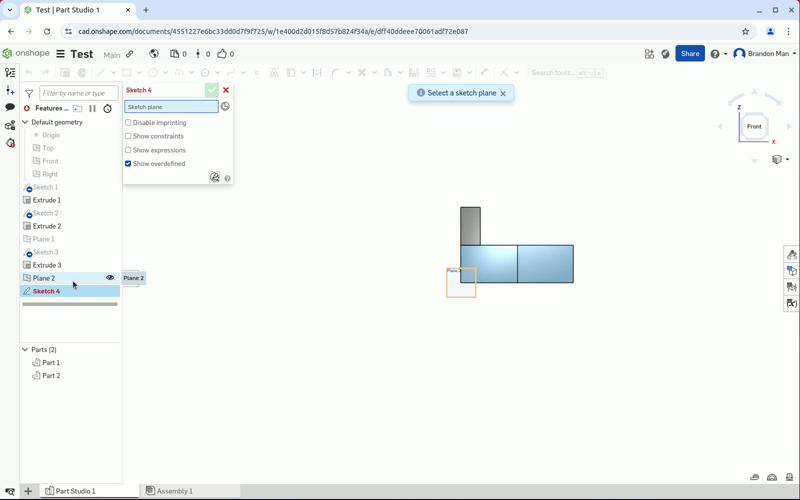
click(73, 280)
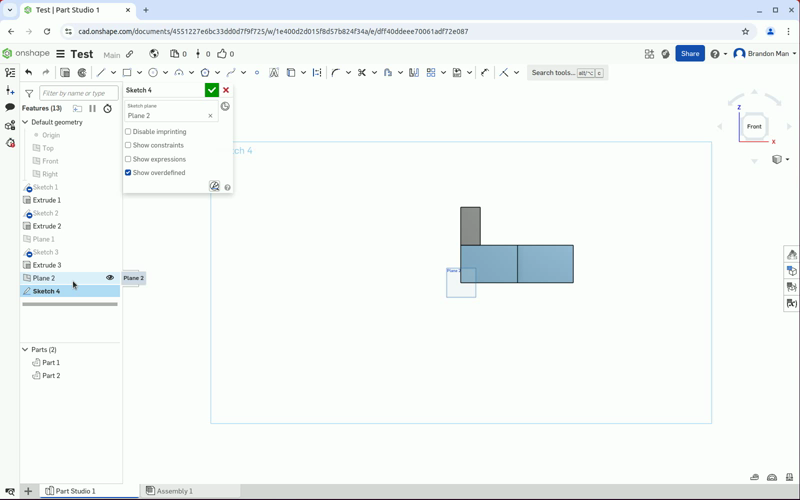
mouse_move(73, 352)
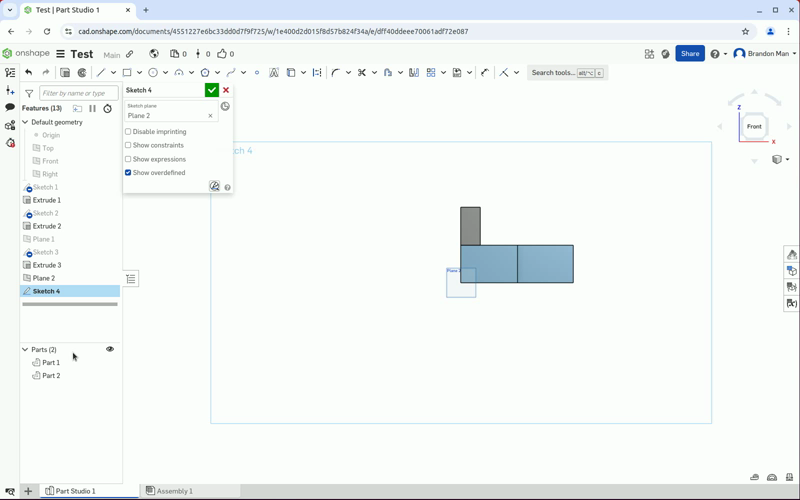
key(y)
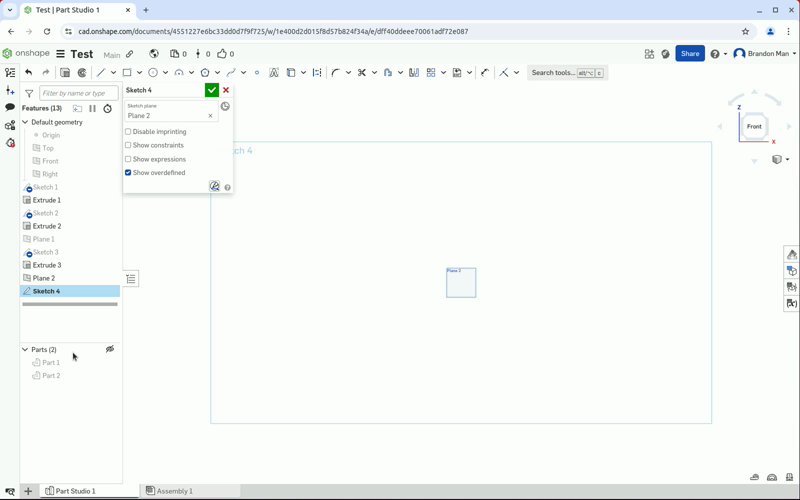
key(l)
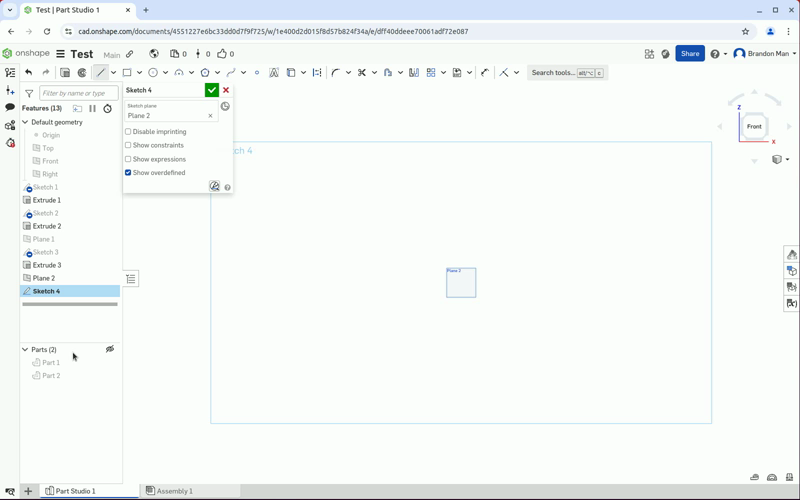
key_down(shift)
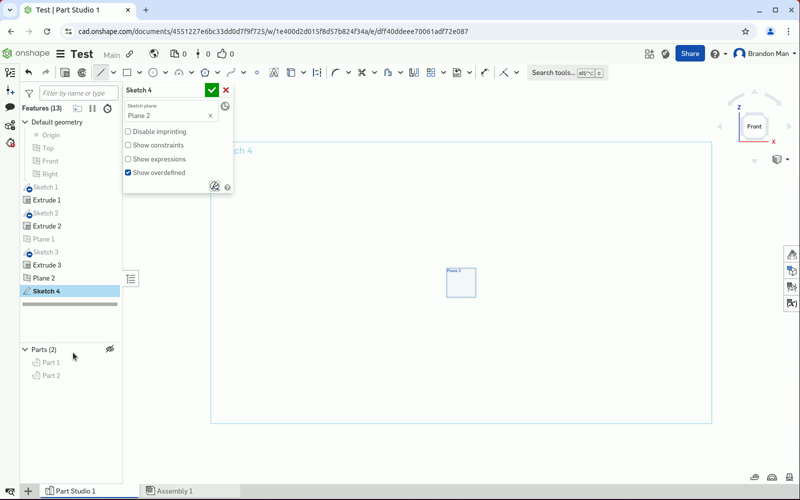
mouse_move(460, 245)
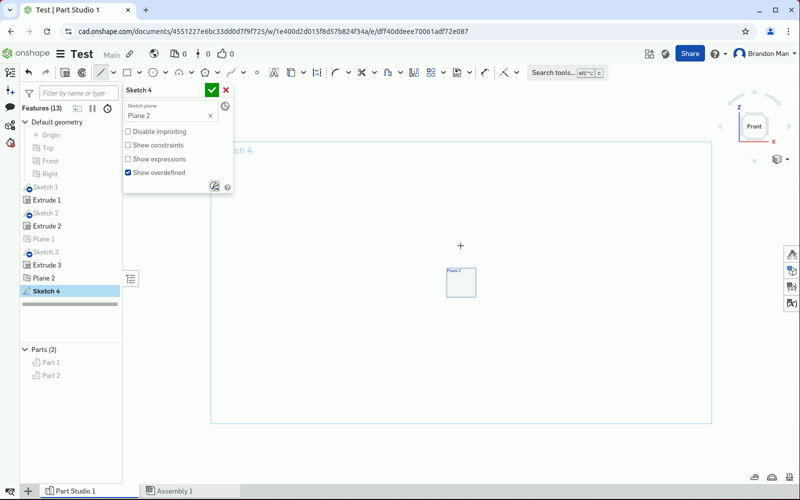
click(460, 245)
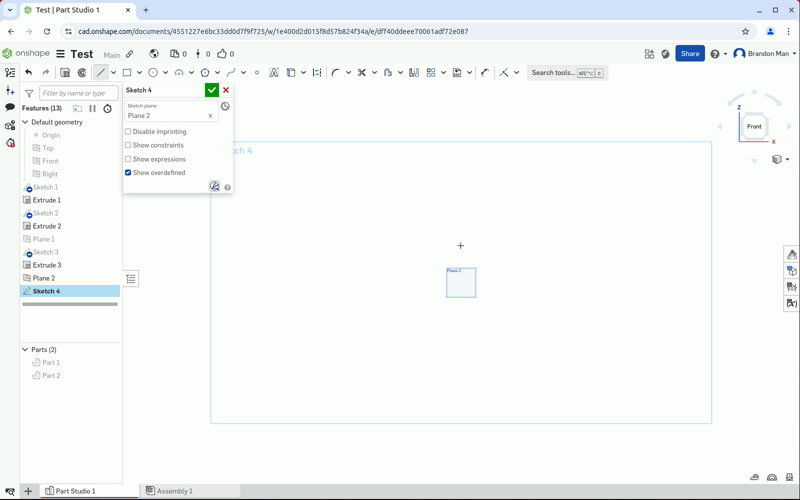
key_up(shift)
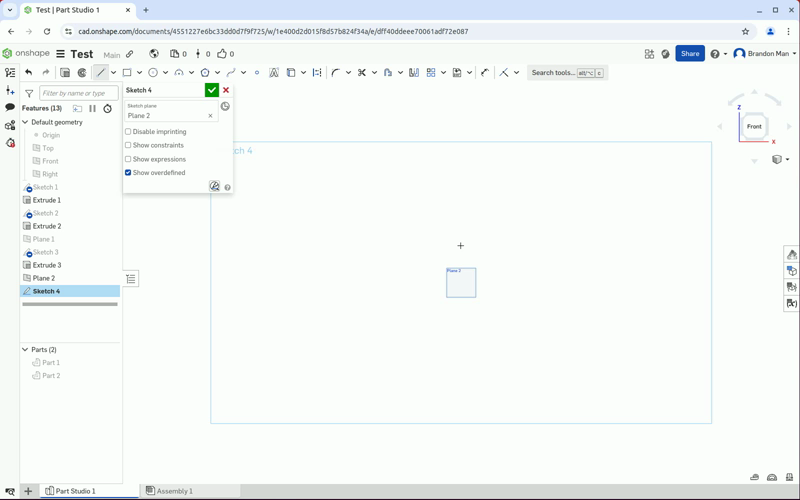
key_down(shift)
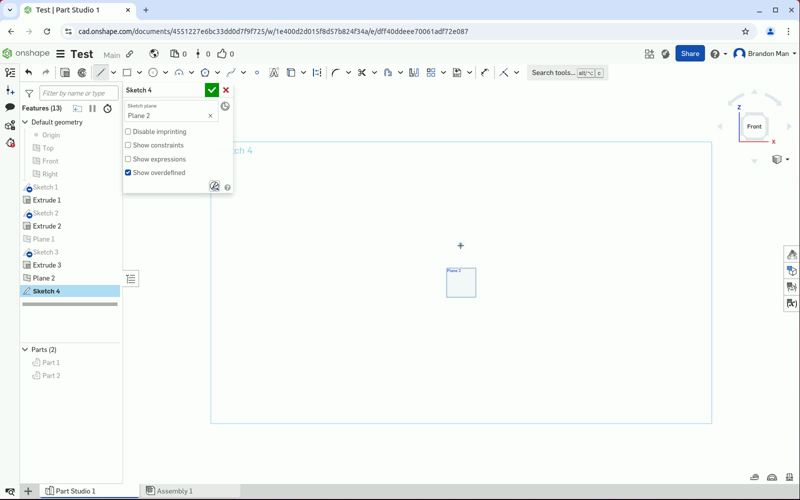
mouse_move(490, 245)
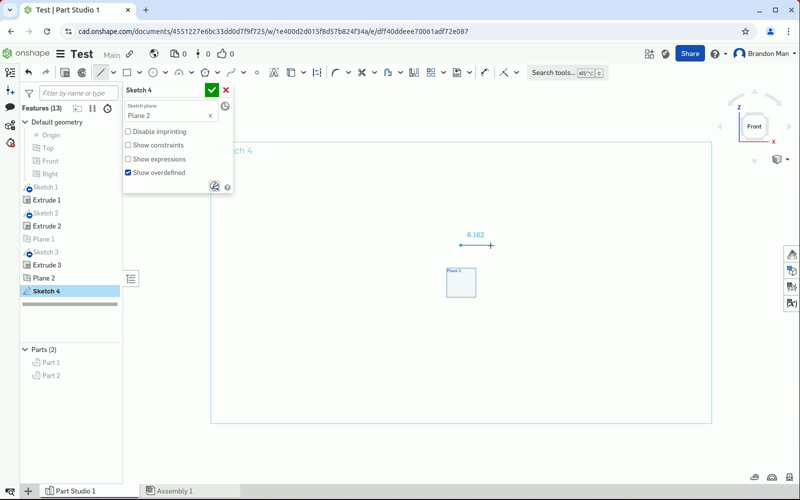
mouse_move(480, 245)
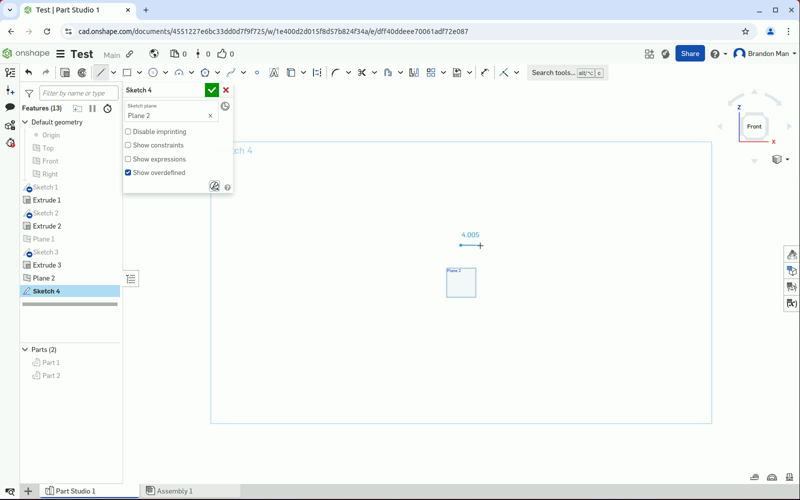
click(480, 245)
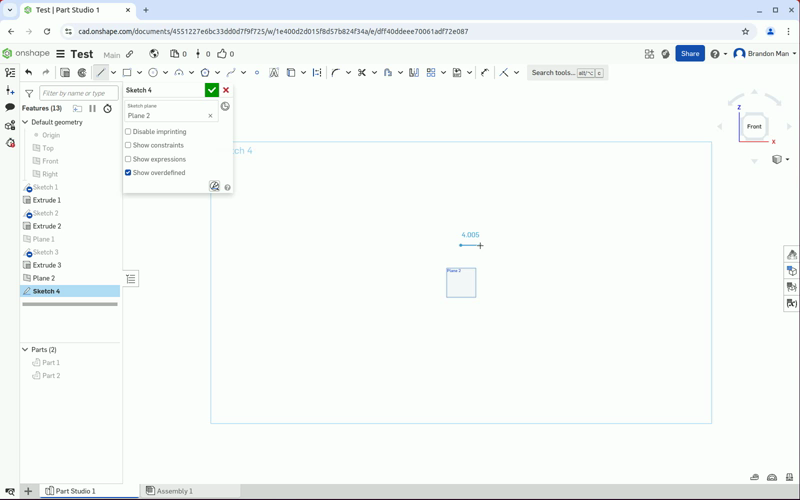
key_up(shift)
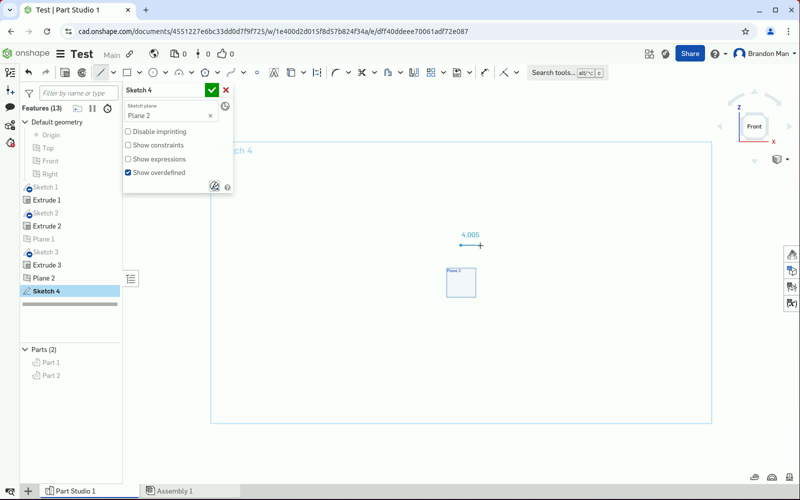
key_down(shift)
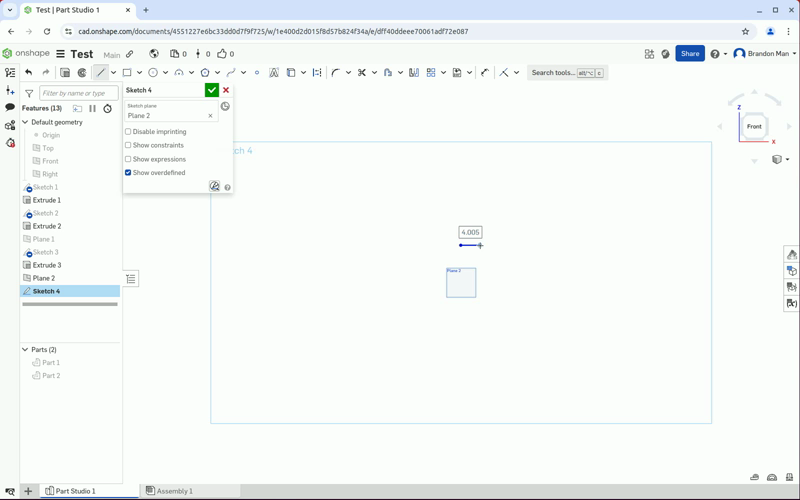
mouse_move(510, 245)
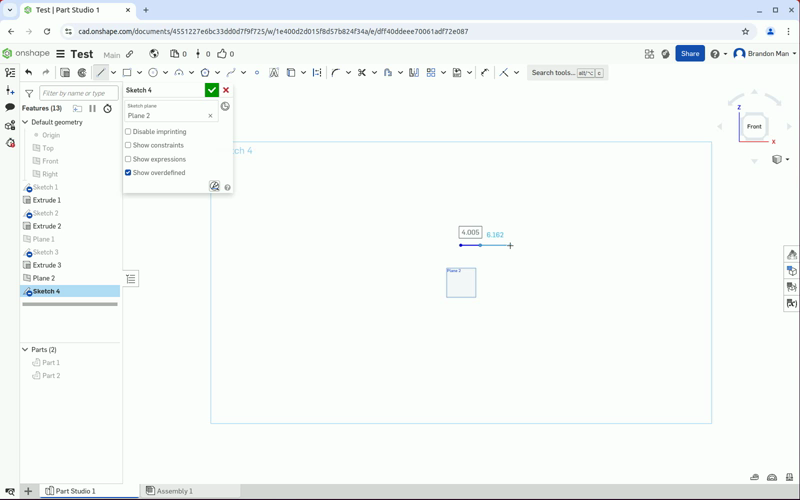
mouse_move(480, 207)
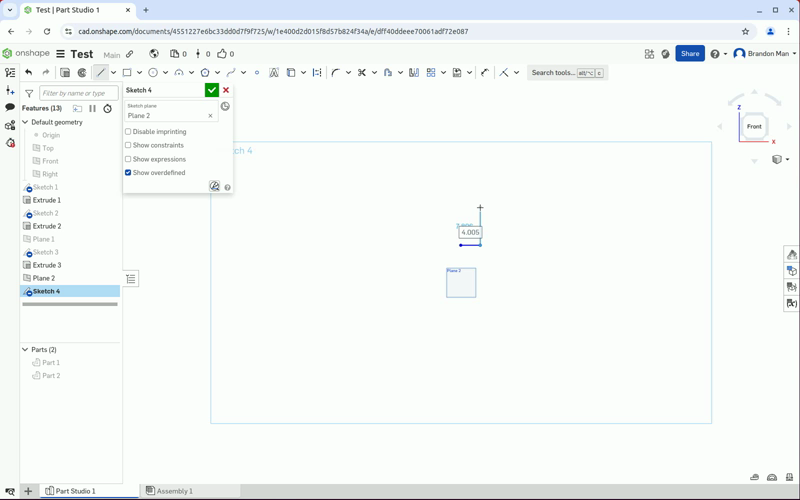
click(480, 207)
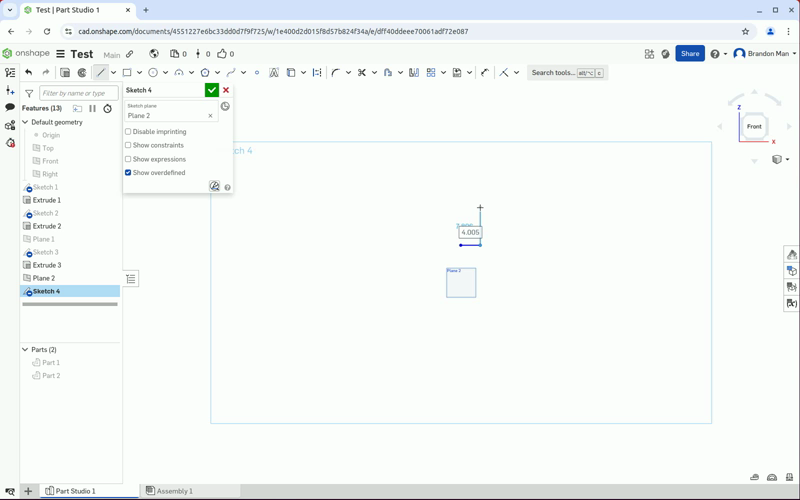
key_up(shift)
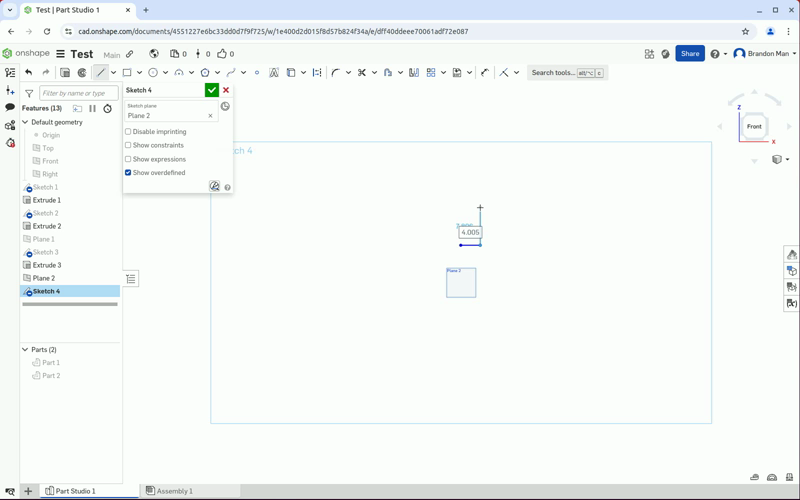
key_down(shift)
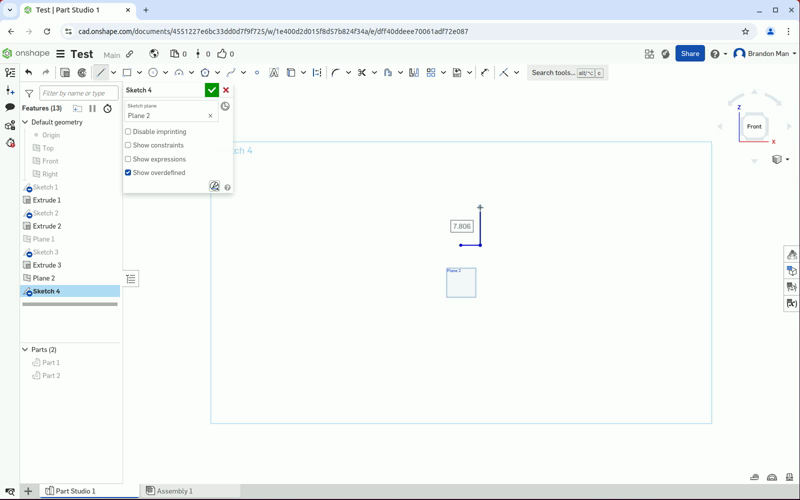
mouse_move(510, 207)
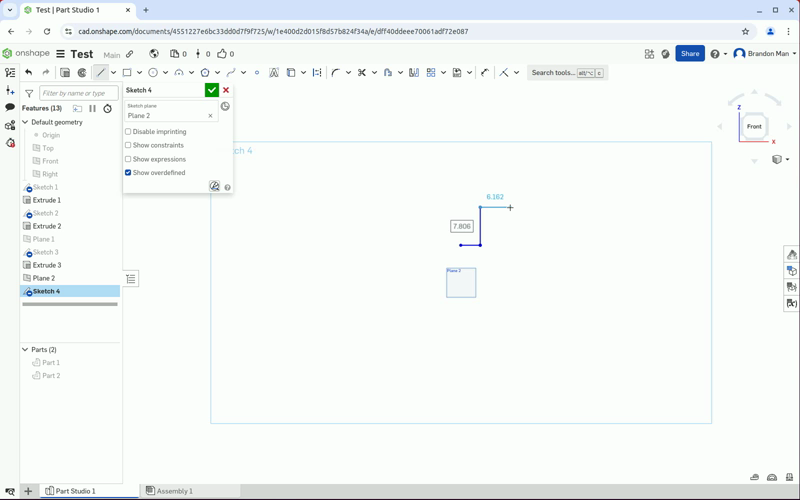
mouse_move(460, 207)
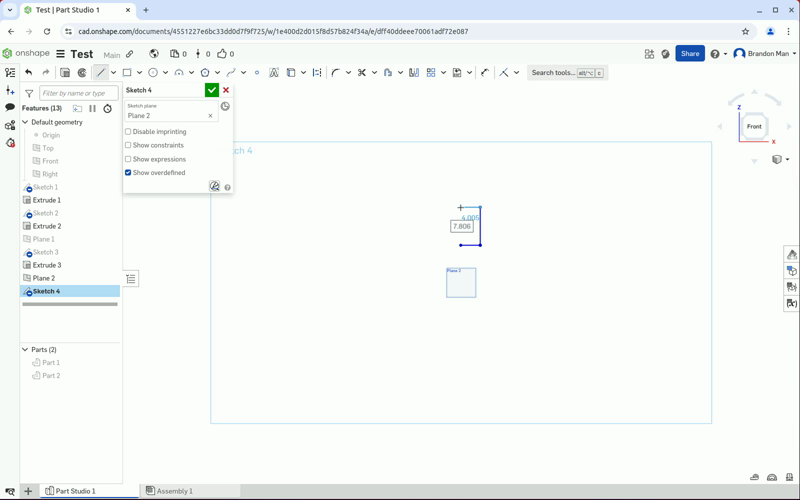
click(460, 207)
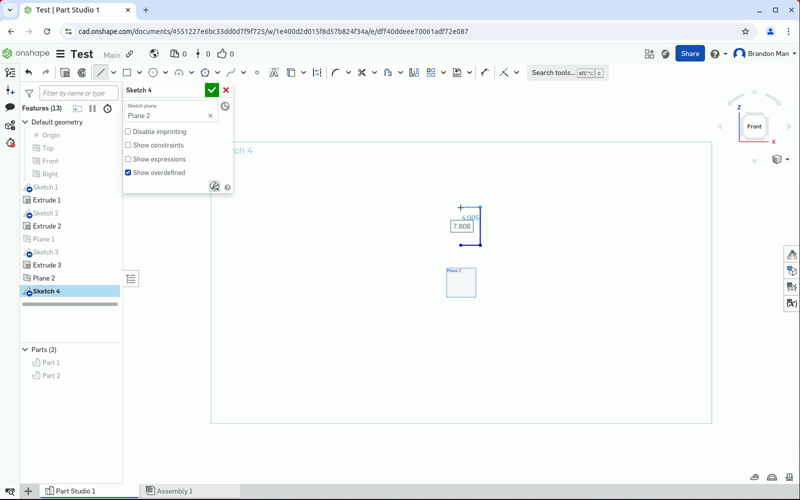
key_up(shift)
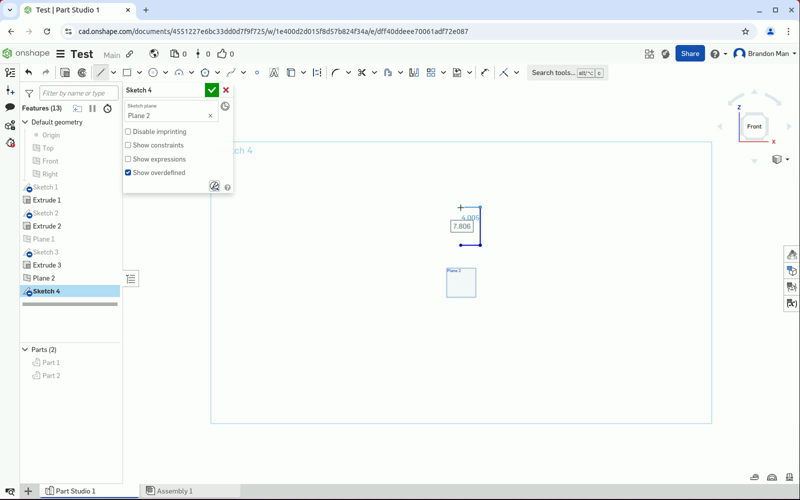
mouse_move(490, 207)
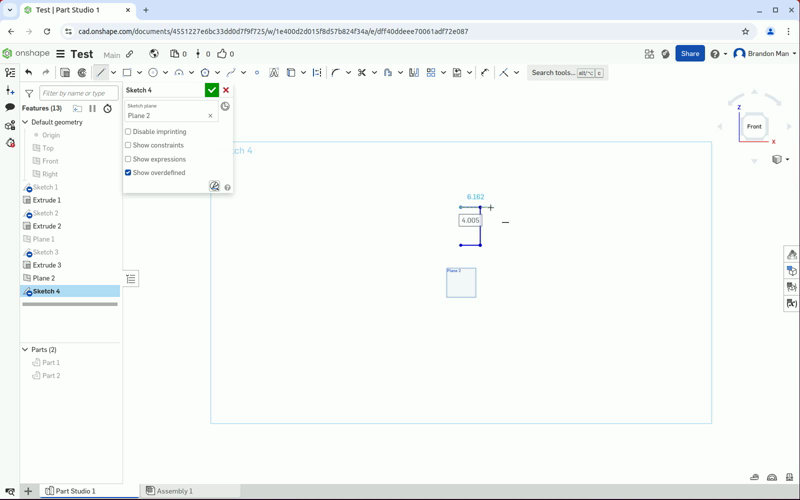
key_down(shift)
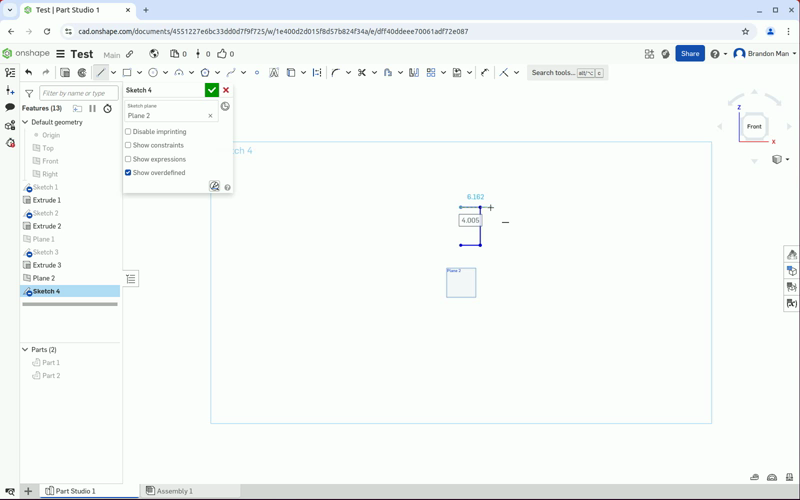
mouse_move(460, 245)
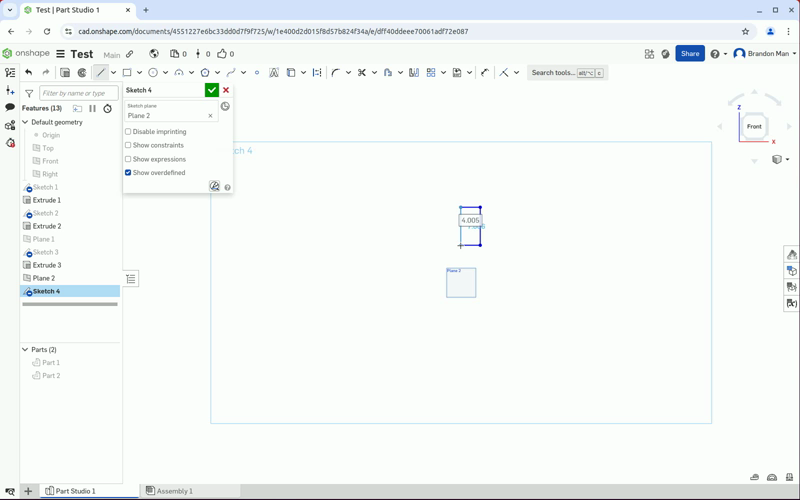
key_up(shift)
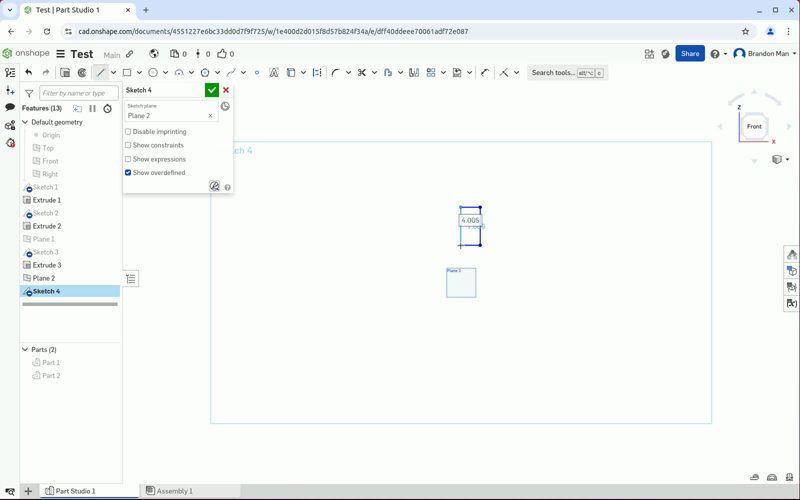
click(460, 245)
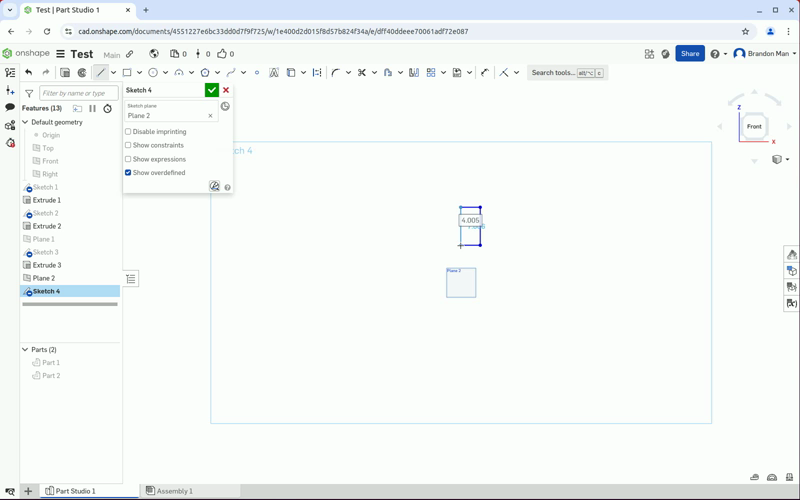
key(esc)
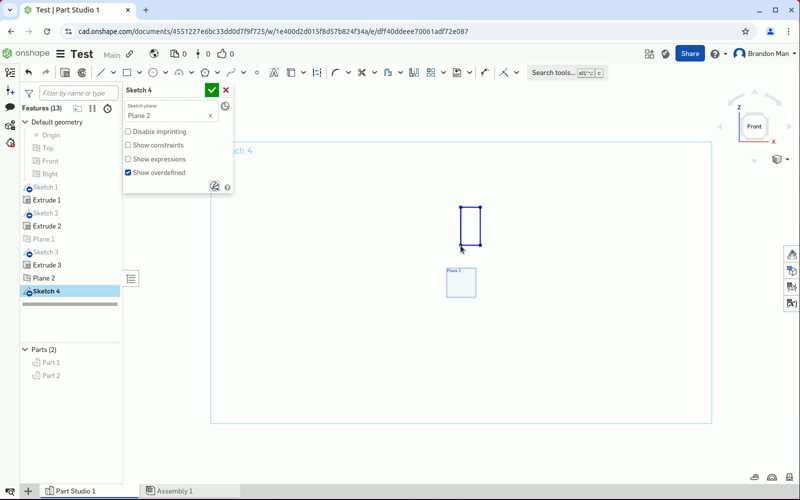
mouse_move(464, 214)
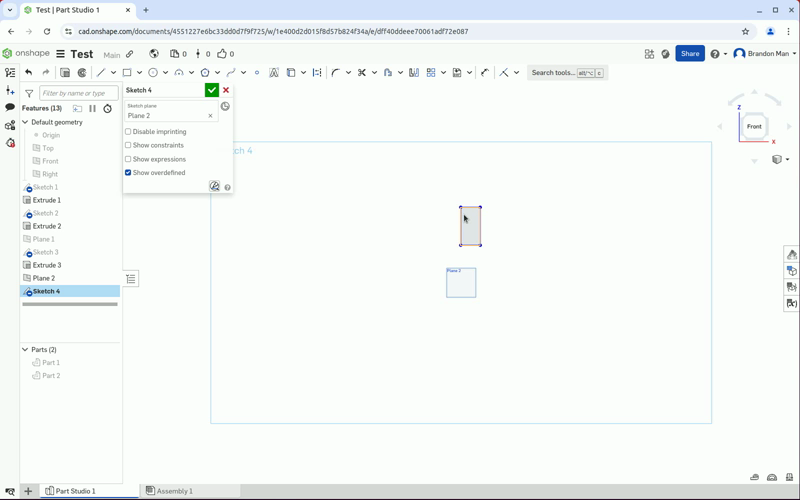
scroll(6)
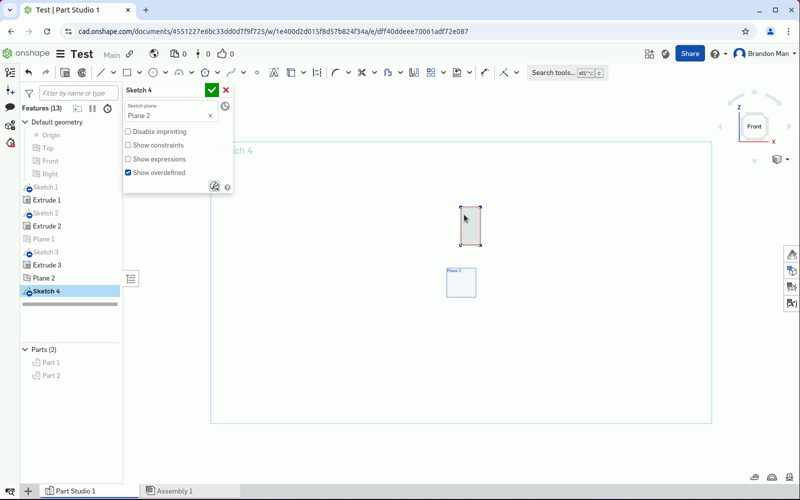
scroll(6)
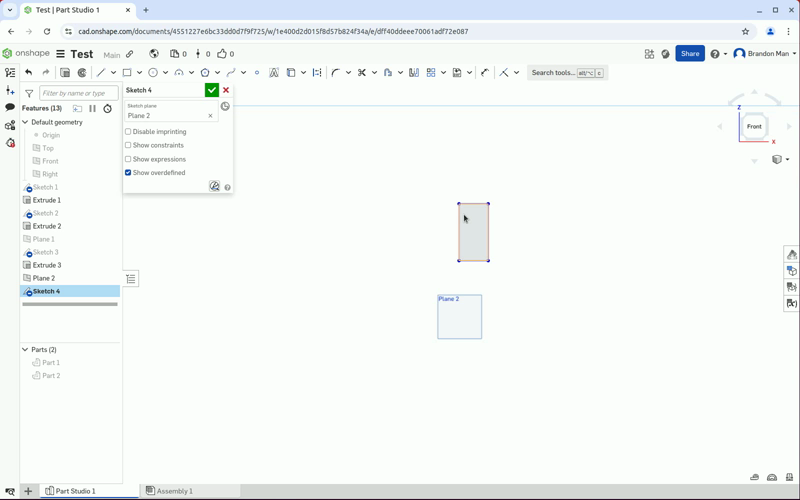
scroll(6)
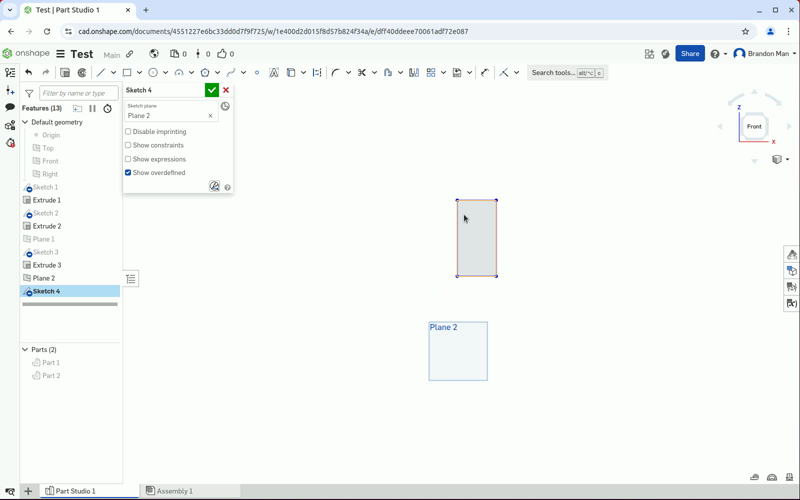
scroll(6)
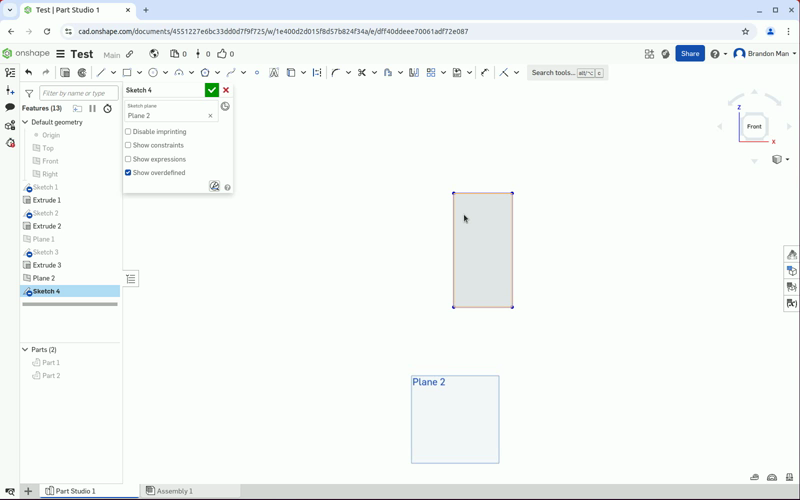
scroll(6)
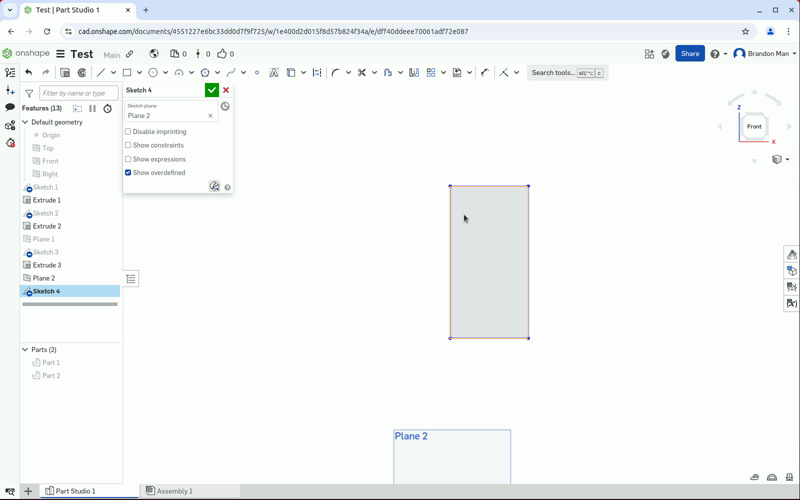
scroll(6)
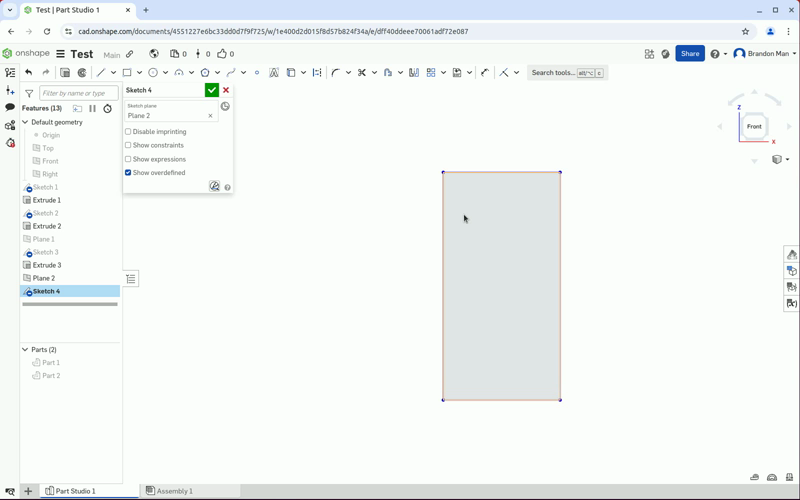
scroll(6)
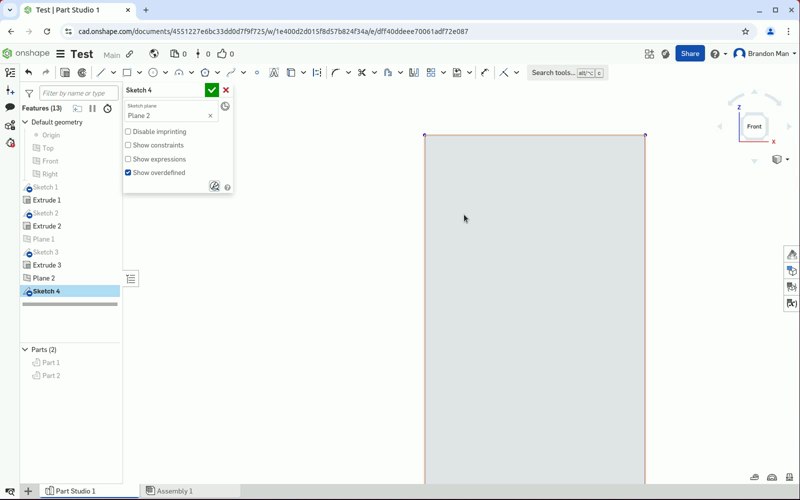
click(464, 214)
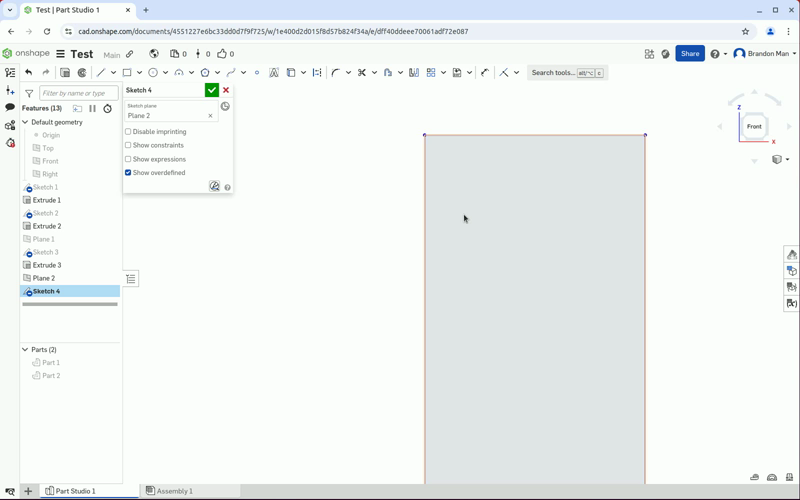
scroll(-6)
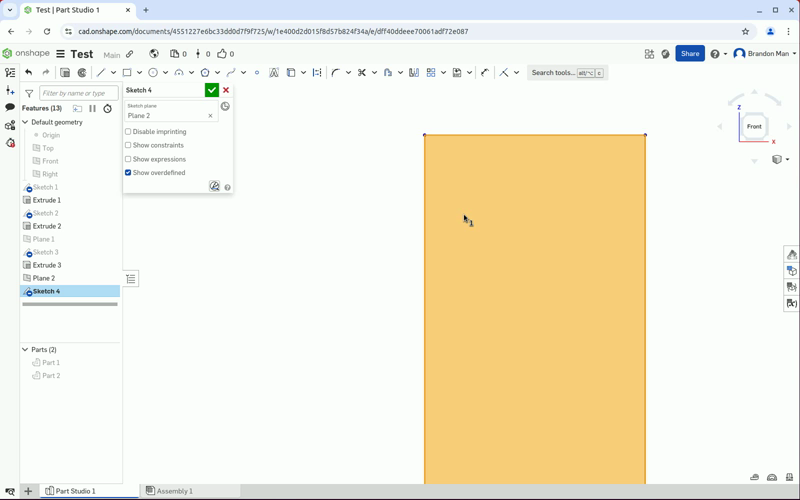
scroll(-6)
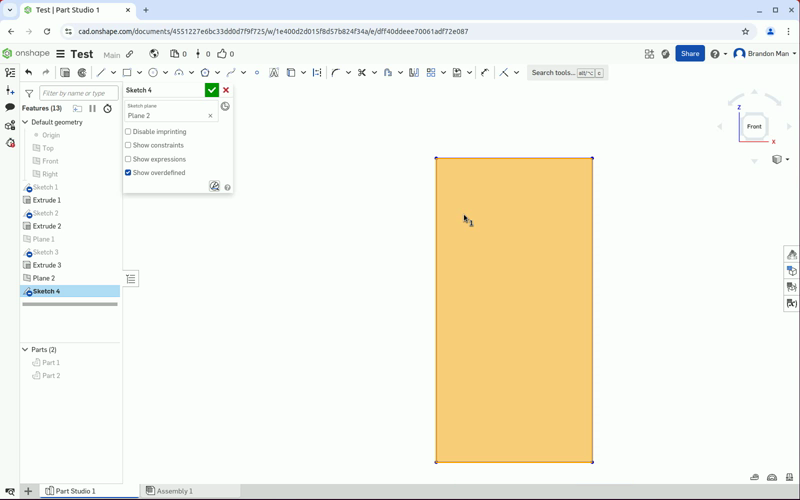
scroll(-6)
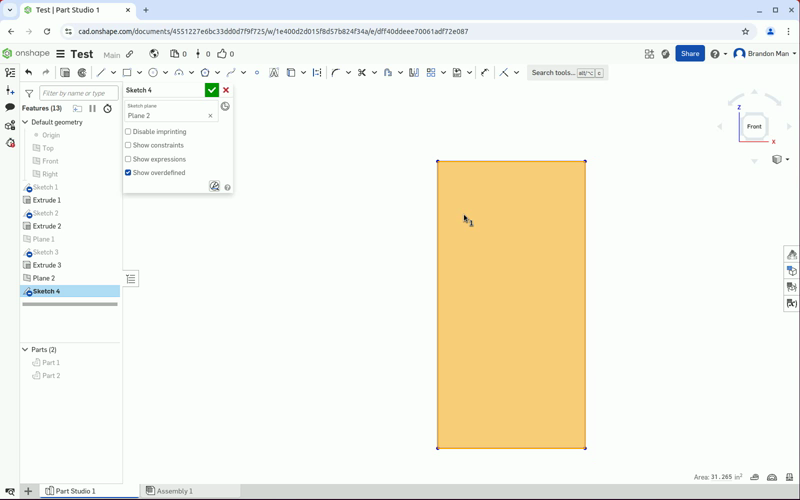
scroll(-6)
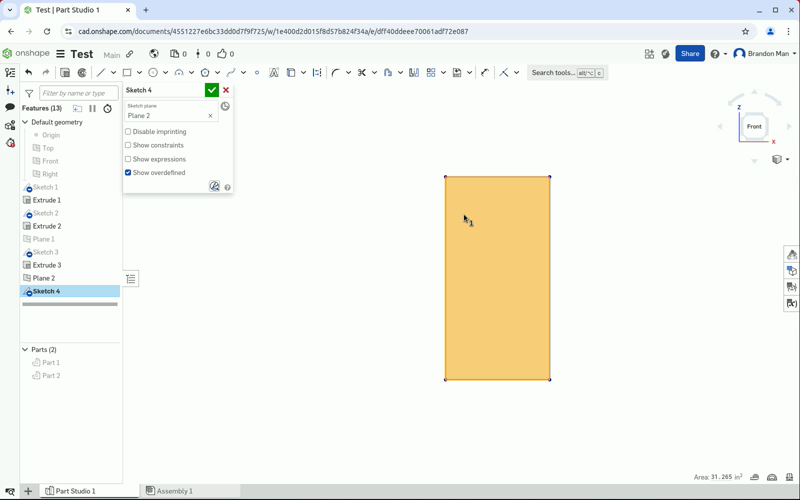
scroll(-6)
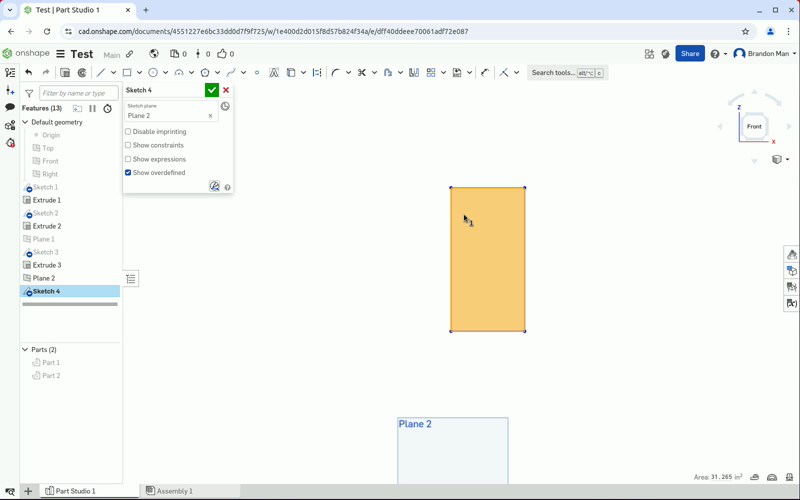
scroll(-6)
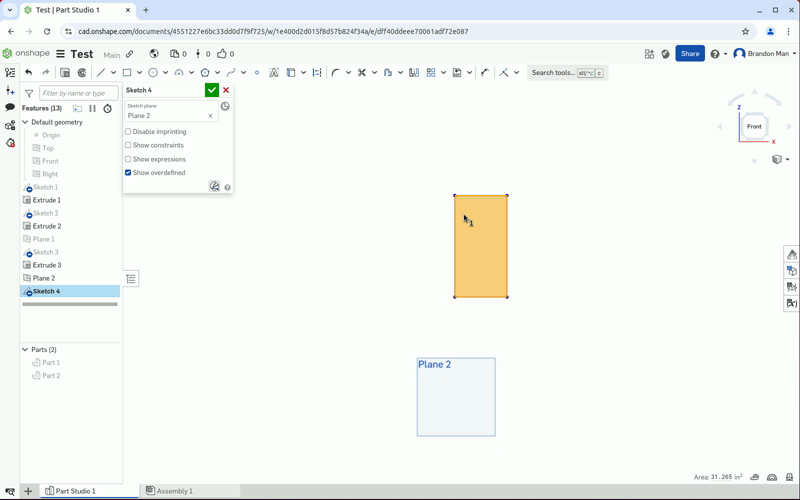
scroll(-6)
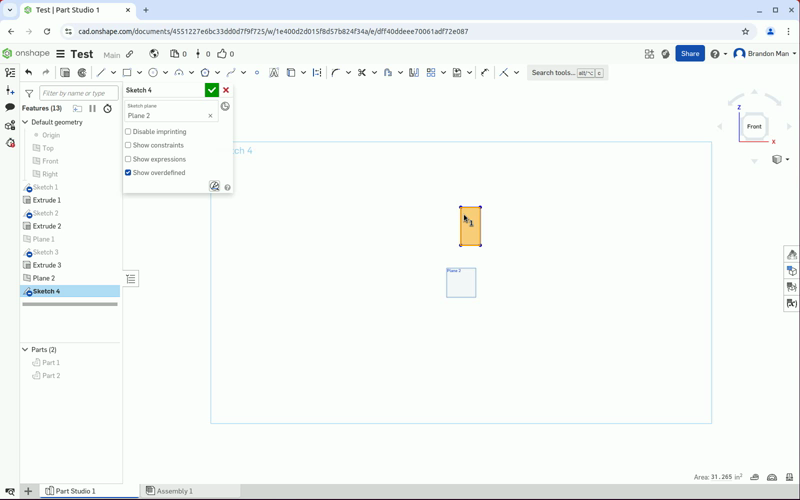
mouse_move(73, 352)
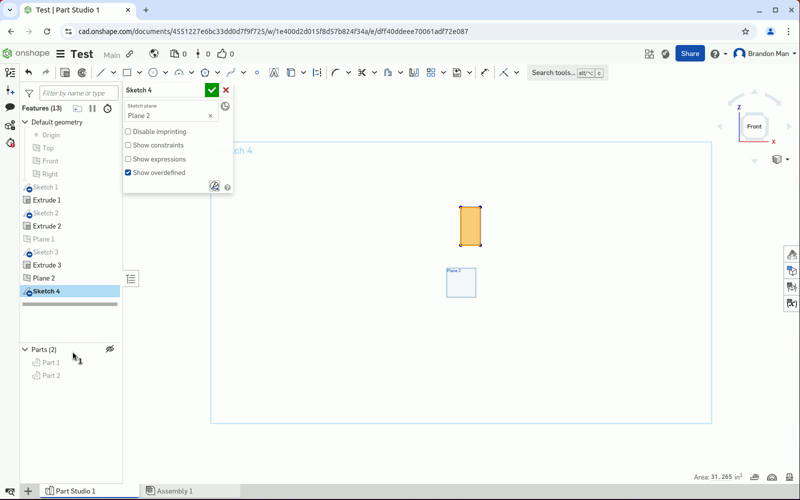
key(shift+y)
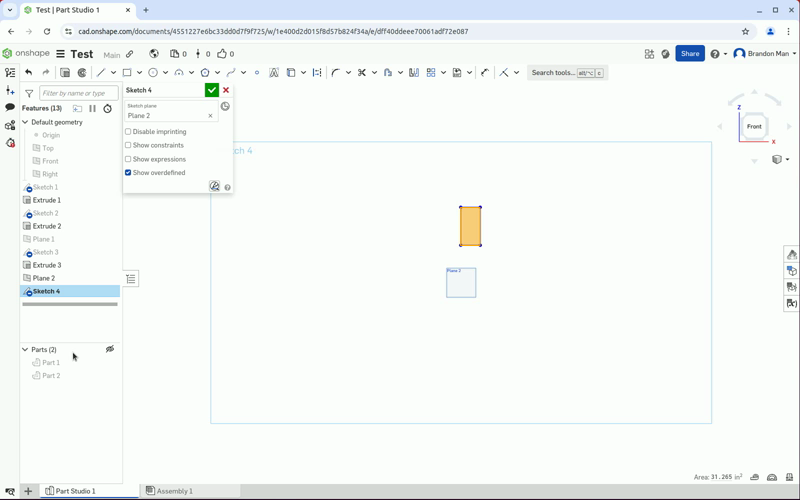
key(shift+e)
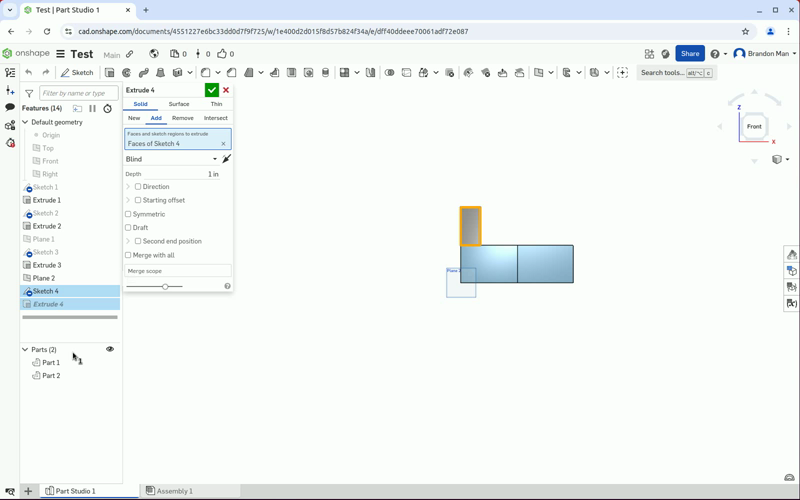
mouse_move(143, 106)
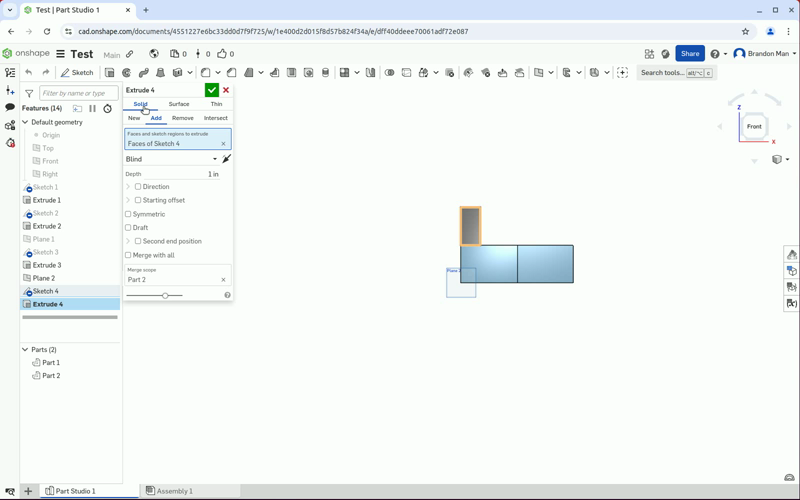
click(143, 106)
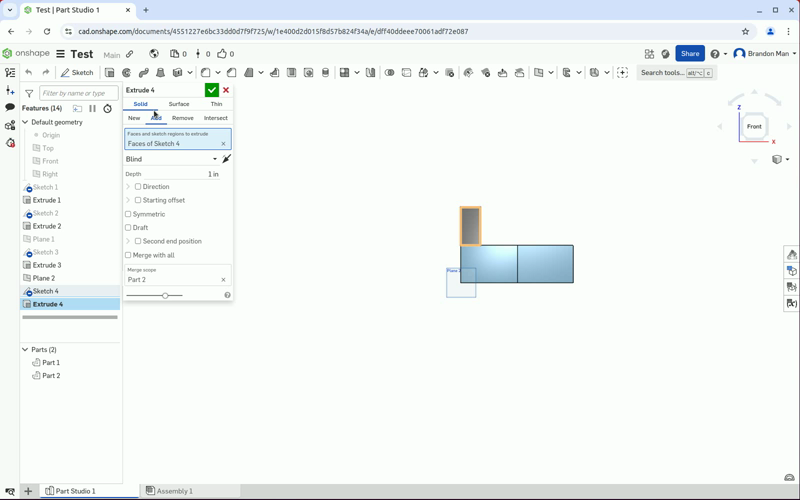
mouse_move(186, 120)
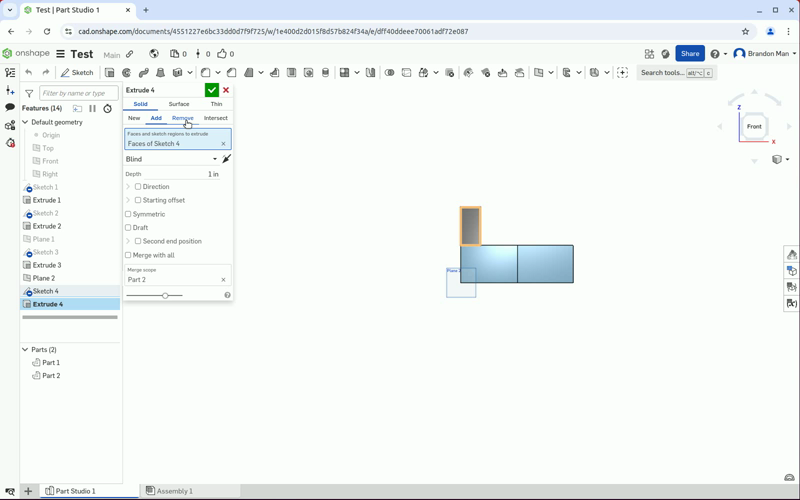
click(186, 120)
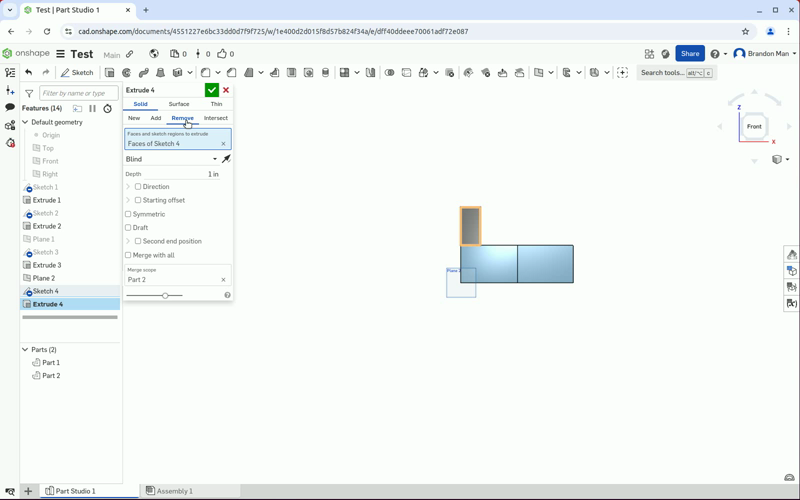
key(tab, 4)
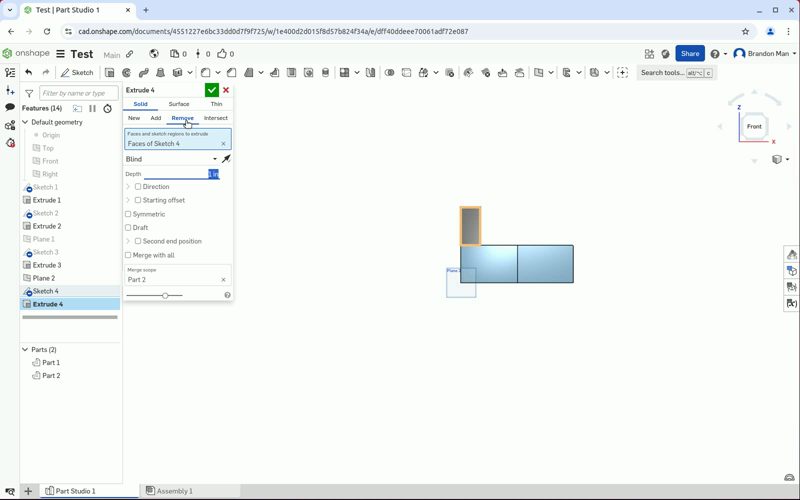
text(3.851)
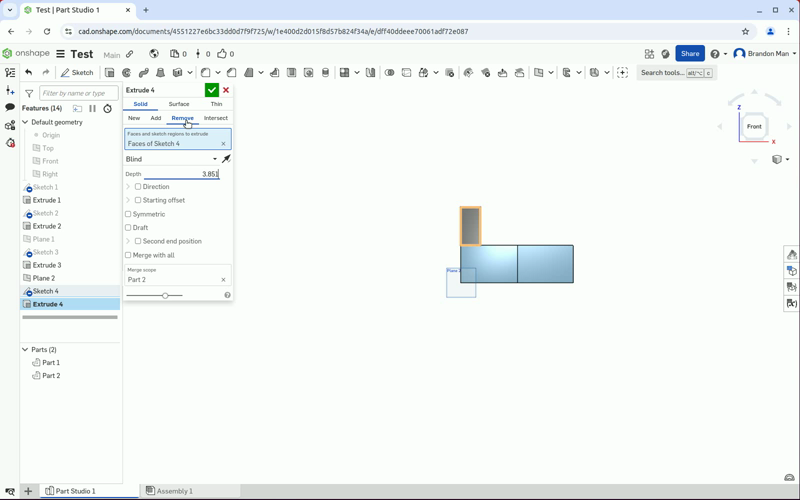
key(tab, 6)
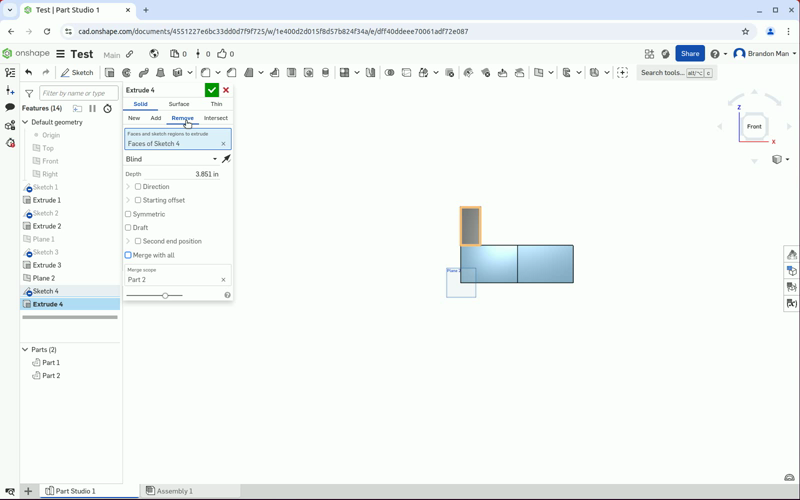
key(space)
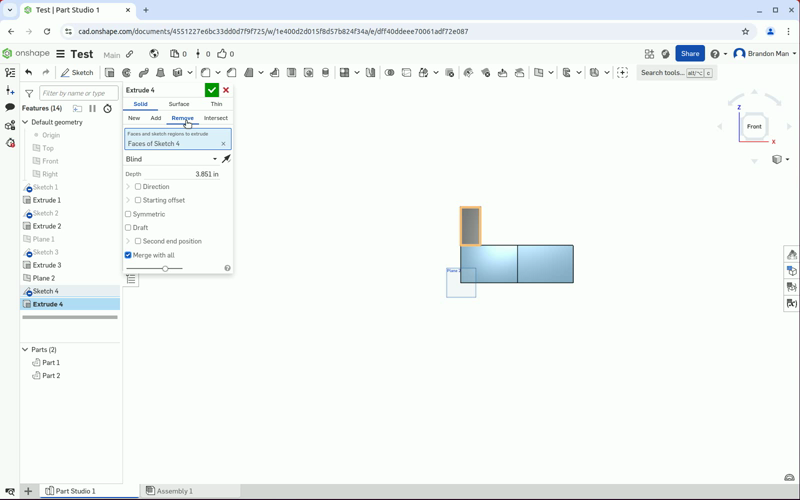
key(enter)
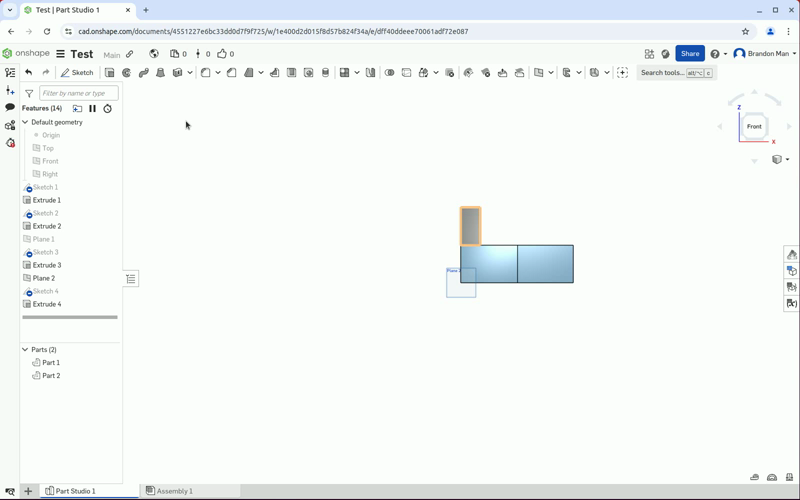
key(shift+h)
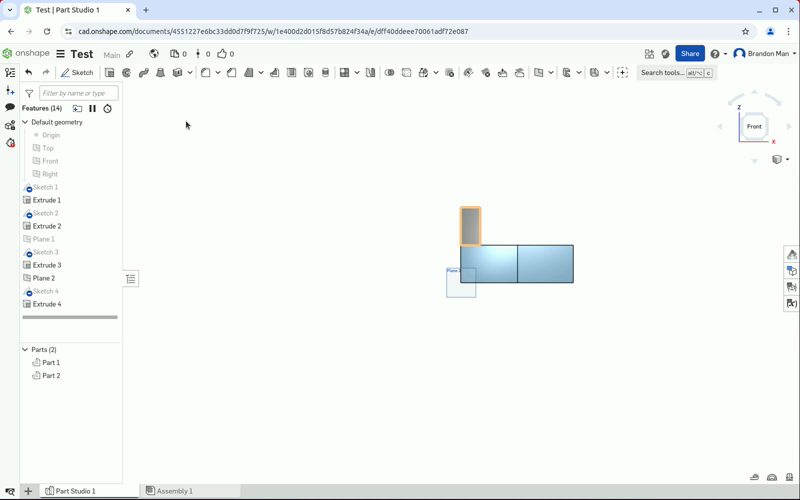
key(shift+h)
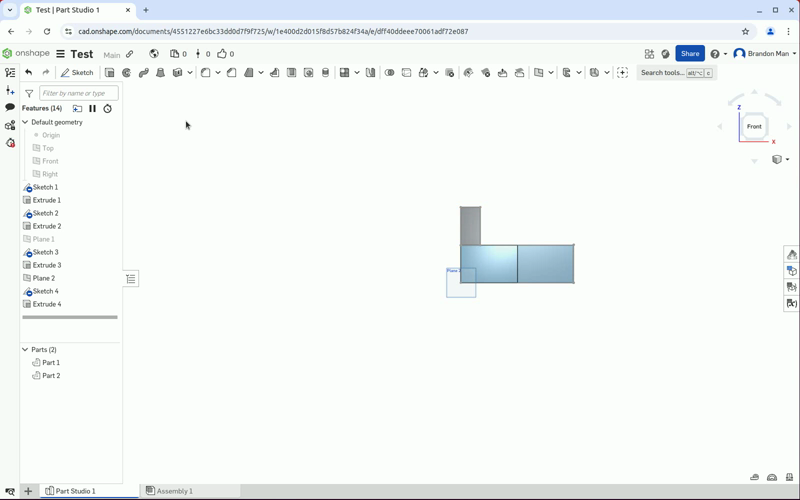
key(shift+7)
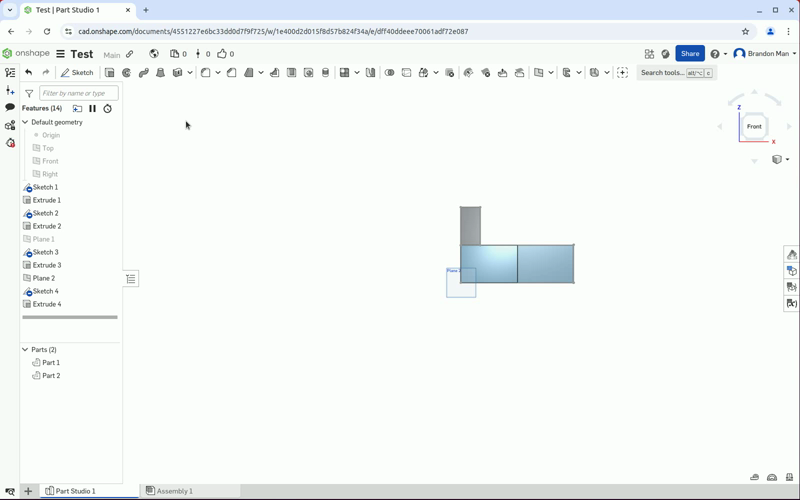
key(left, 2)
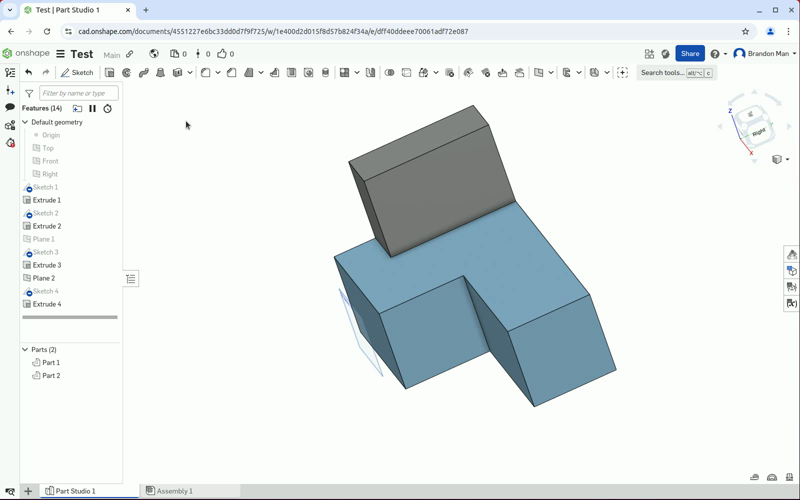
key(down, 2)
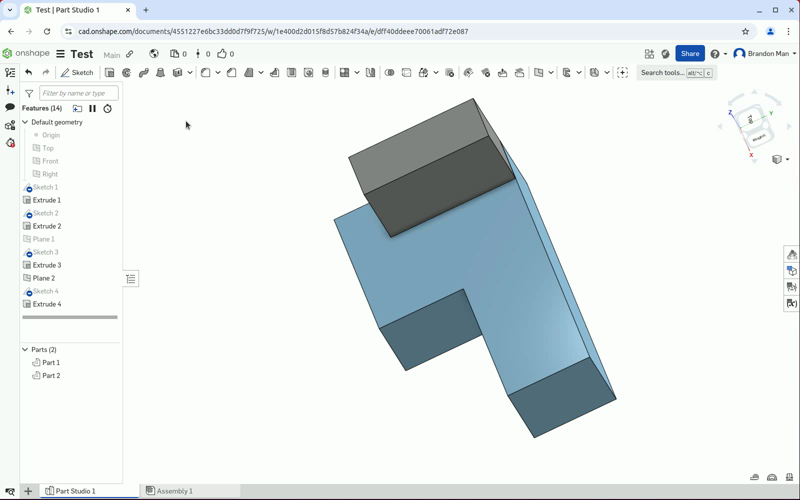
key(up, 2)
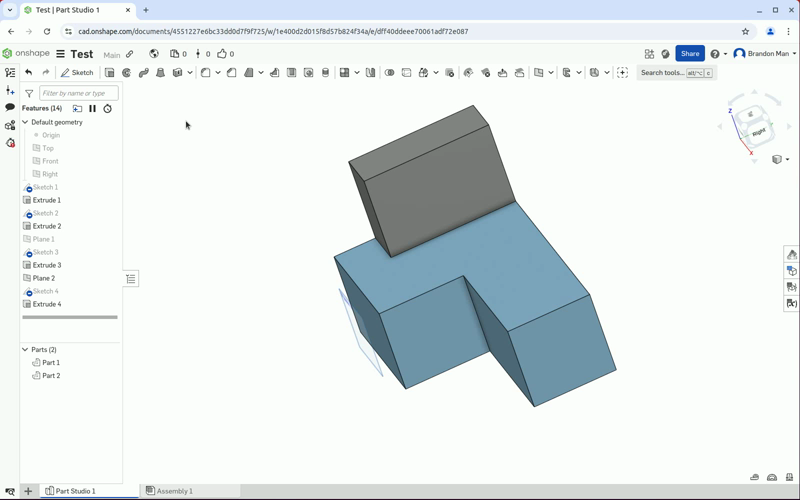
key(right, 2)
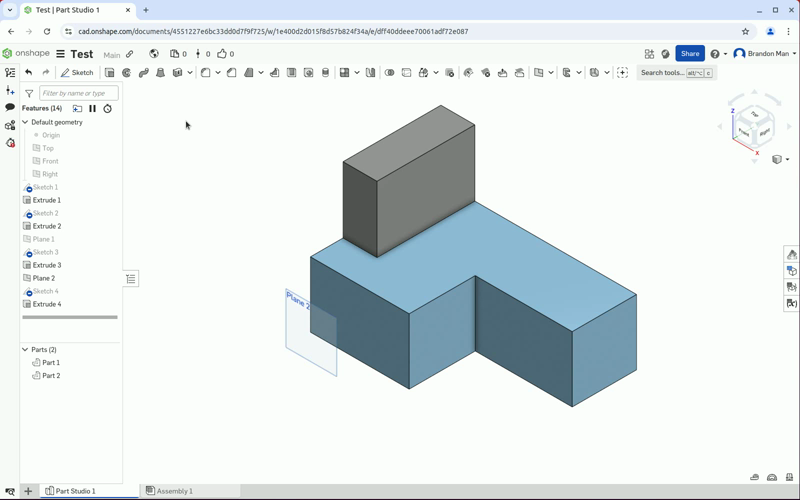
mouse_move(73, 189)
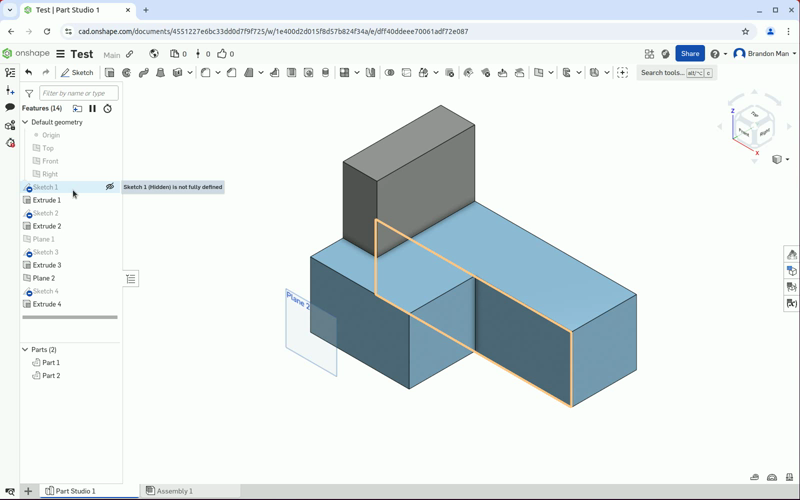
click(73, 189)